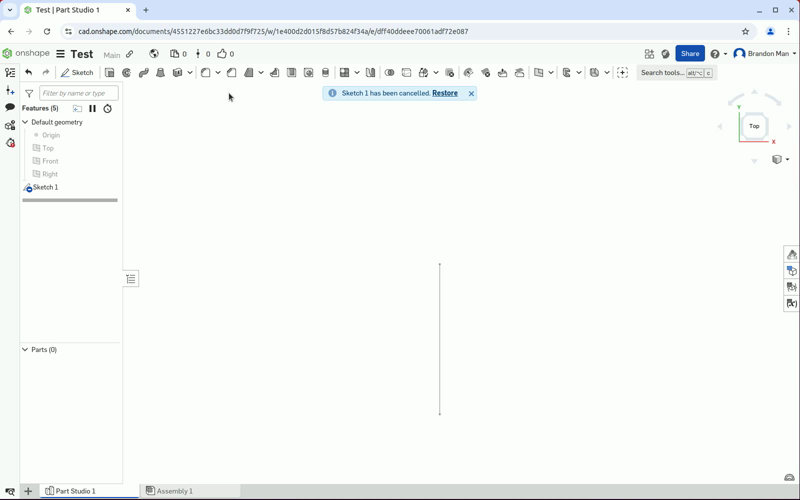
key(shift+h)
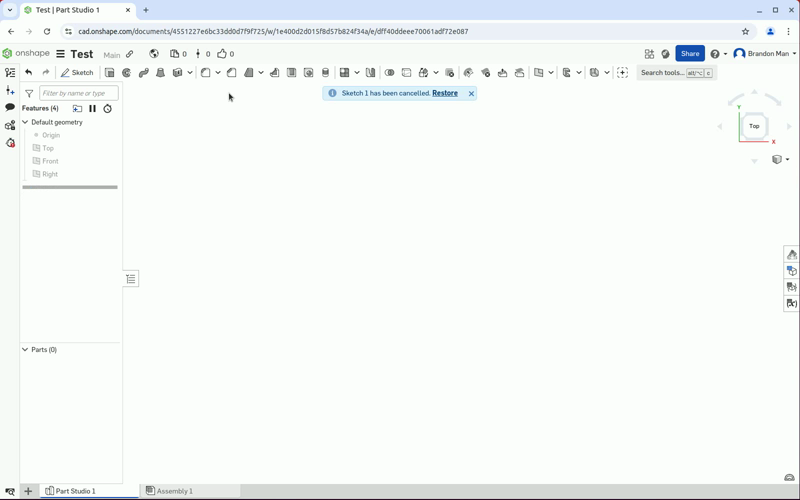
key(shift+s)
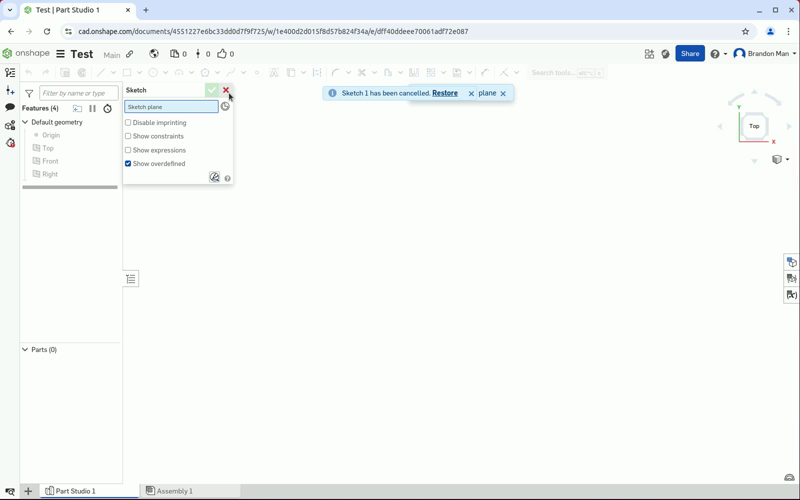
mouse_move(73, 150)
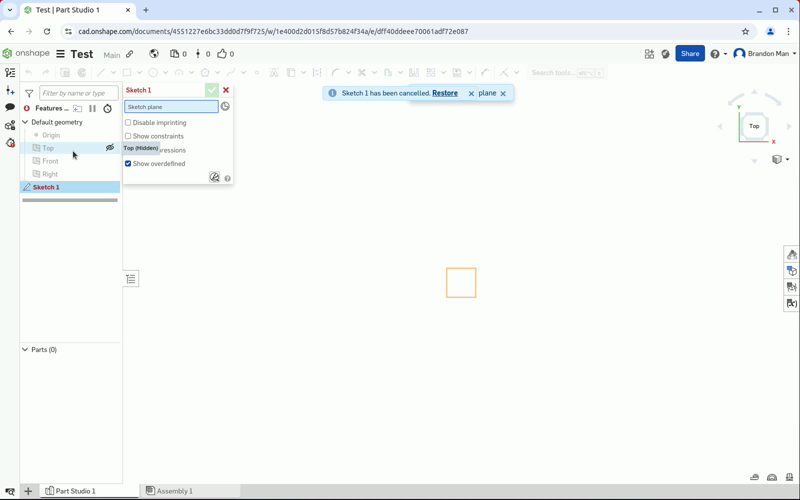
click(73, 150)
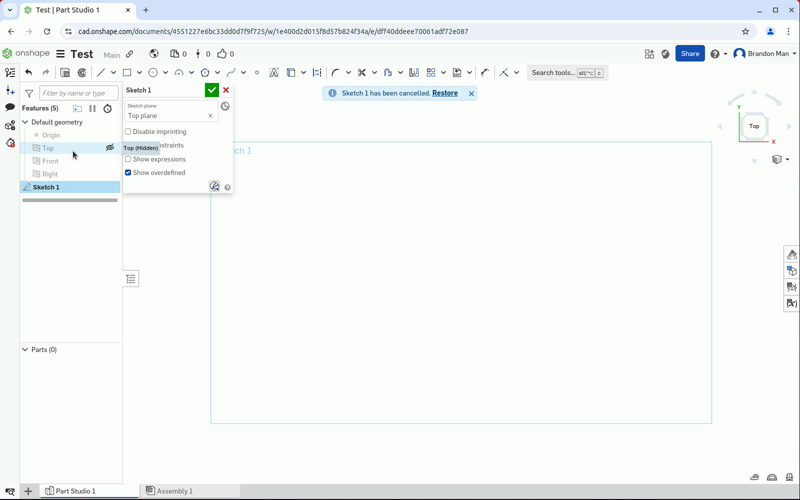
mouse_move(73, 352)
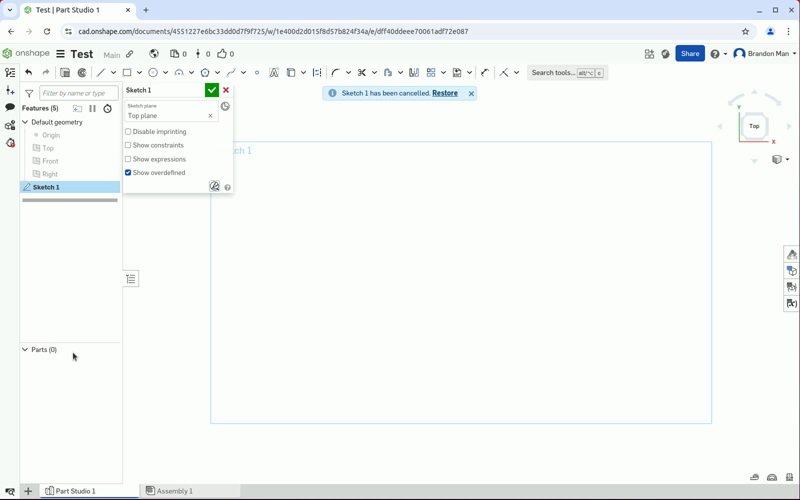
key(y)
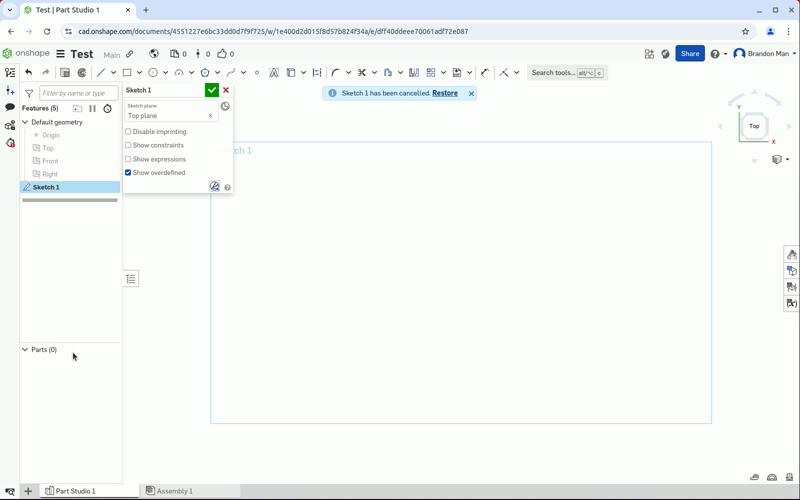
key(c)
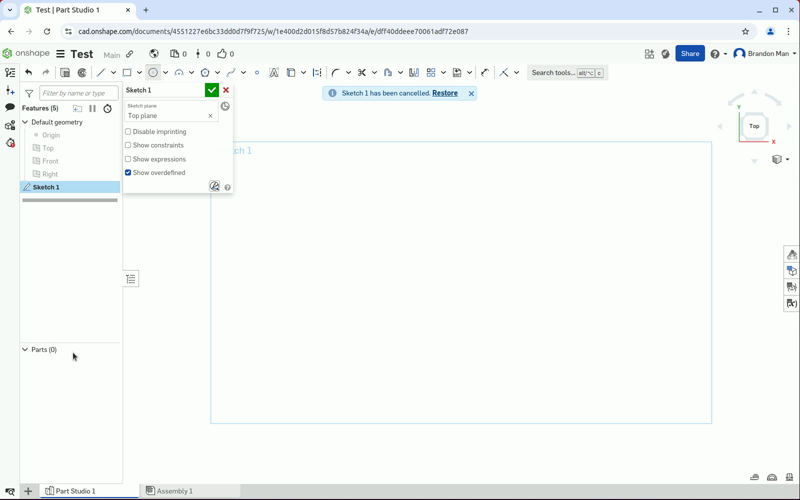
key_down(shift)
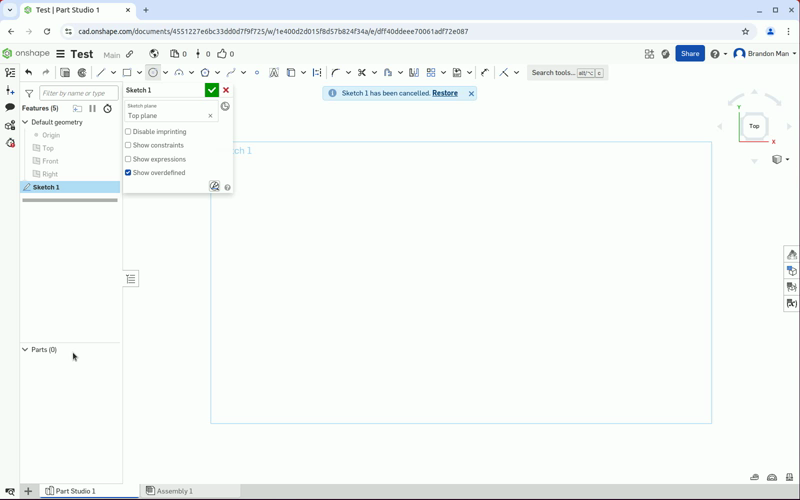
mouse_move(461, 282)
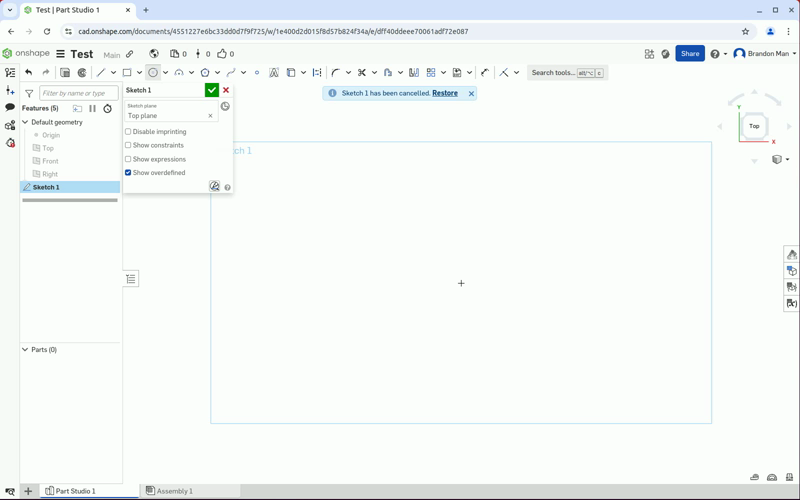
click(461, 282)
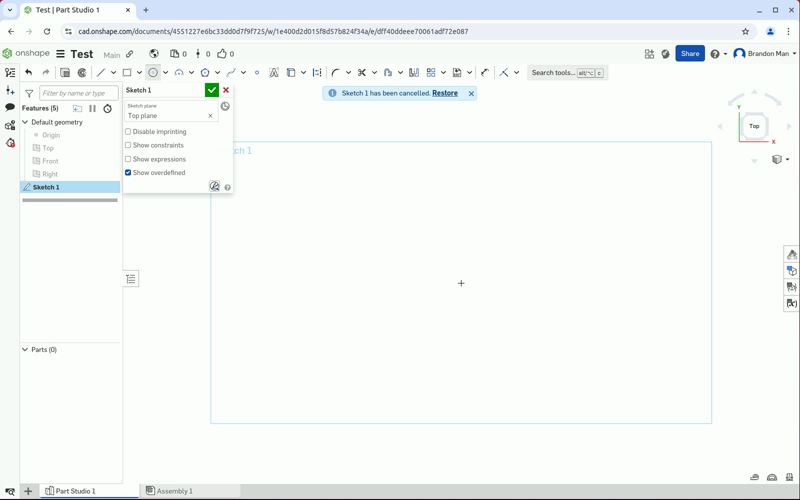
key_up(shift)
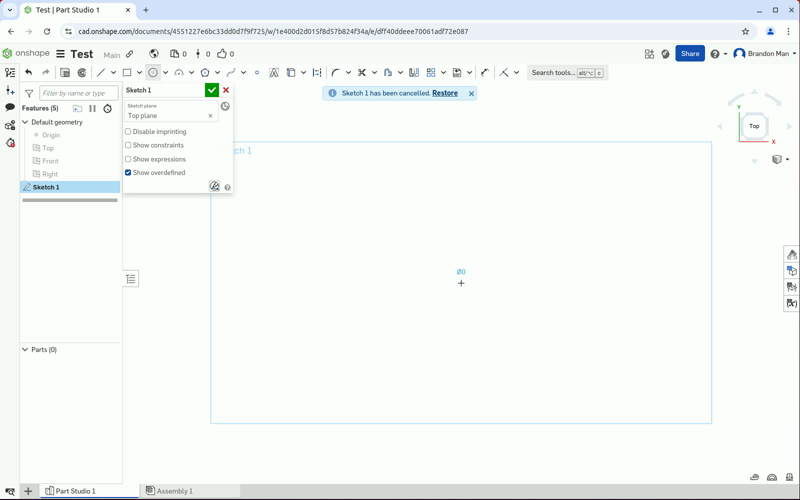
mouse_move(574, 282)
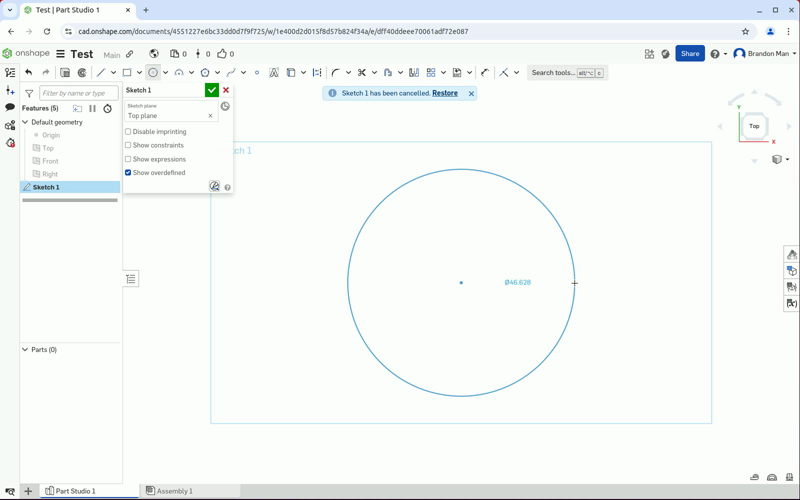
click(574, 282)
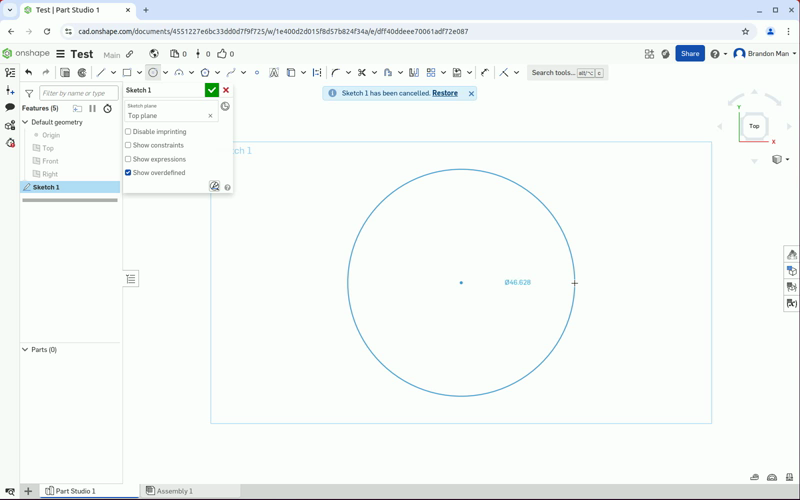
key(esc)
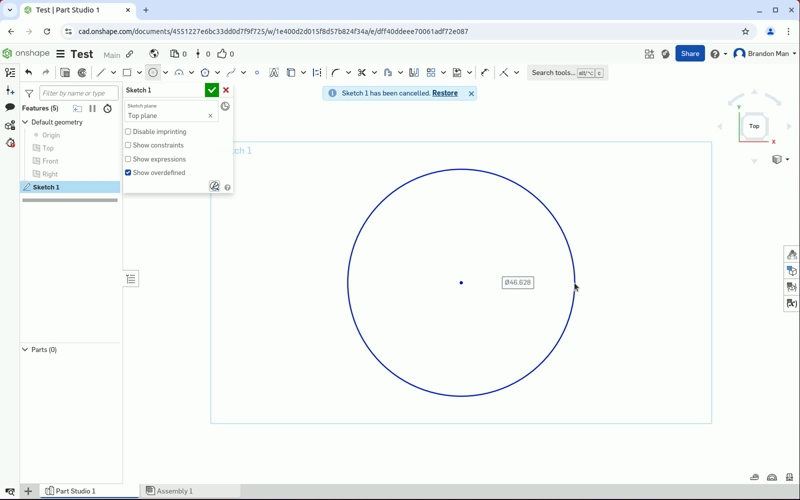
key(c)
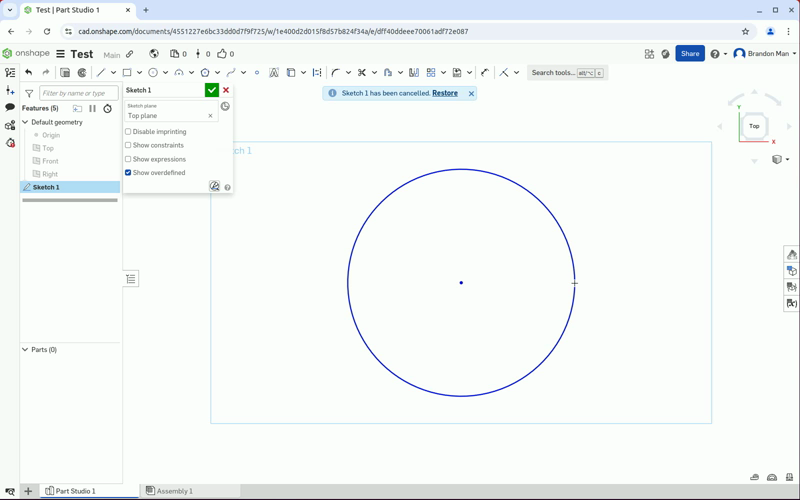
key_down(shift)
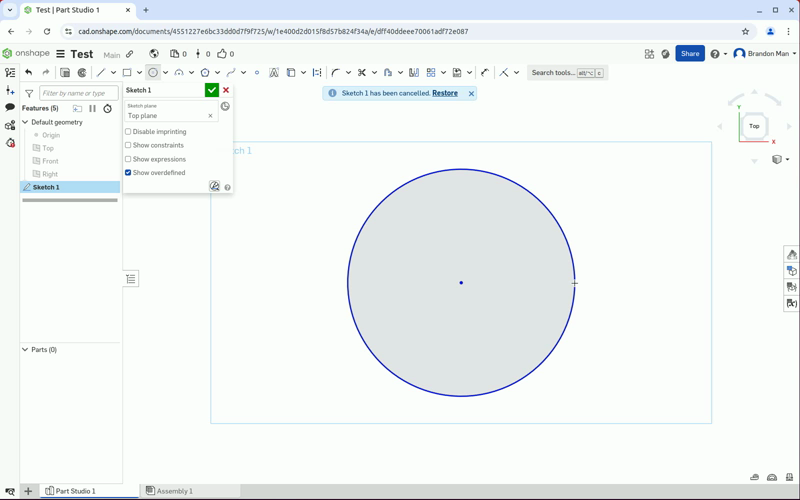
mouse_move(461, 282)
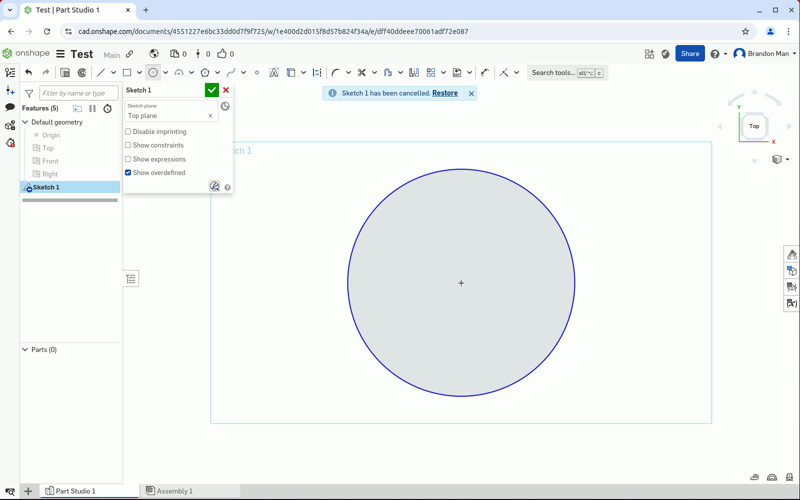
click(461, 282)
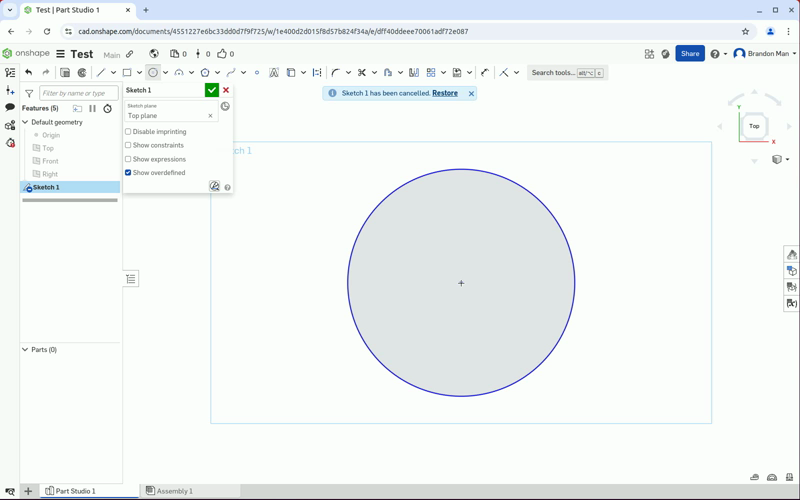
key_up(shift)
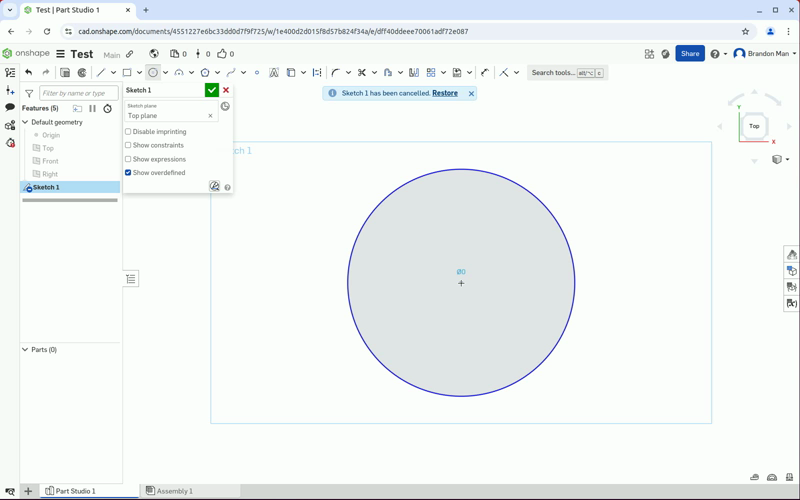
mouse_move(485, 282)
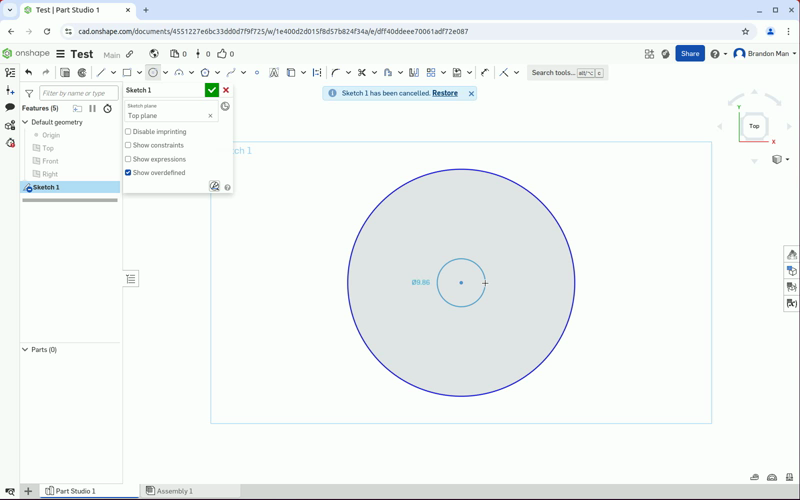
click(485, 282)
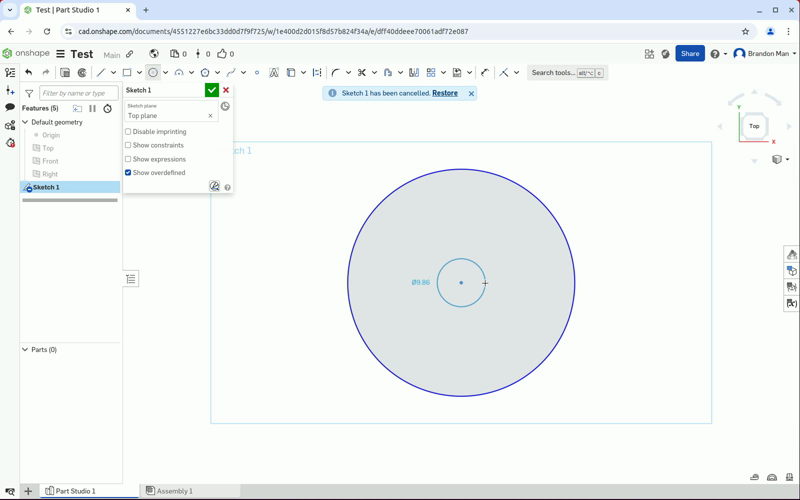
key(esc)
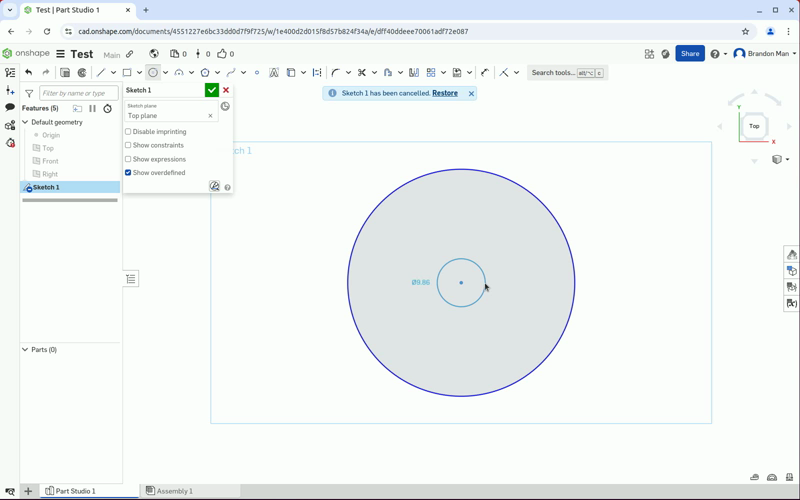
mouse_move(529, 330)
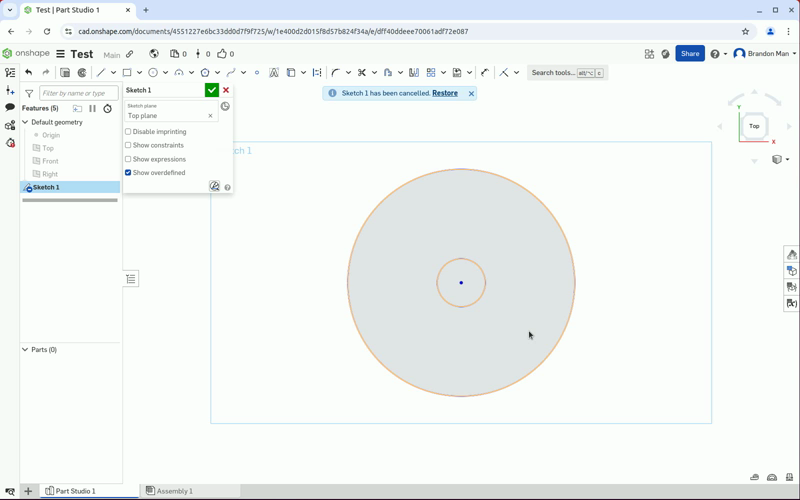
click(529, 330)
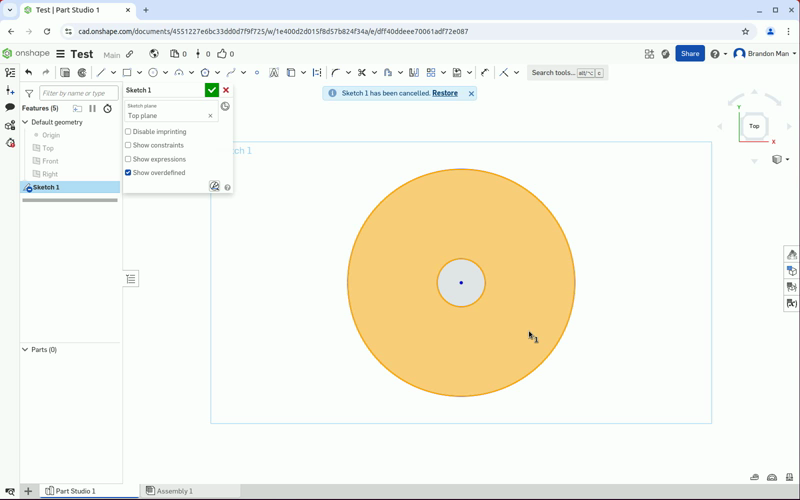
mouse_move(73, 352)
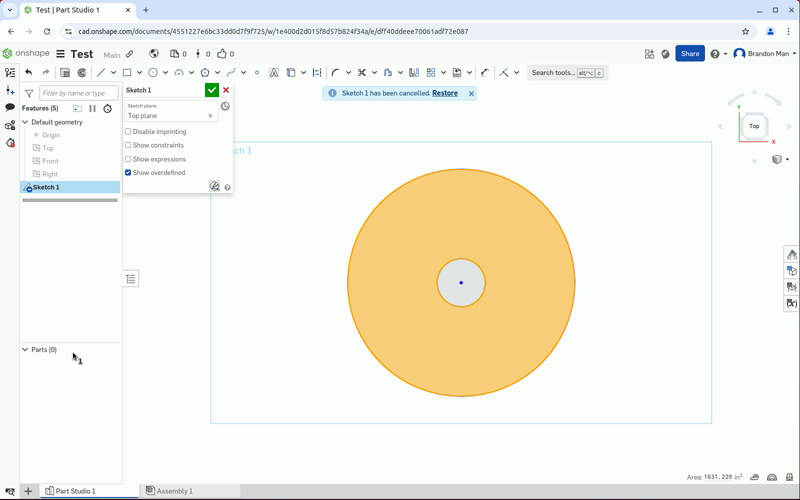
key(shift+y)
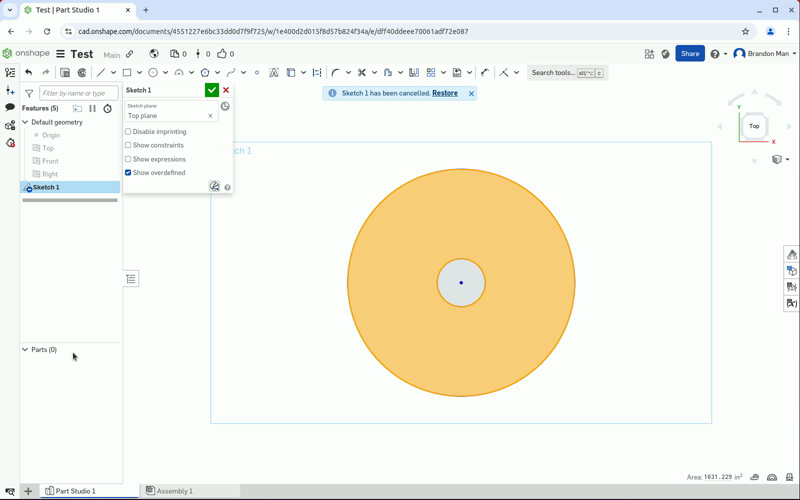
key(shift+e)
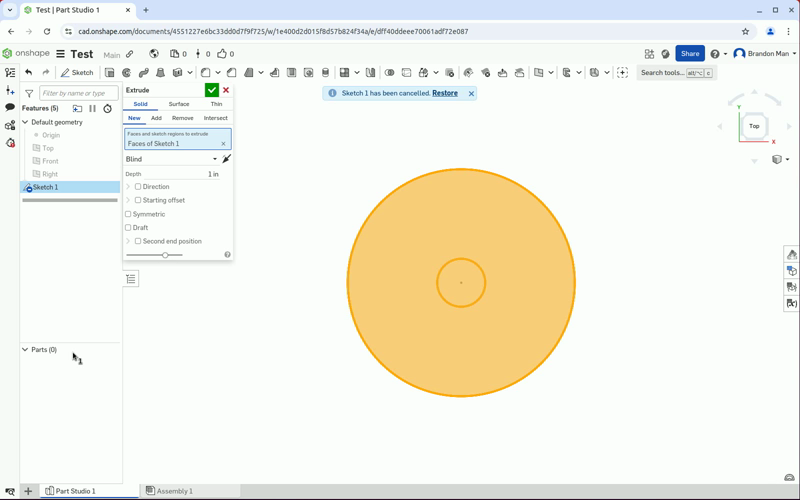
mouse_move(143, 106)
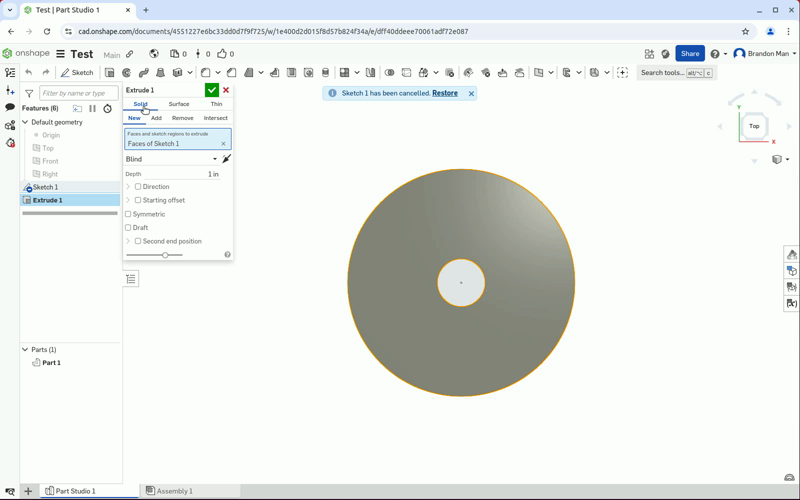
click(143, 106)
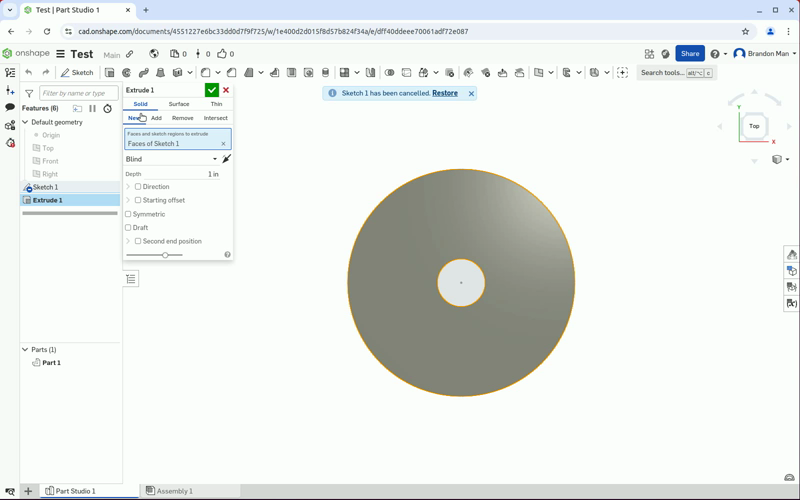
mouse_move(137, 120)
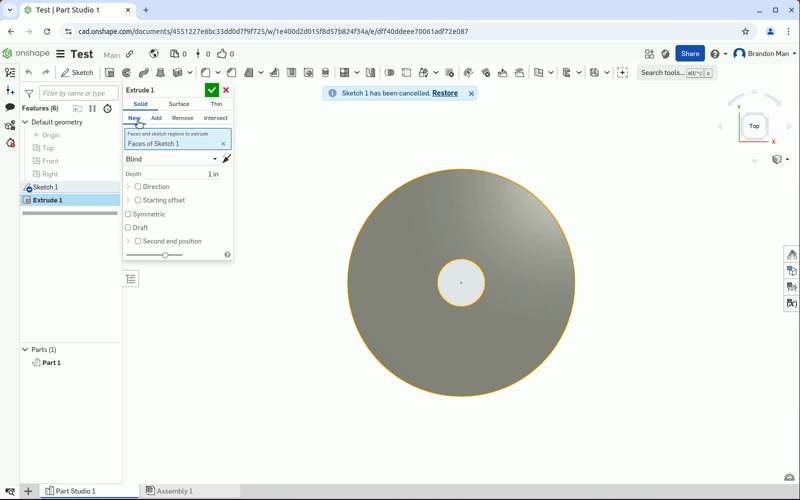
click(137, 120)
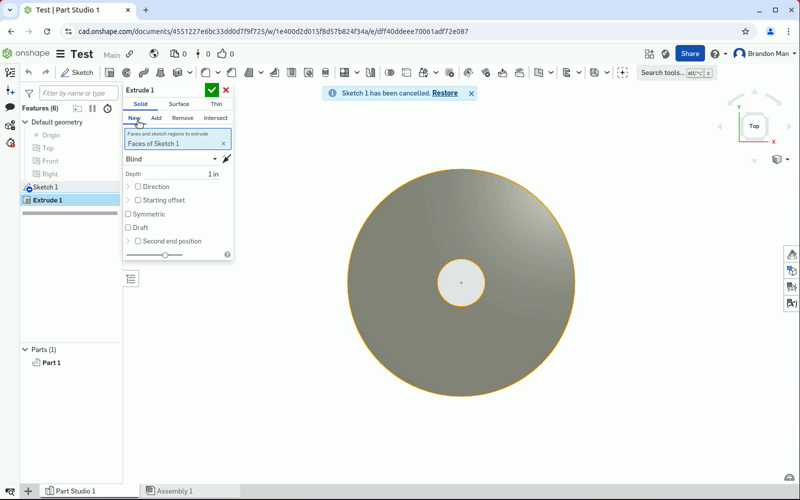
key(tab, 4)
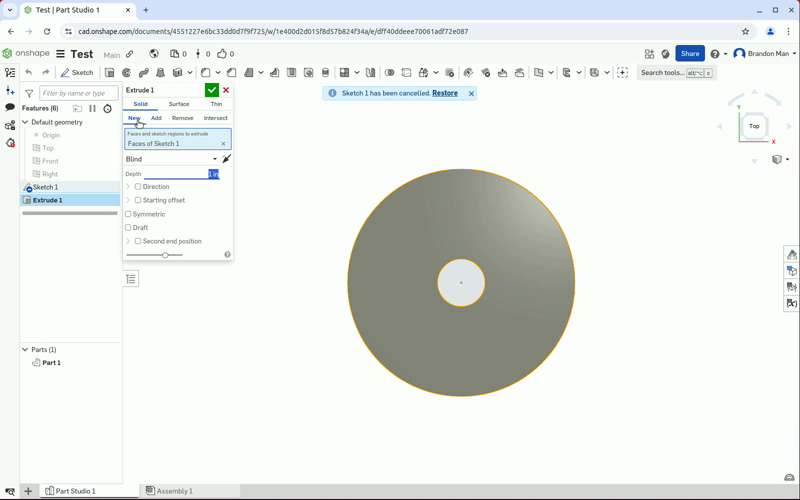
text(4.574)
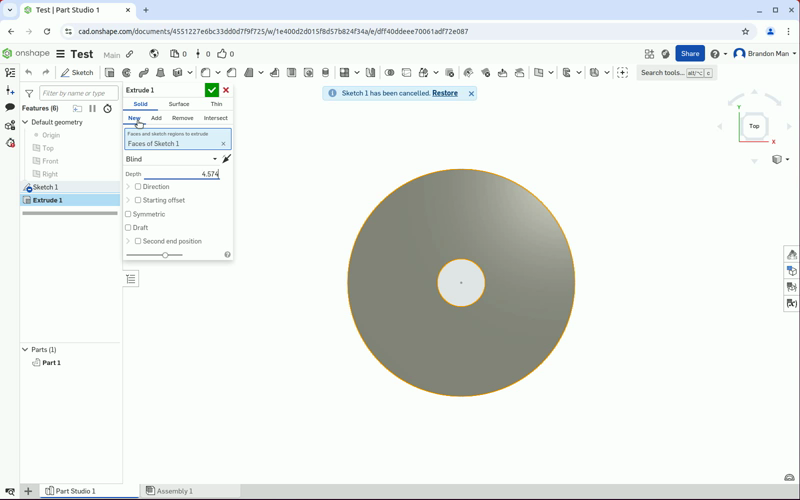
key(enter)
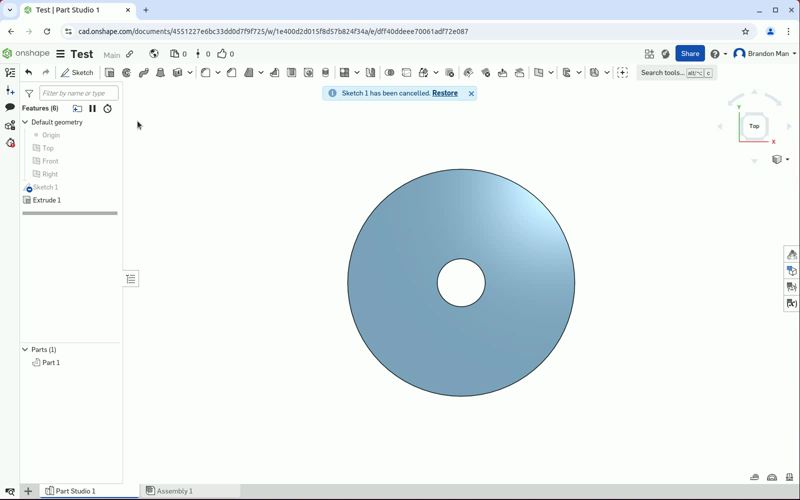
key(shift+h)
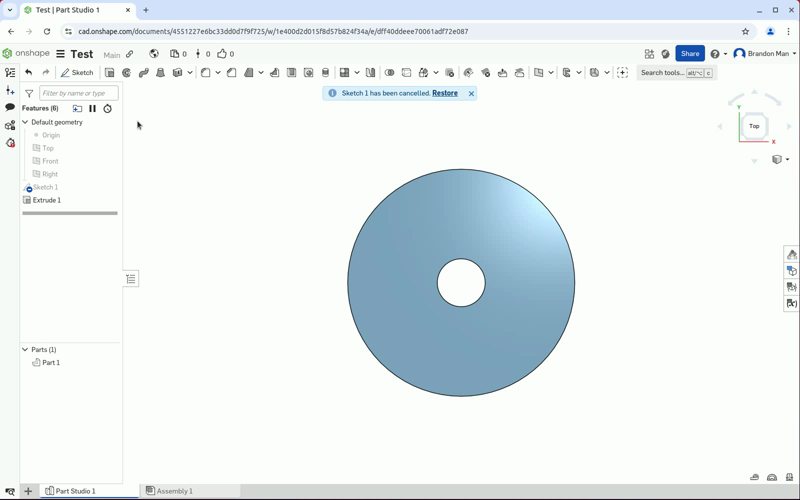
key(shift+h)
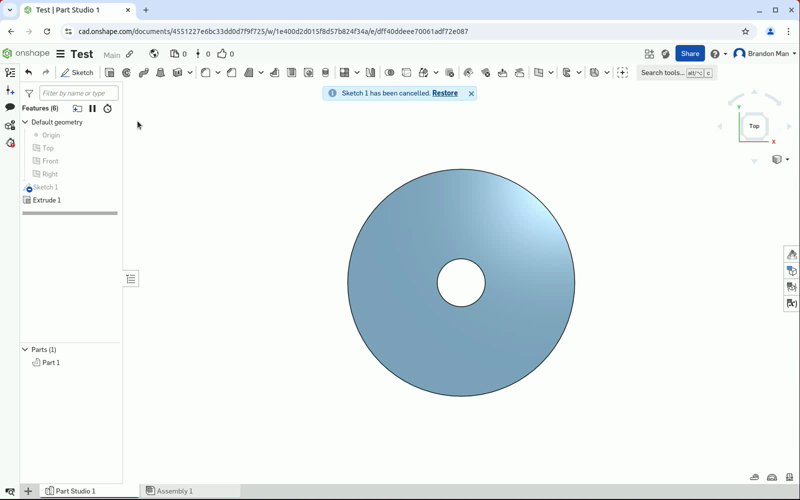
mouse_move(73, 189)
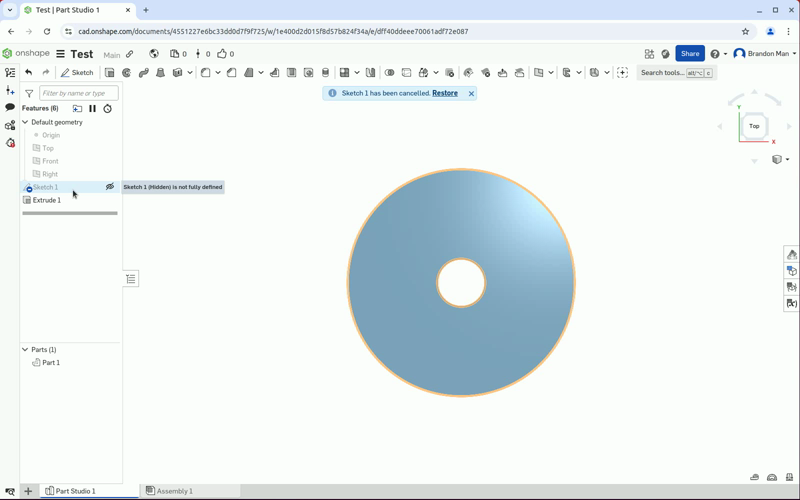
click(73, 189)
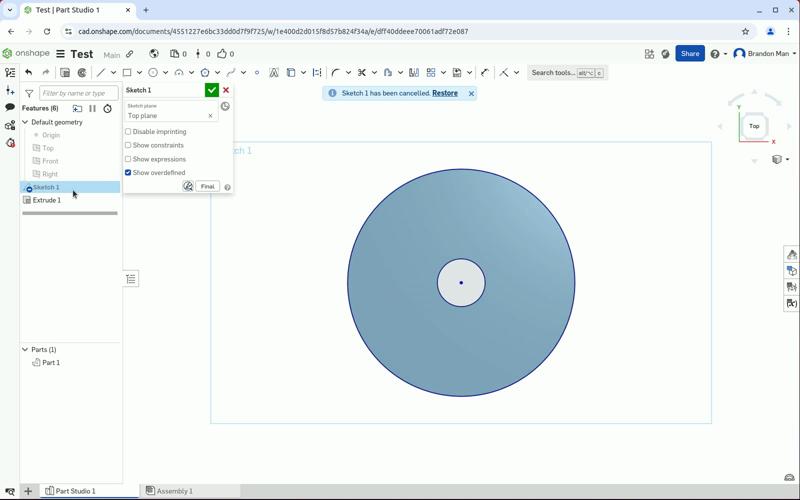
mouse_move(229, 92)
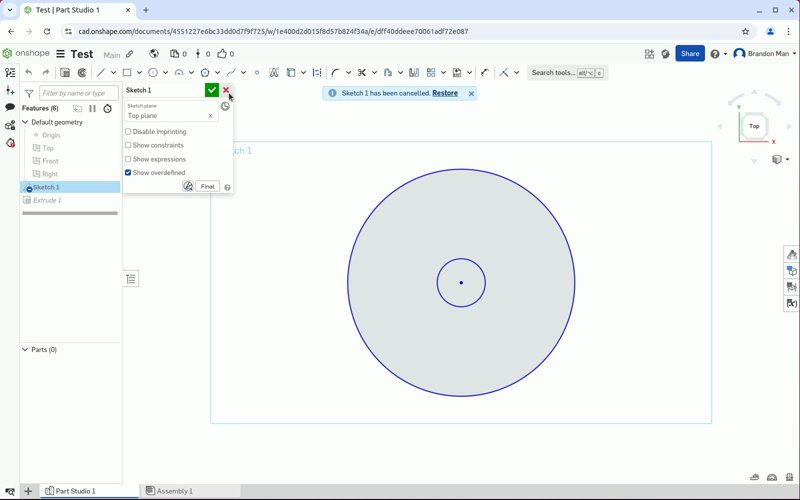
click(229, 92)
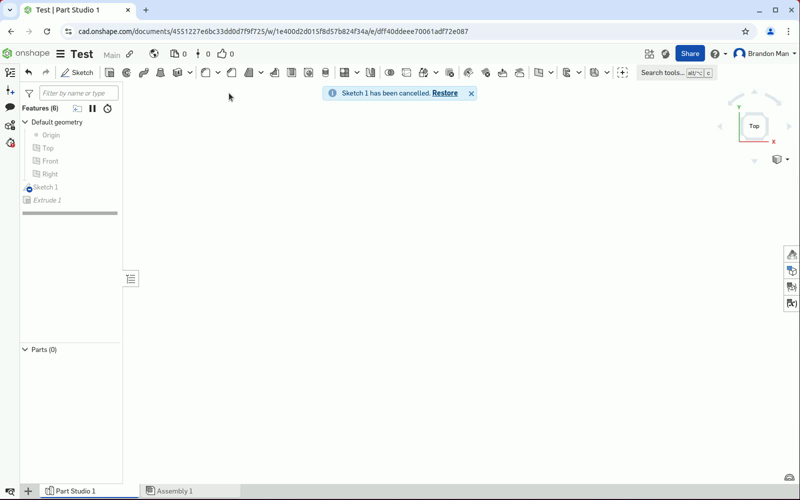
mouse_move(541, 75)
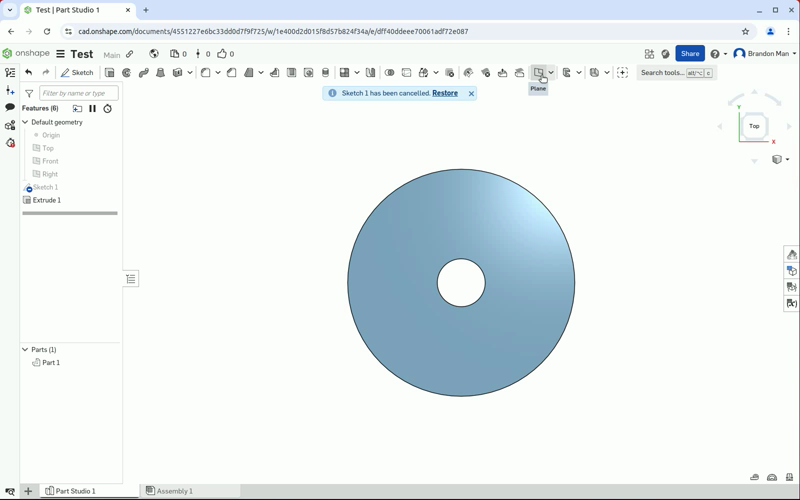
click(541, 75)
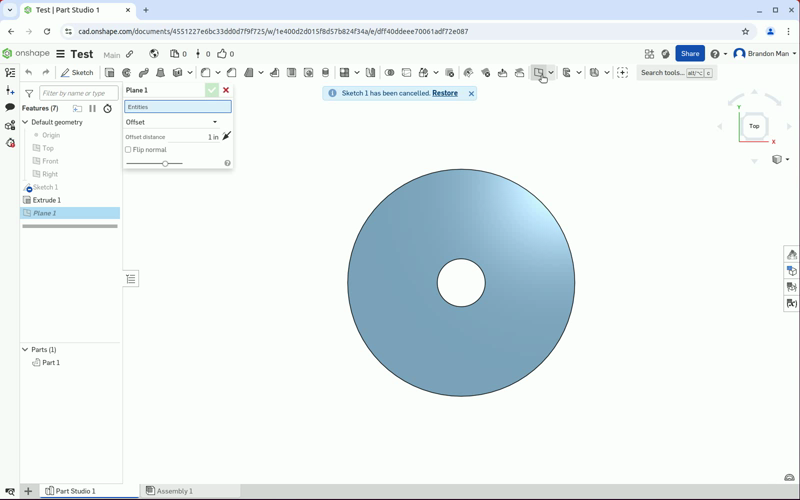
mouse_move(73, 150)
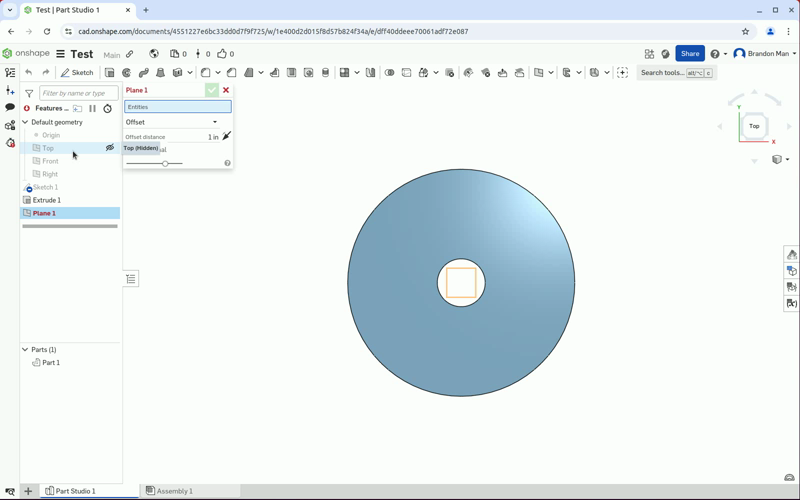
click(73, 150)
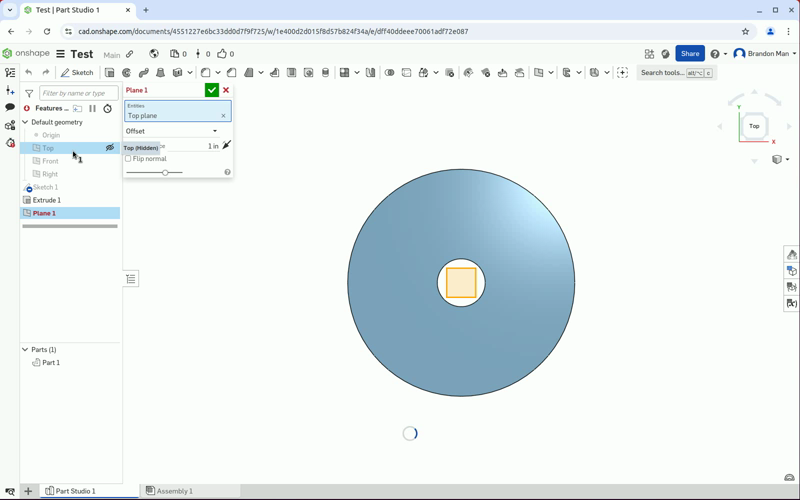
key(tab, 2)
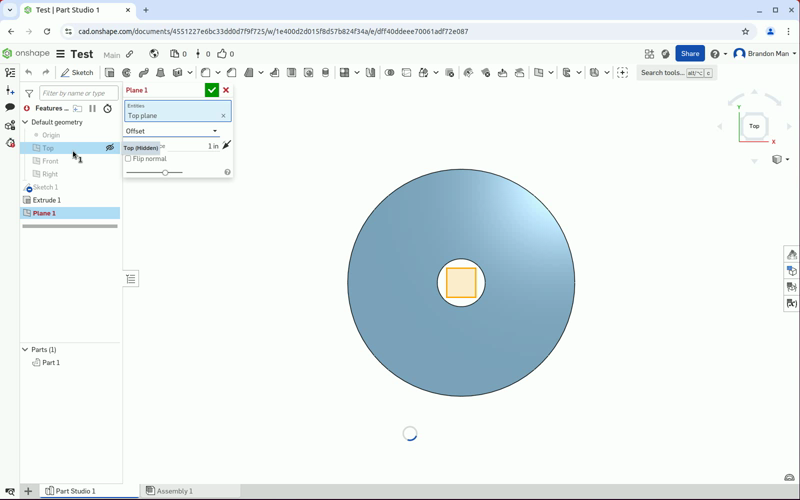
text(4.56)
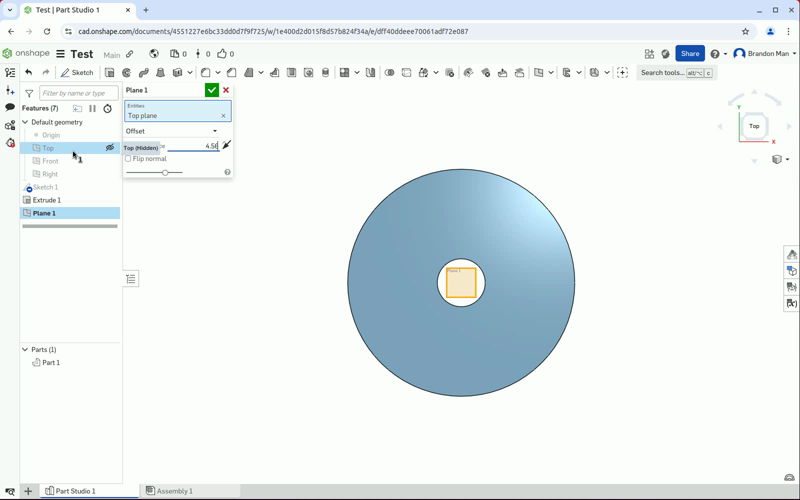
key(enter, 2)
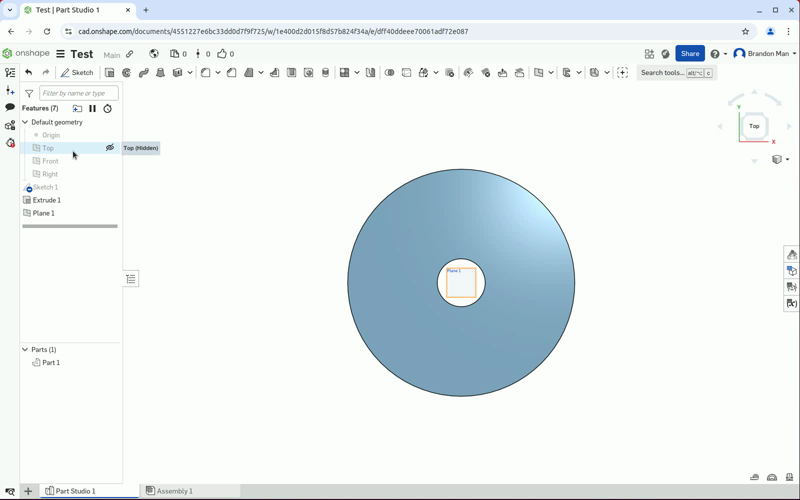
key(shift+s)
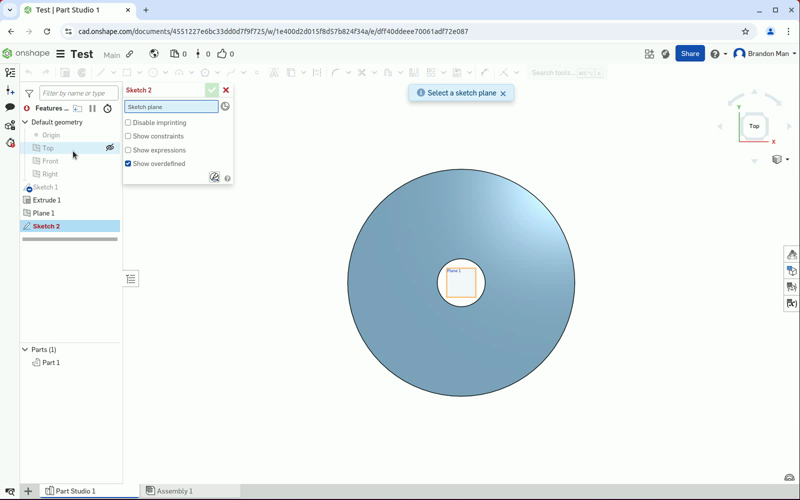
mouse_move(73, 215)
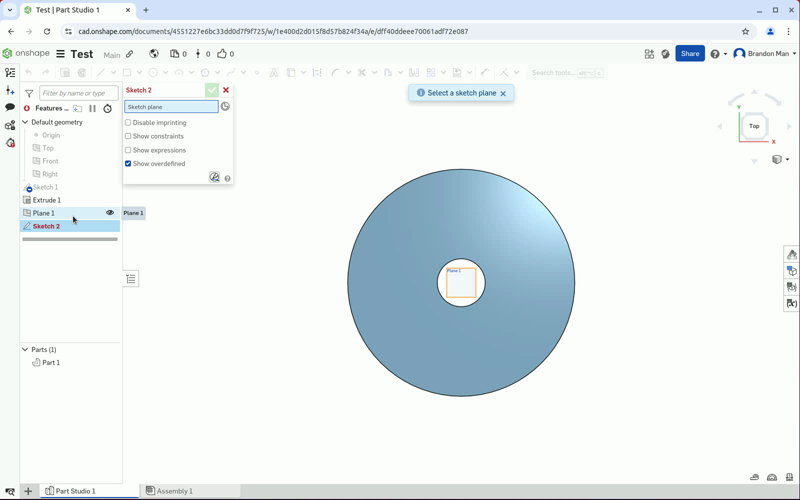
click(73, 215)
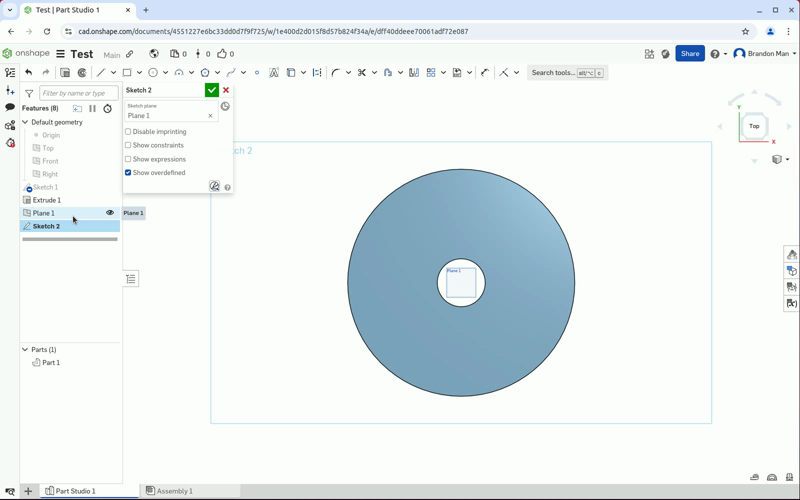
mouse_move(73, 352)
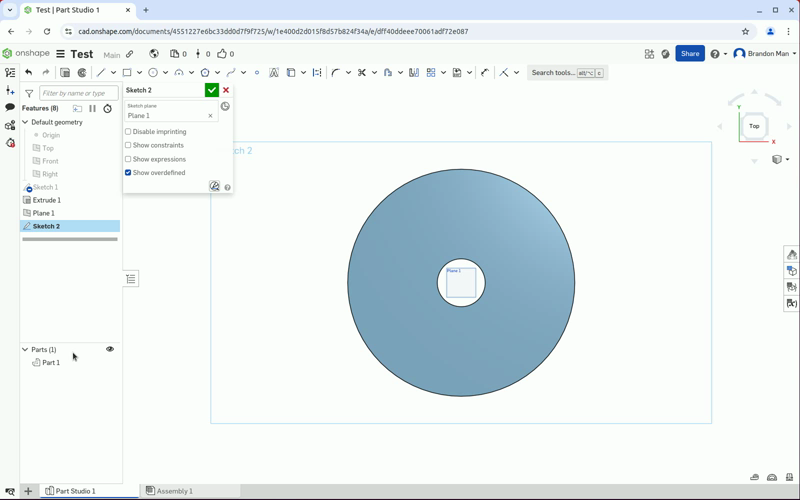
key(y)
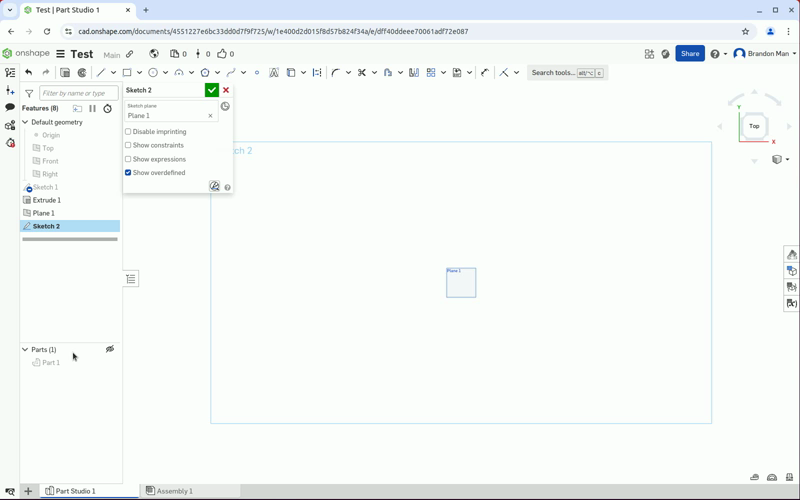
key(l)
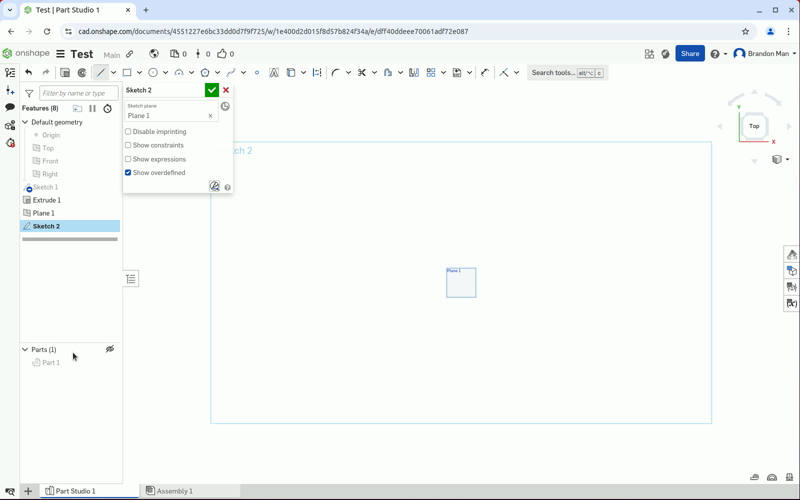
key_down(shift)
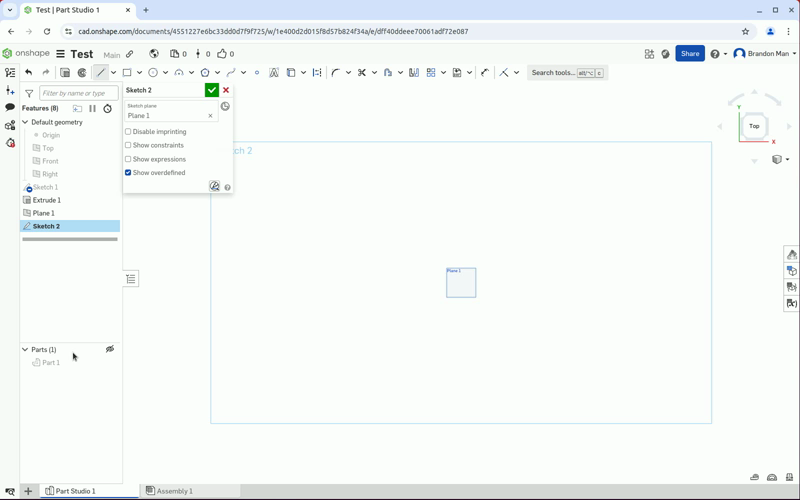
mouse_move(310, 414)
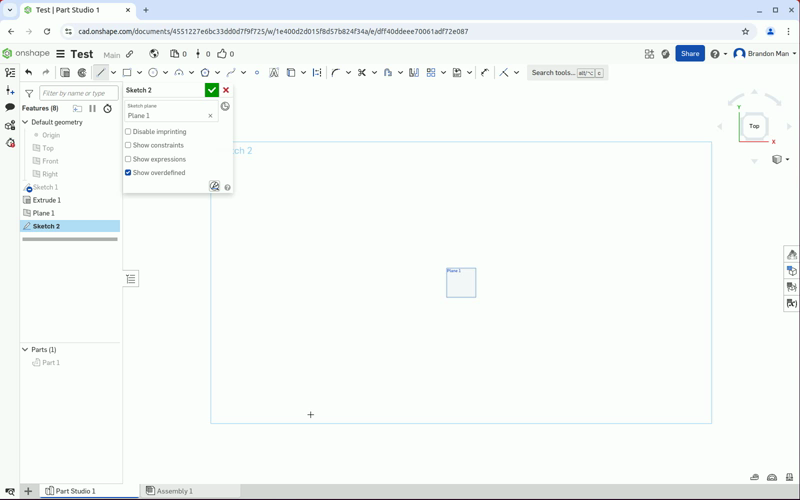
click(310, 414)
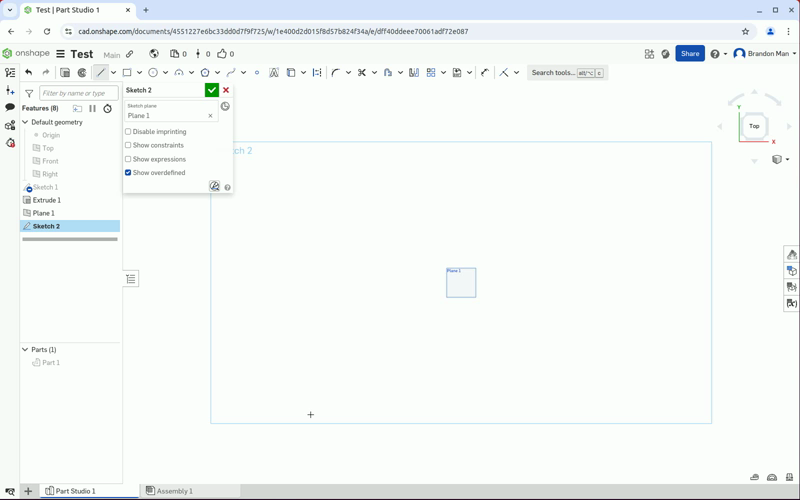
key_up(shift)
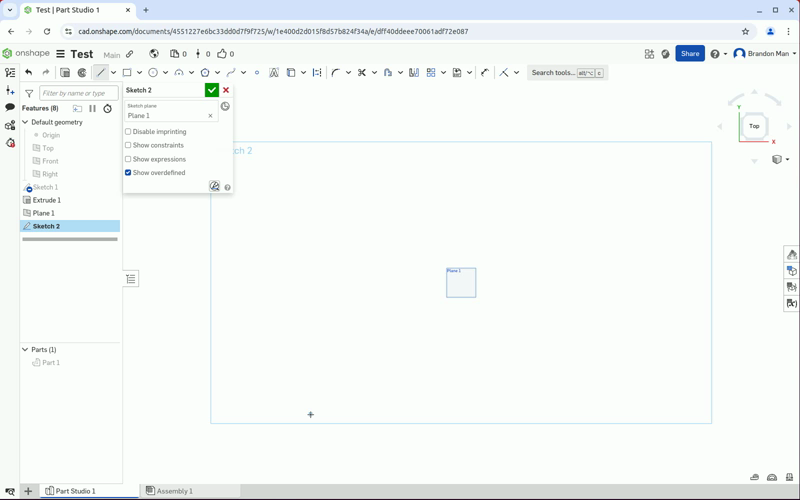
key_down(shift)
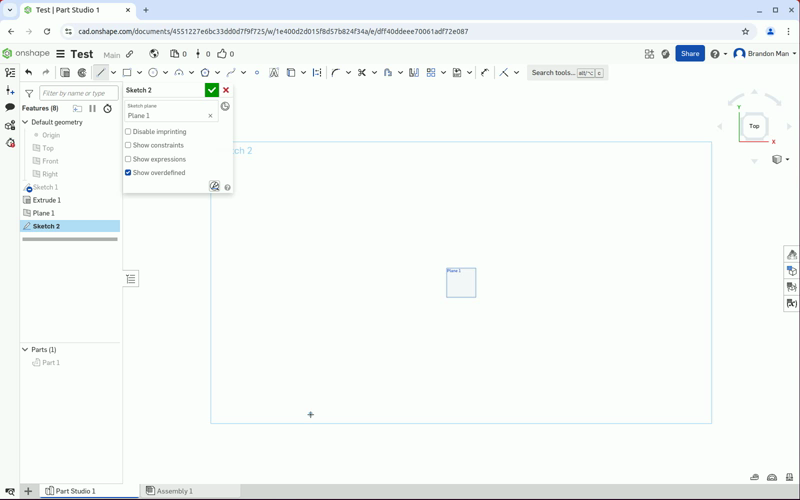
mouse_move(407, 414)
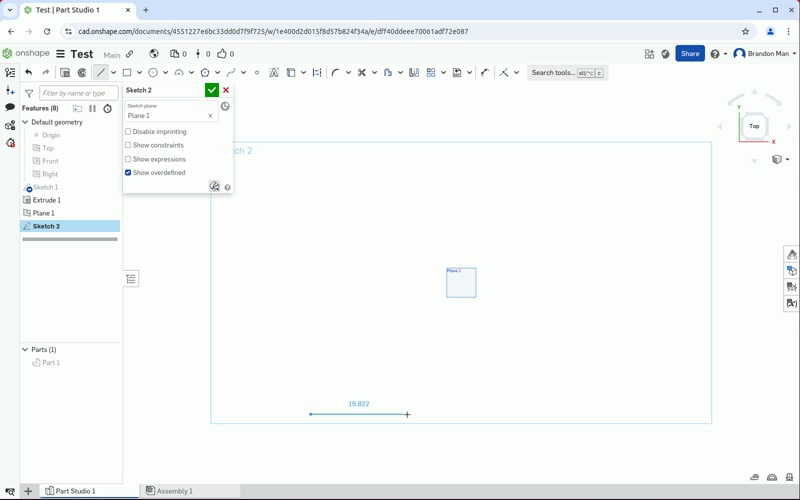
click(407, 414)
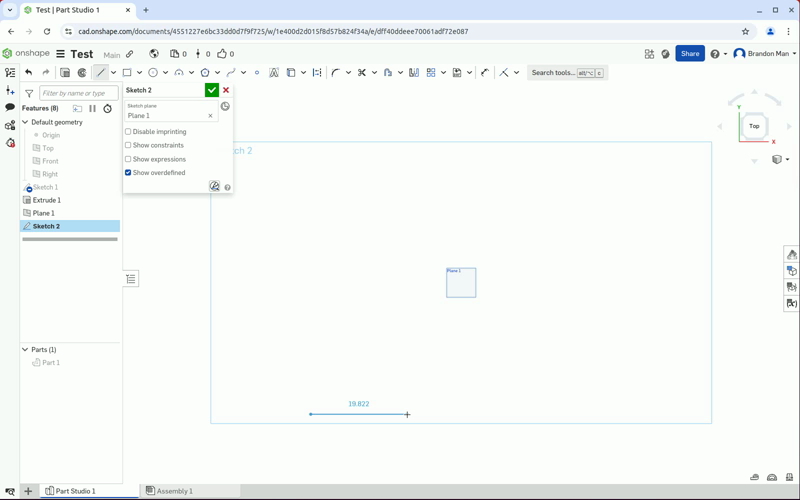
key_up(shift)
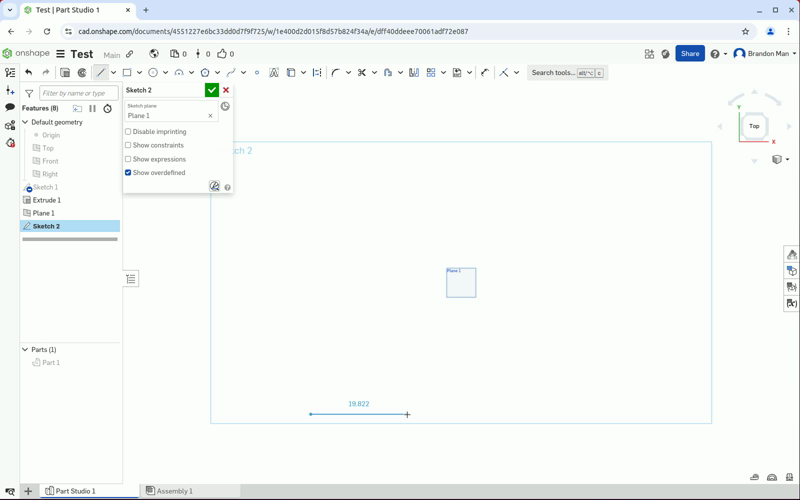
key_down(shift)
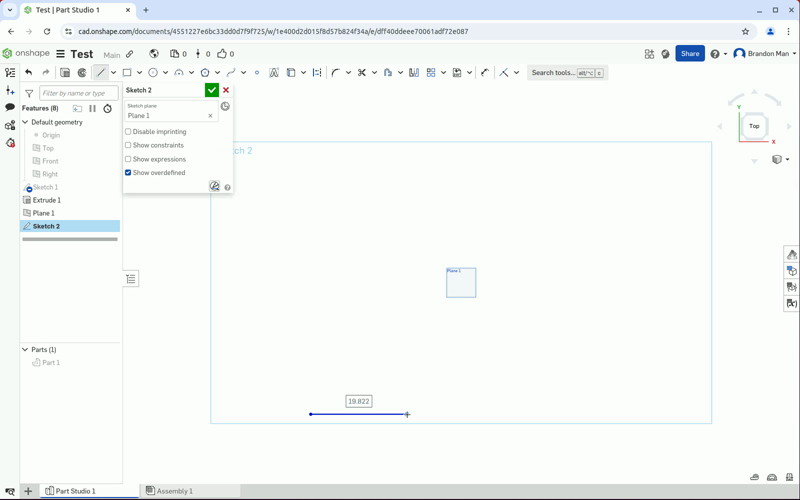
mouse_move(437, 414)
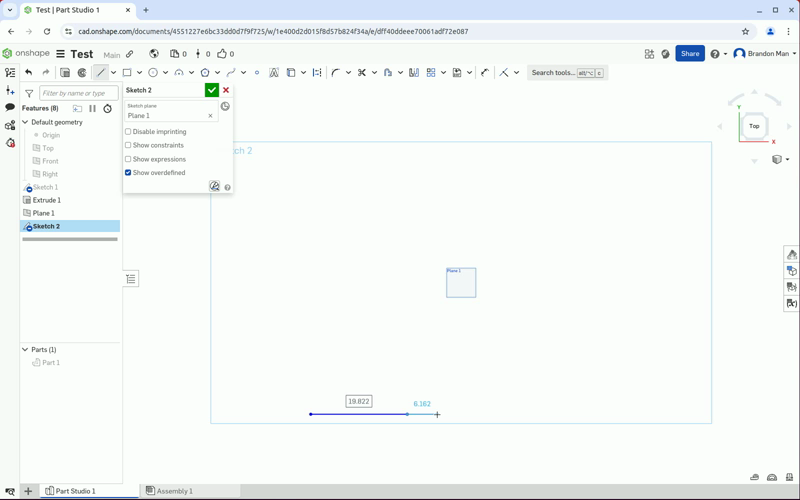
mouse_move(407, 364)
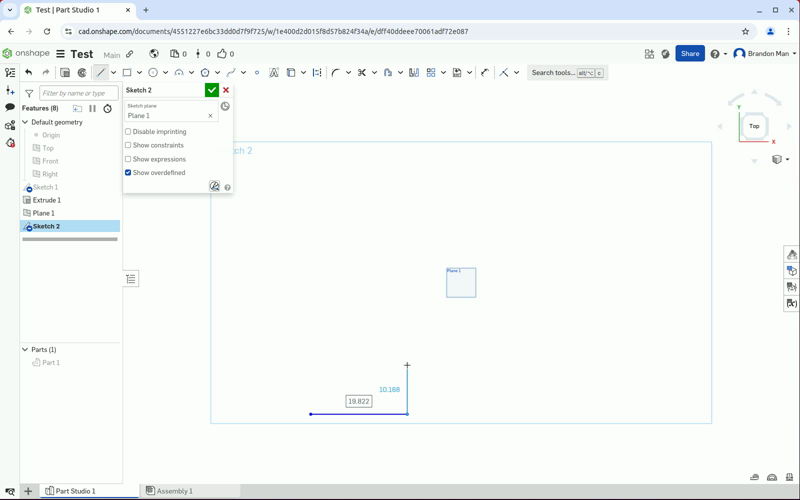
click(407, 364)
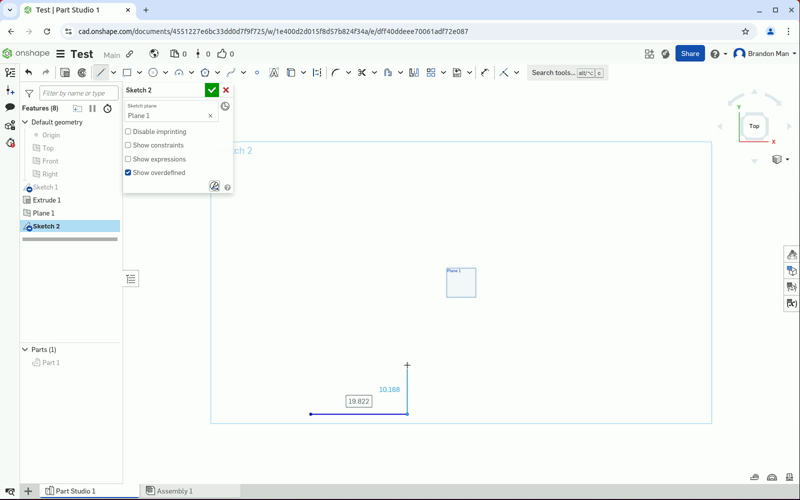
key_up(shift)
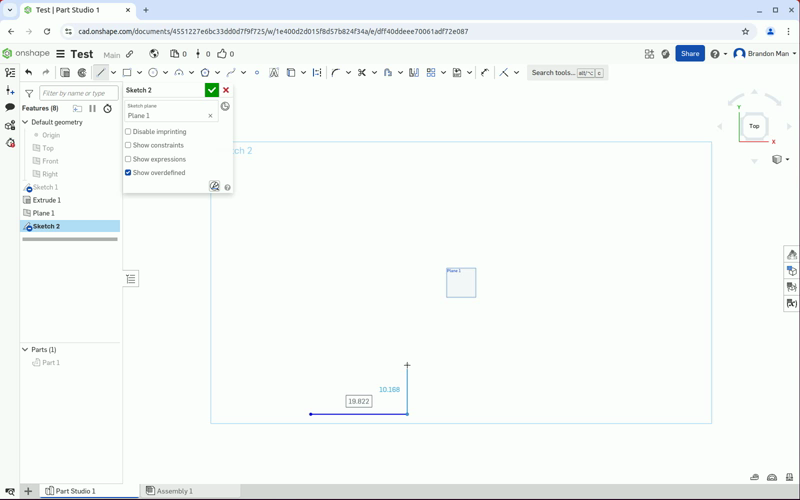
key(esc)
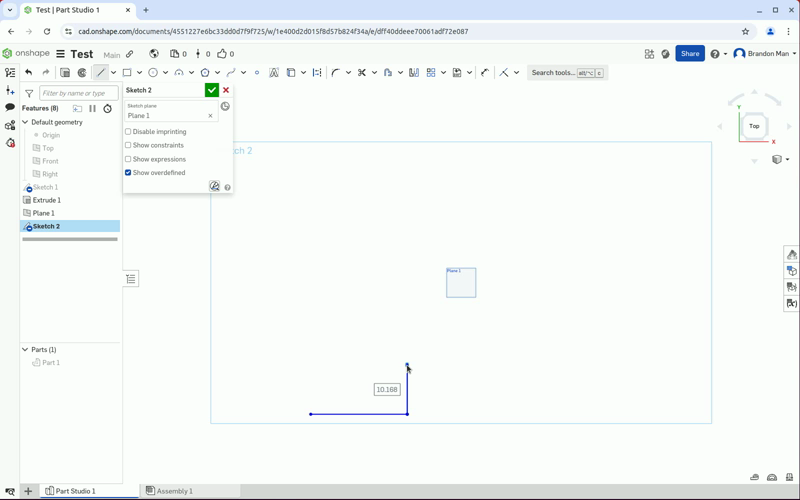
key(a)
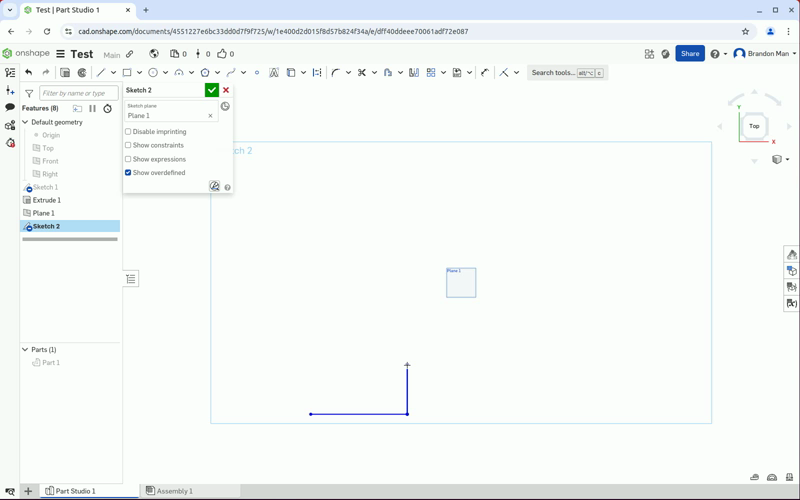
mouse_move(407, 364)
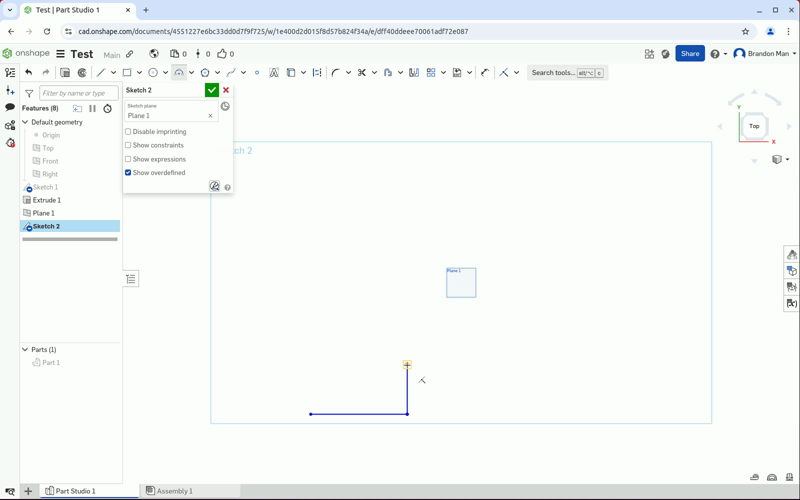
click(407, 364)
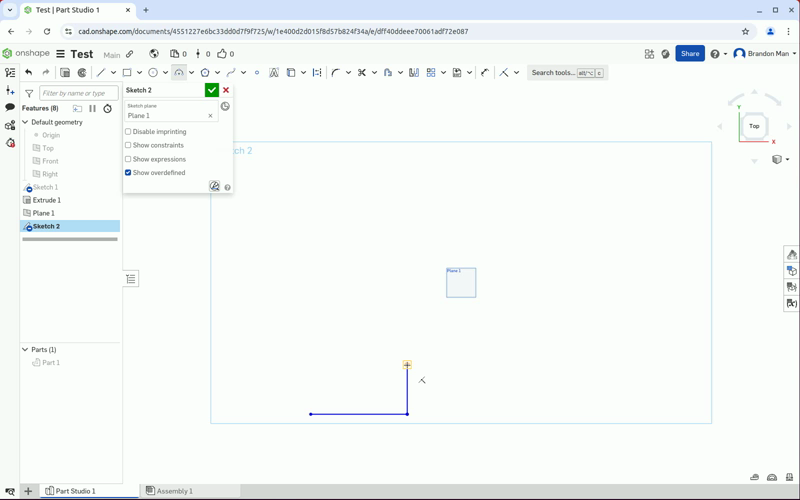
key_down(shift)
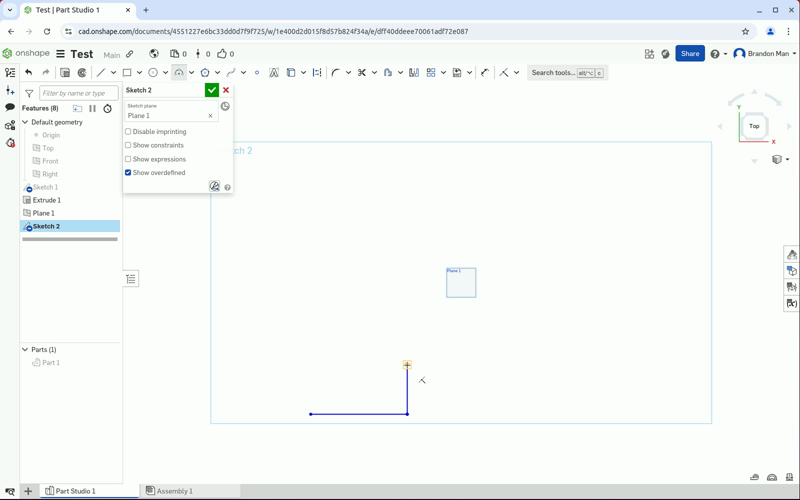
mouse_move(407, 203)
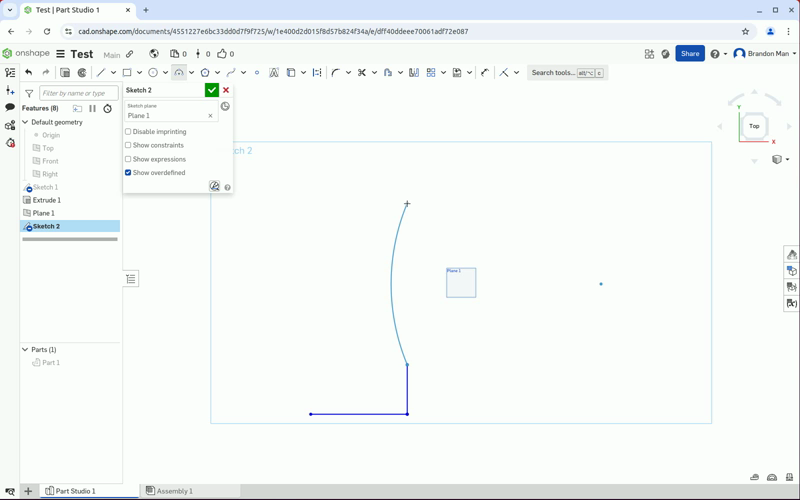
click(407, 203)
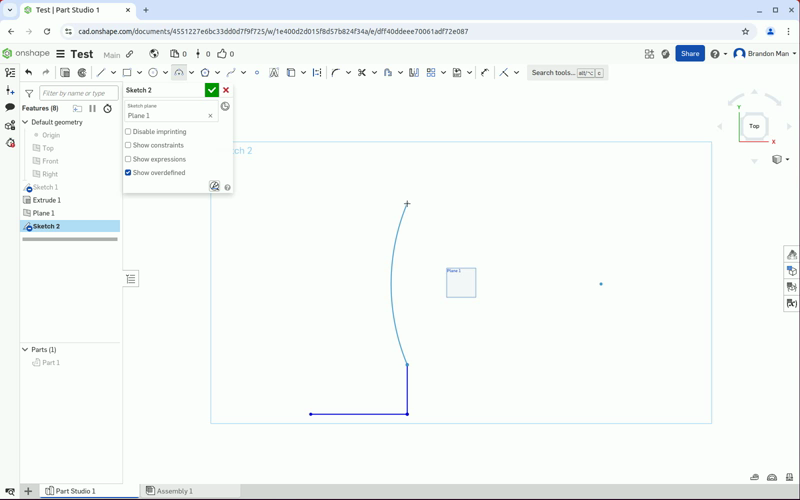
mouse_move(372, 284)
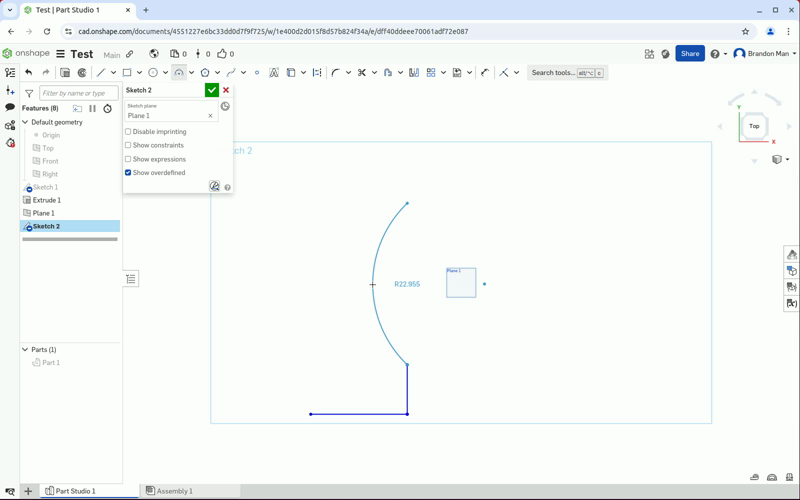
click(372, 284)
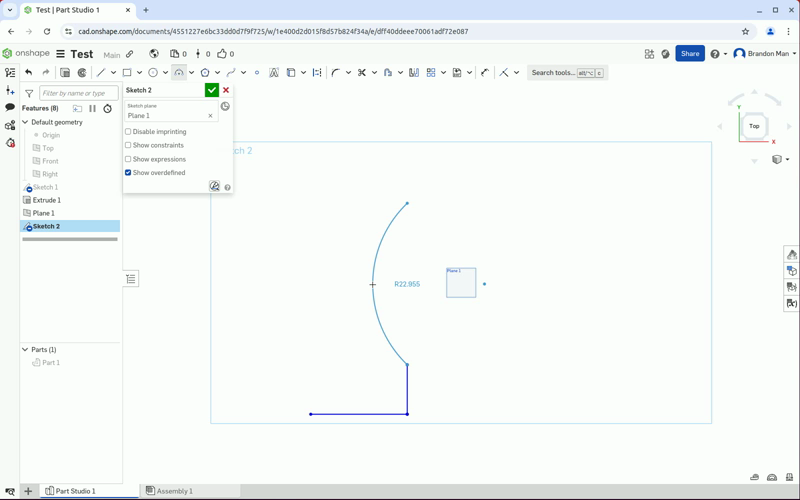
key_up(shift)
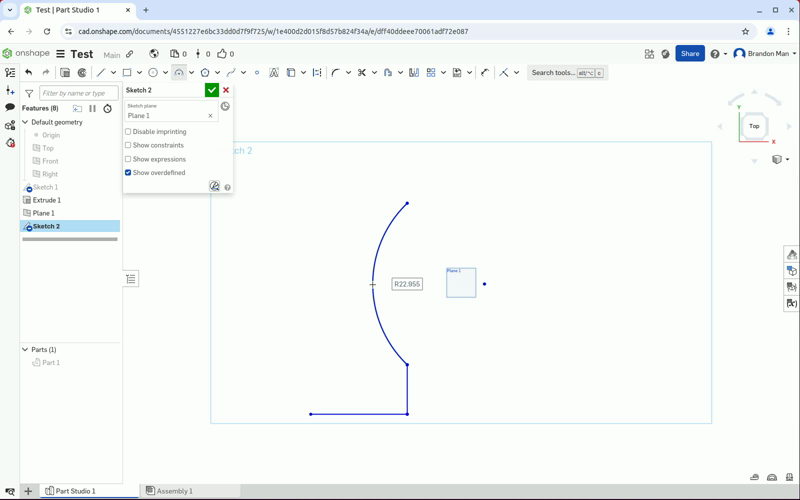
key(esc)
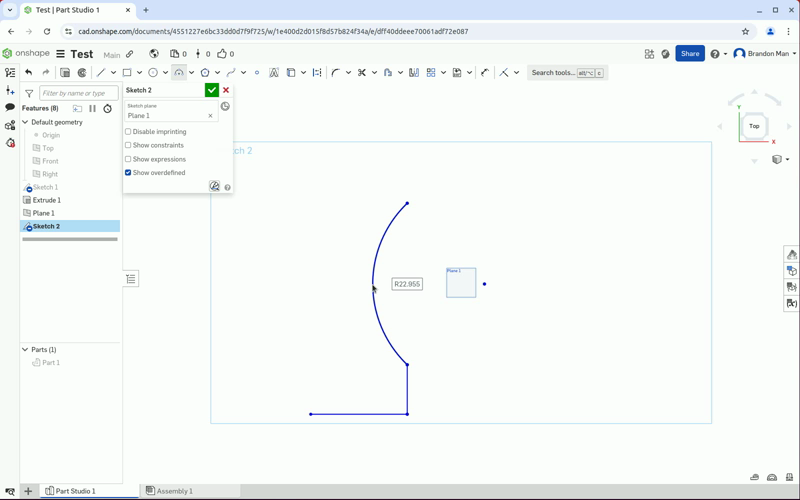
key(l)
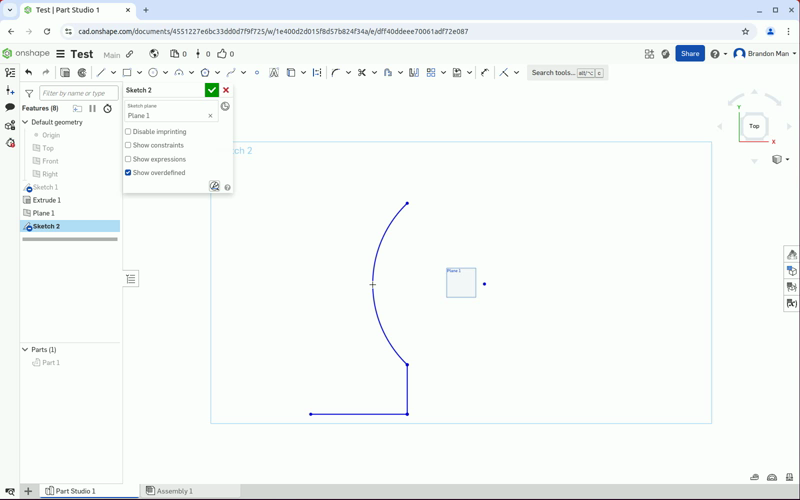
mouse_move(407, 203)
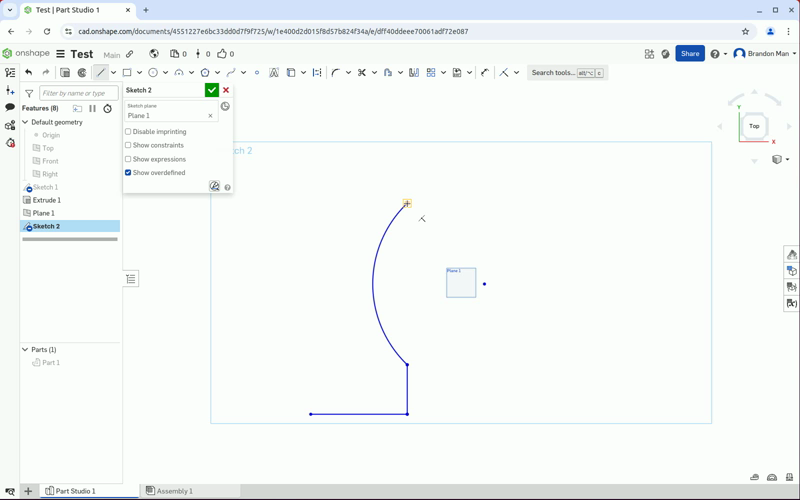
click(407, 203)
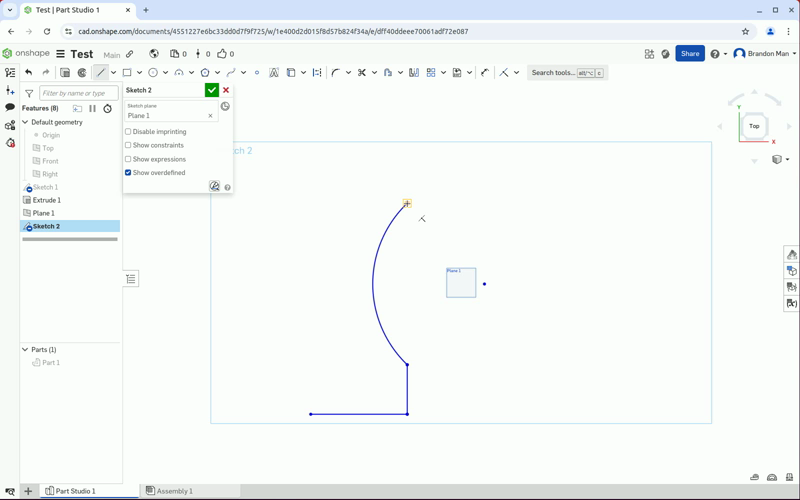
key_down(shift)
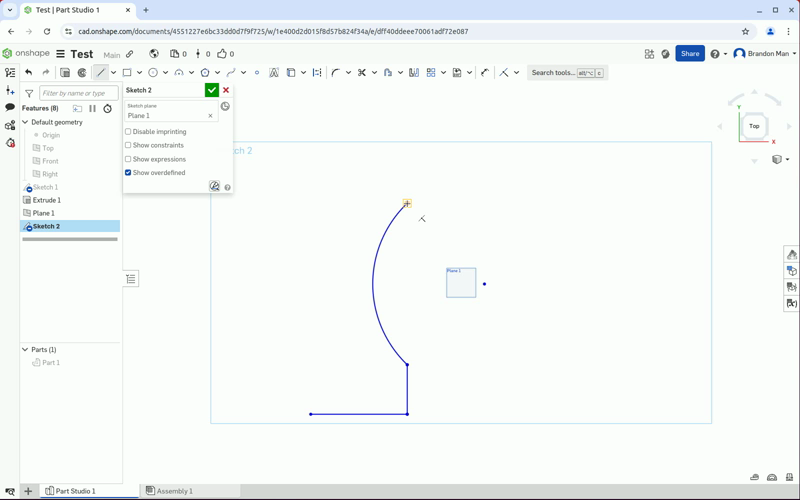
mouse_move(437, 203)
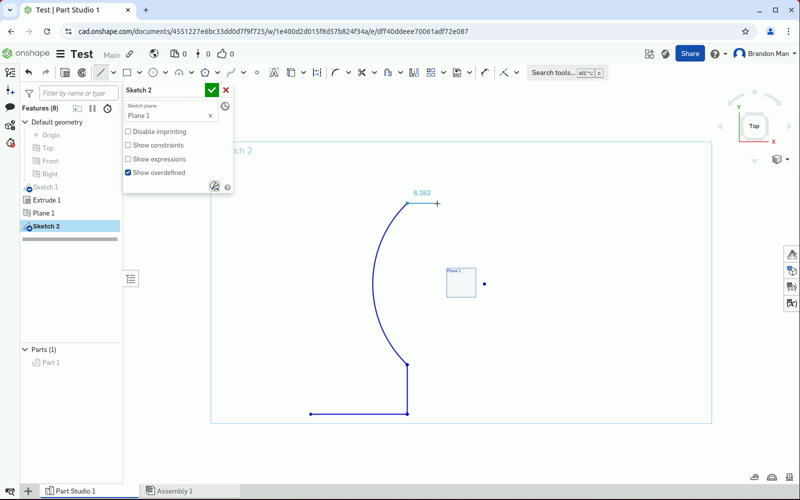
mouse_move(407, 167)
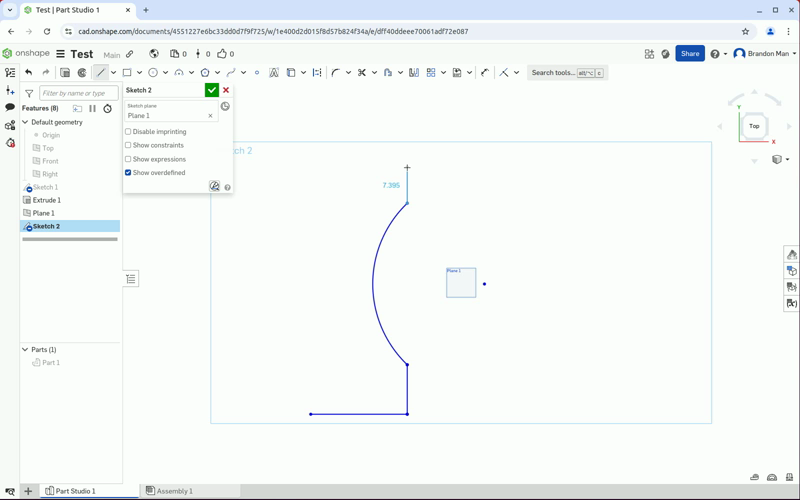
click(407, 167)
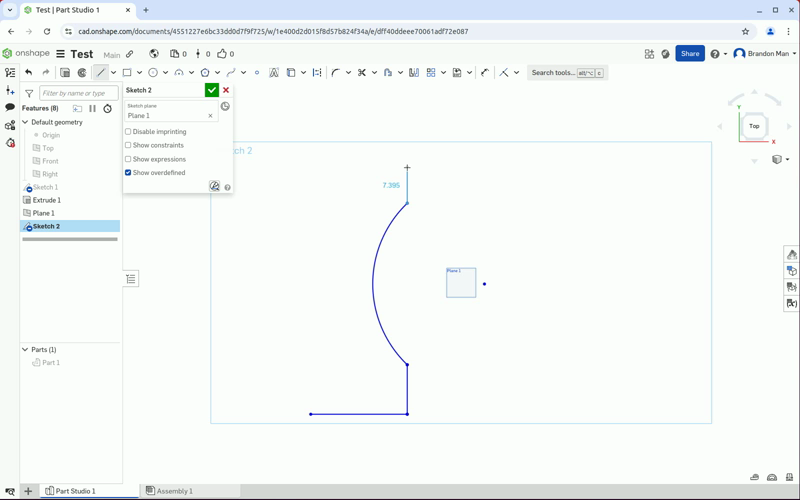
key_up(shift)
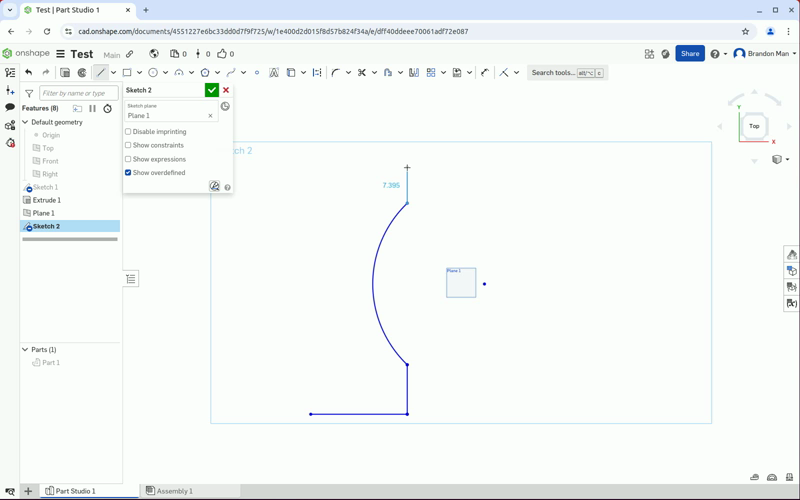
key_down(shift)
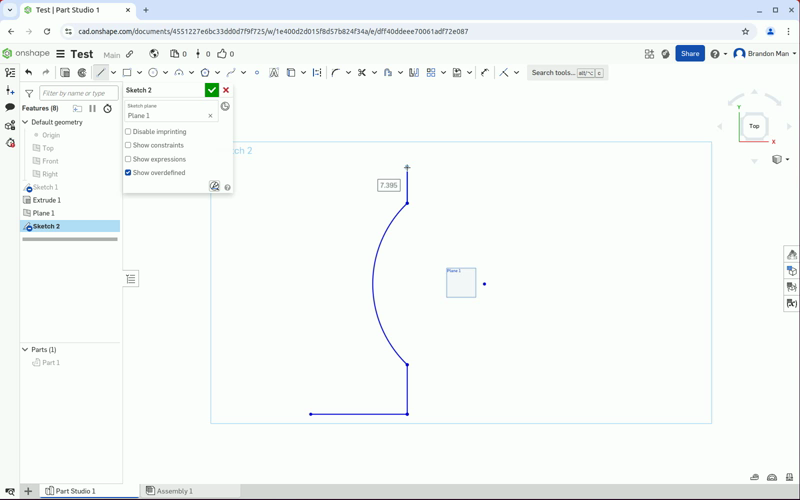
mouse_move(310, 167)
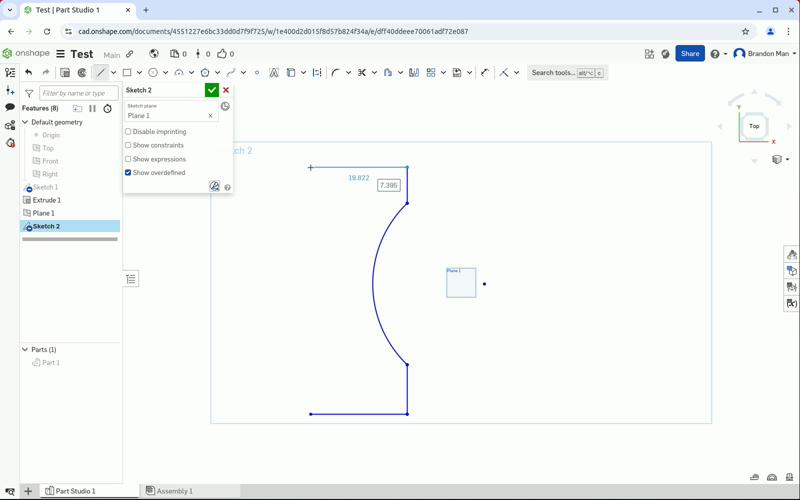
click(310, 167)
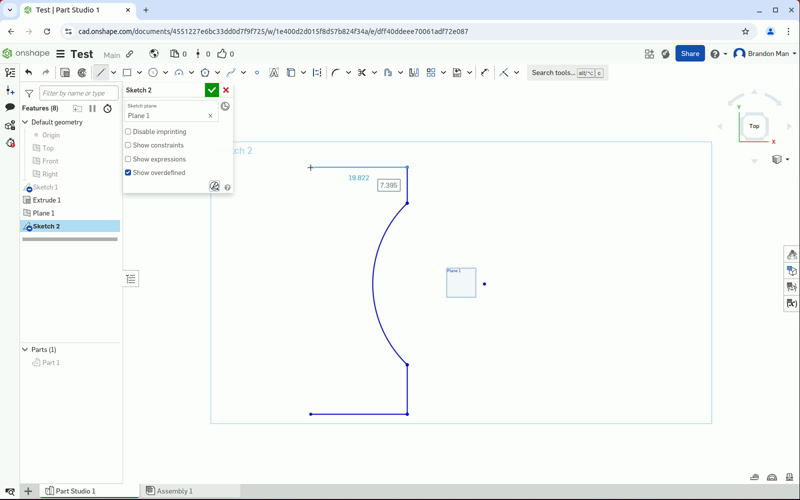
key_up(shift)
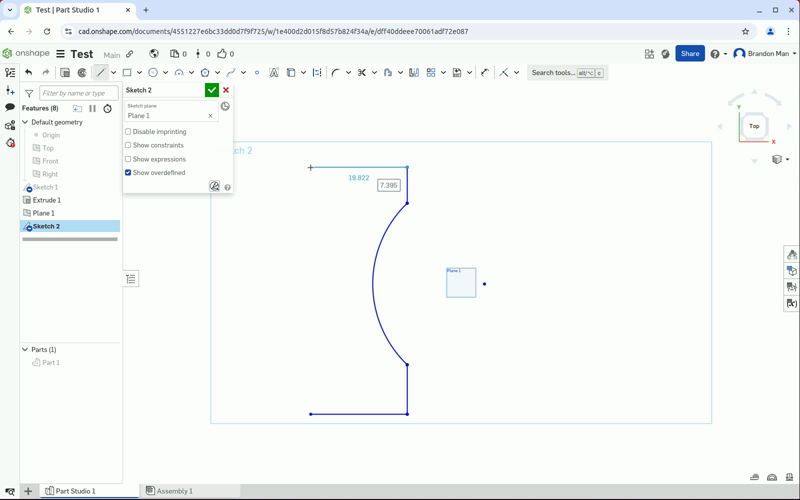
key_down(shift)
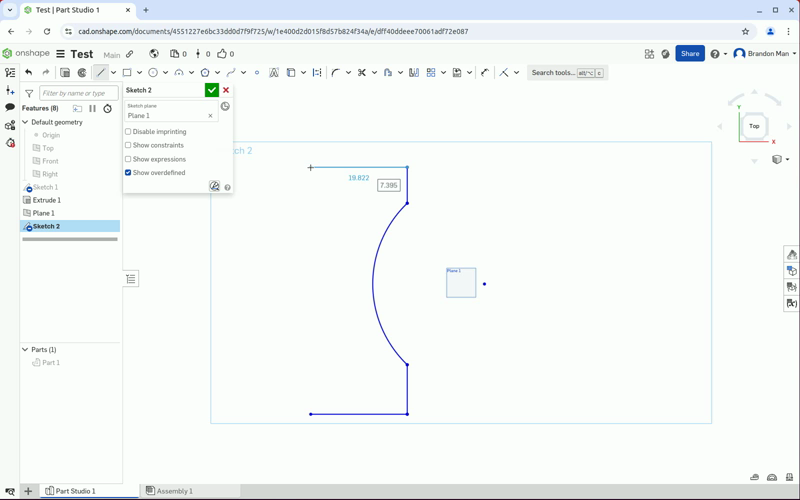
mouse_move(310, 414)
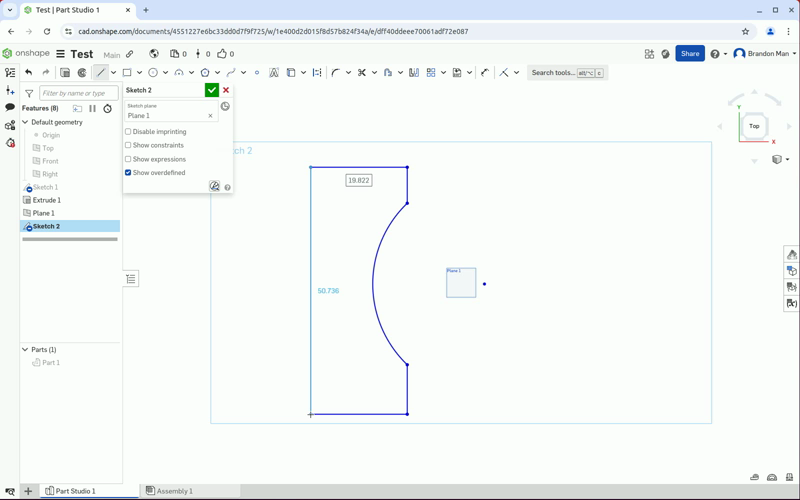
key_up(shift)
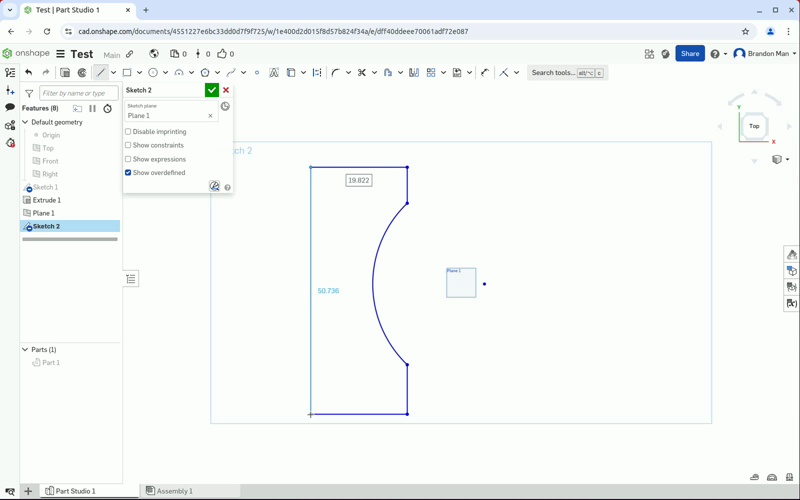
click(310, 414)
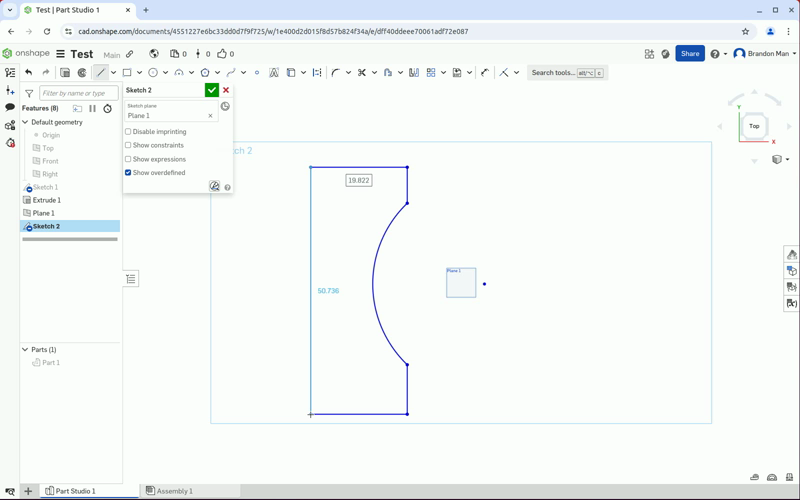
key(esc)
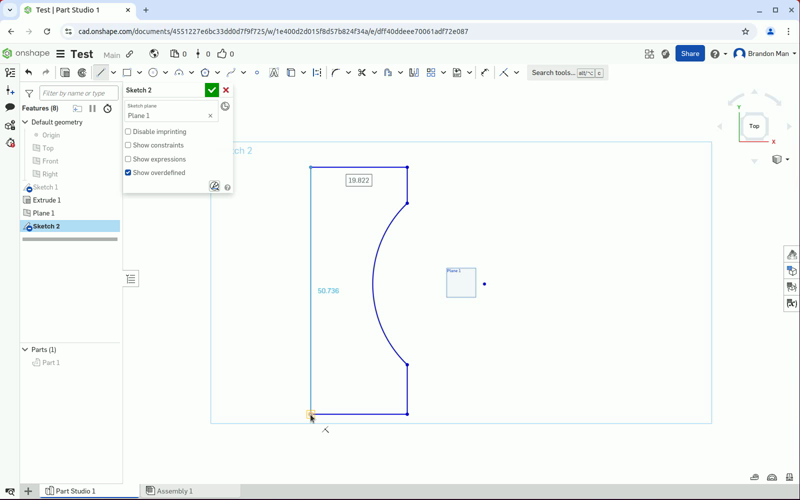
mouse_move(364, 344)
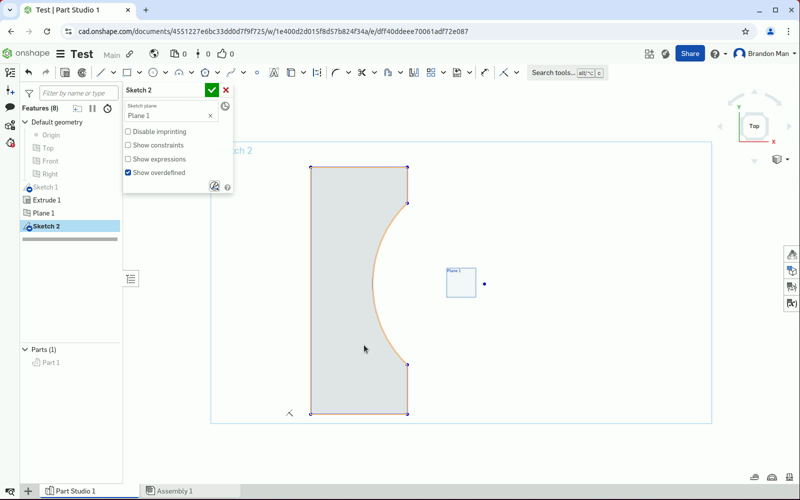
click(364, 344)
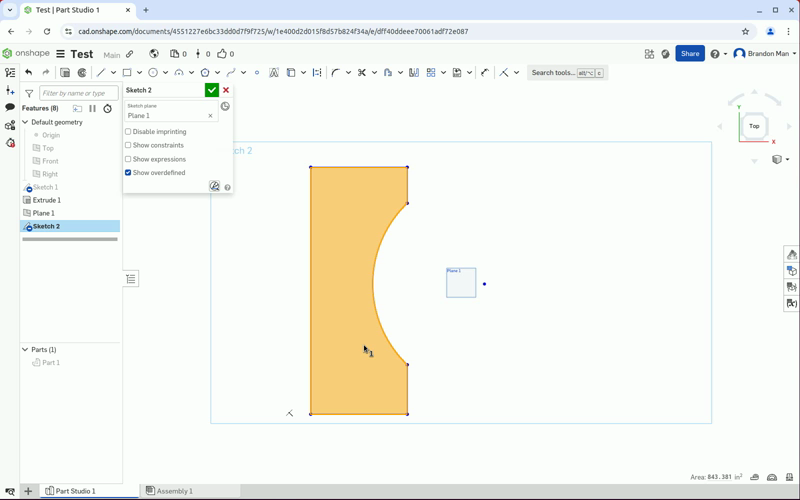
mouse_move(73, 352)
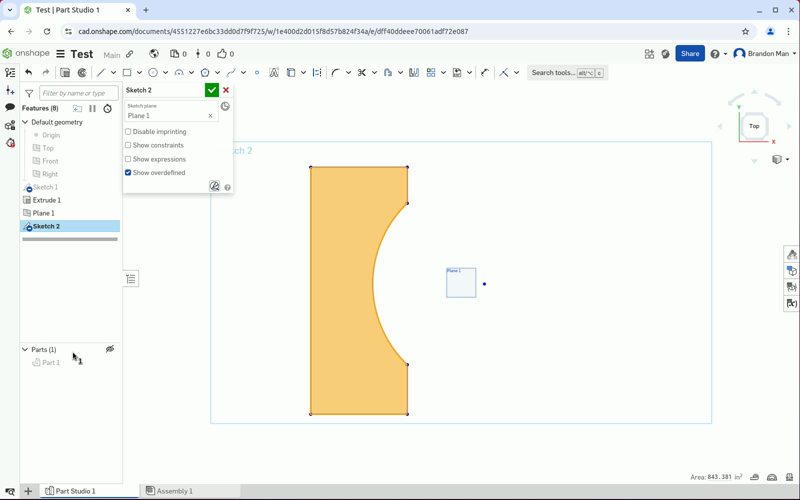
key(shift+y)
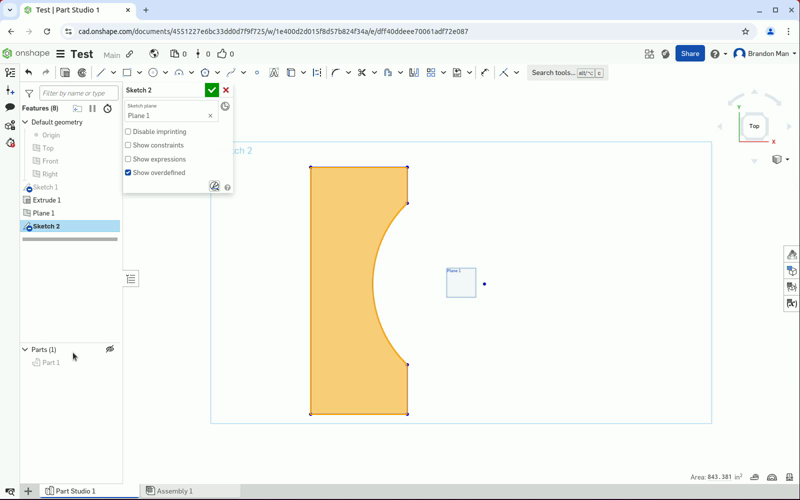
key(shift+e)
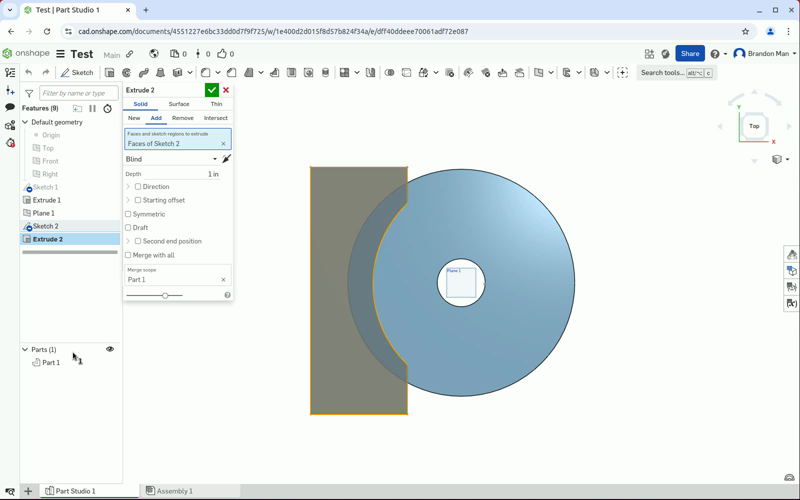
mouse_move(143, 106)
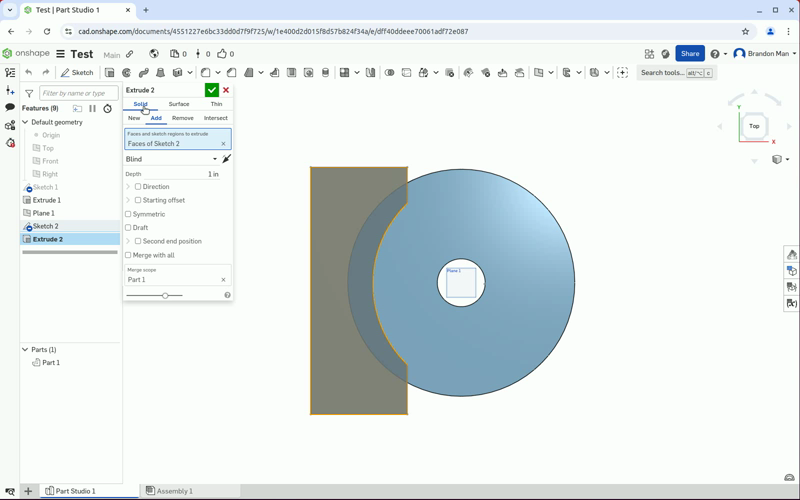
click(143, 106)
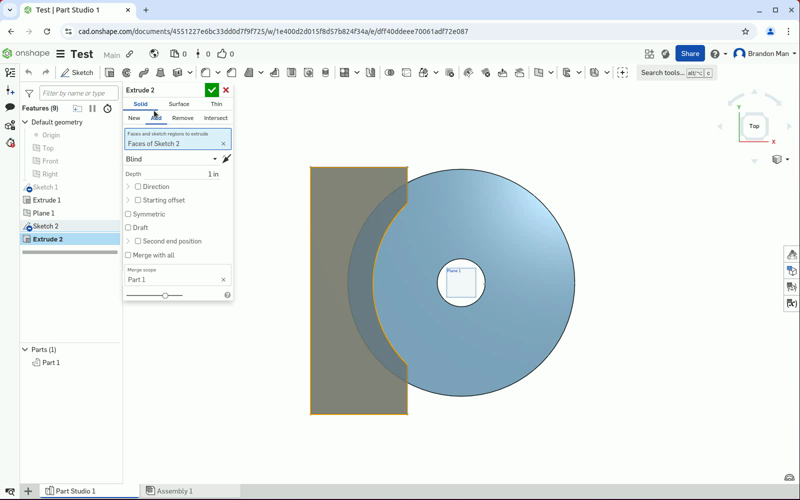
mouse_move(186, 120)
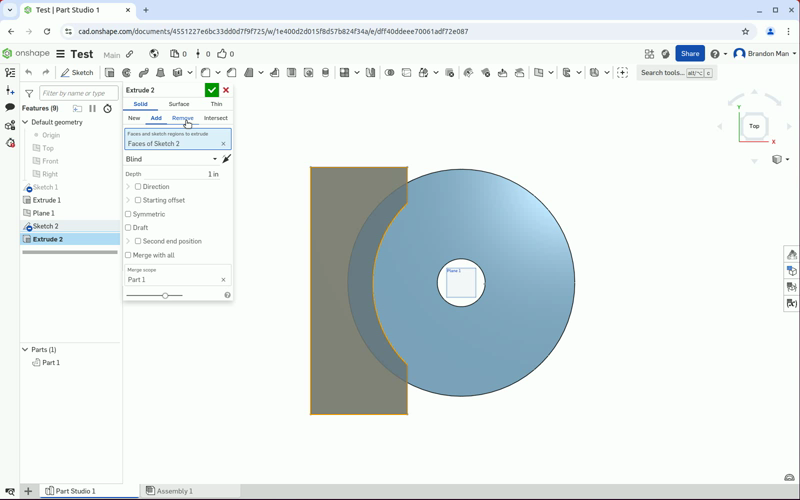
click(186, 120)
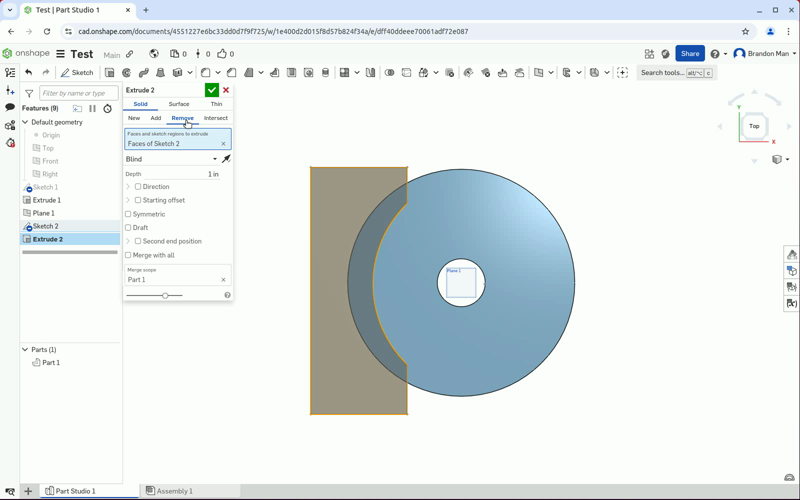
key(tab, 4)
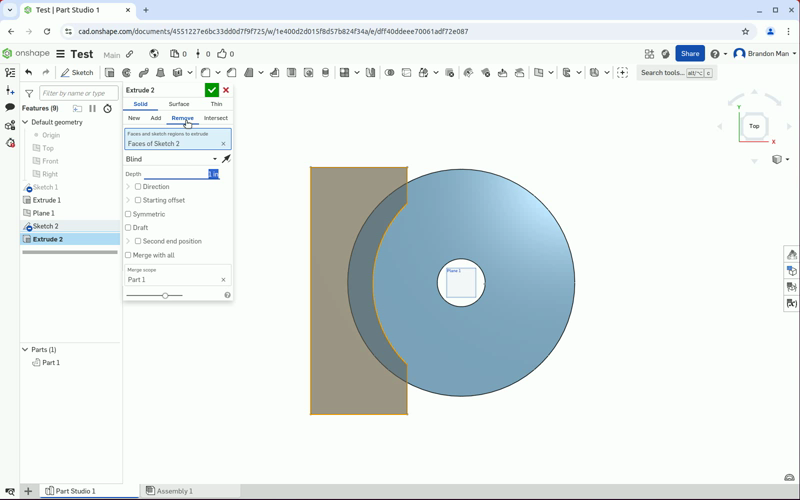
text(9.147)
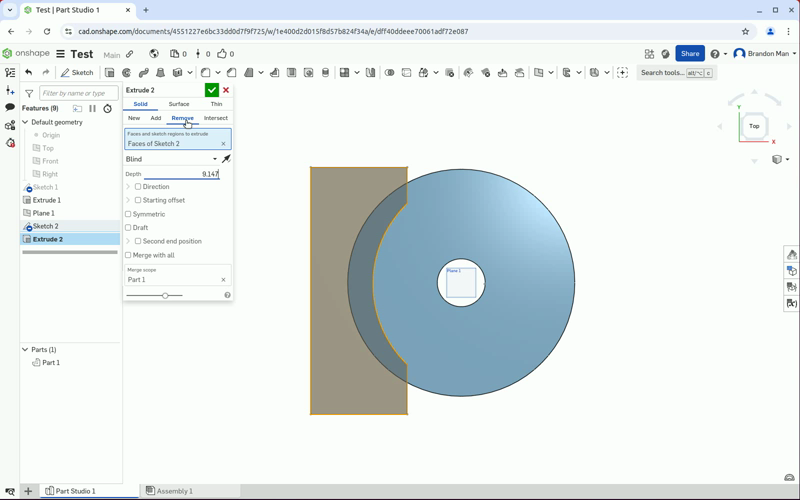
key(tab, 6)
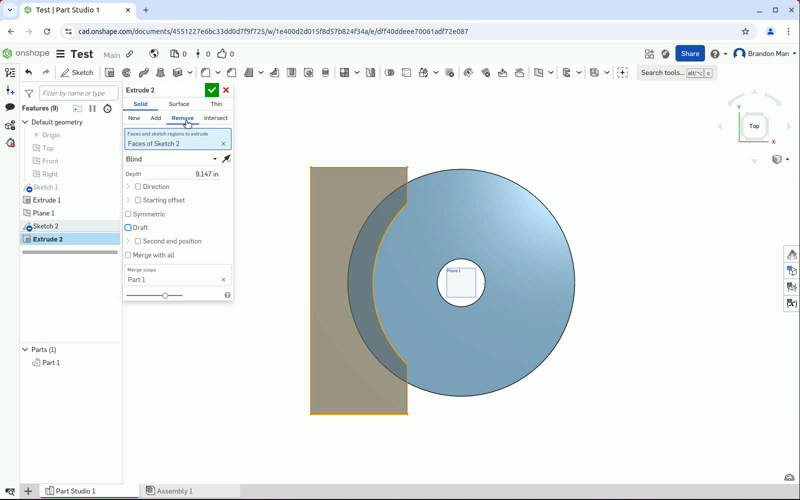
key(space)
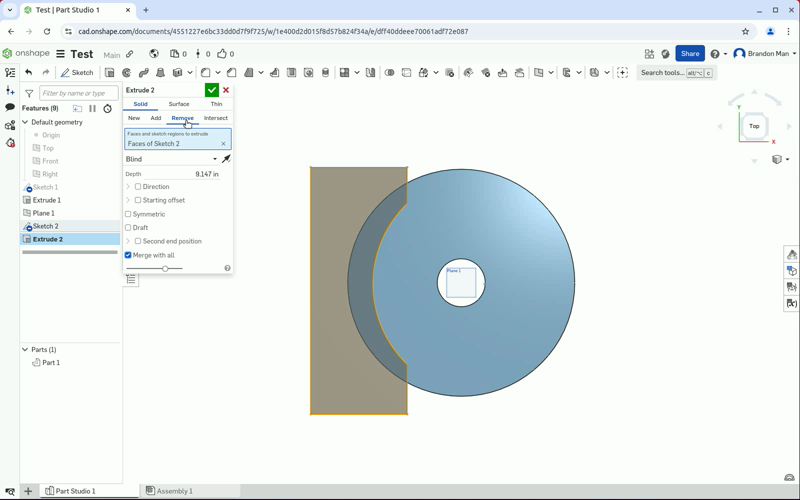
key(enter)
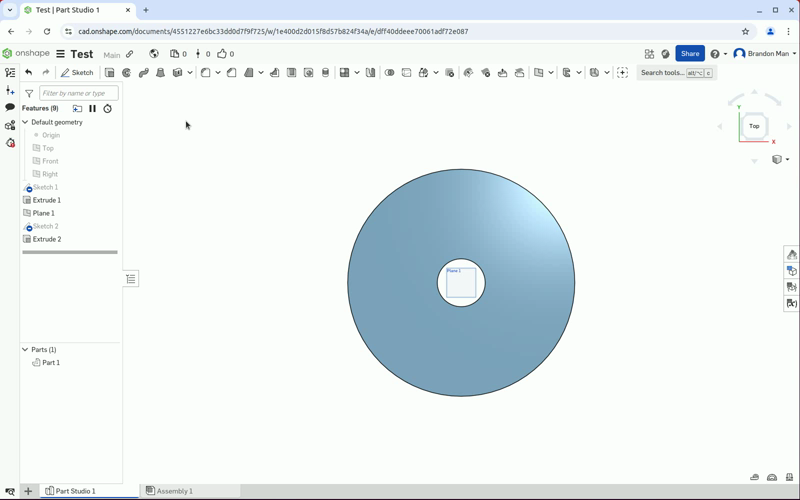
key(shift+h)
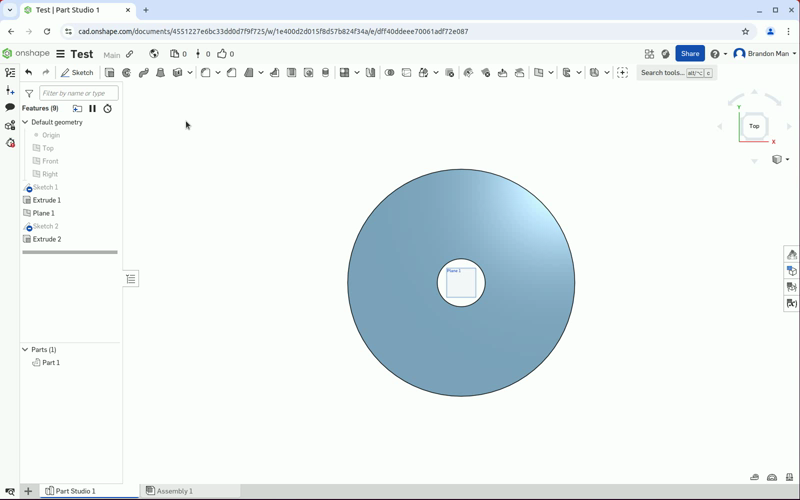
key(shift+h)
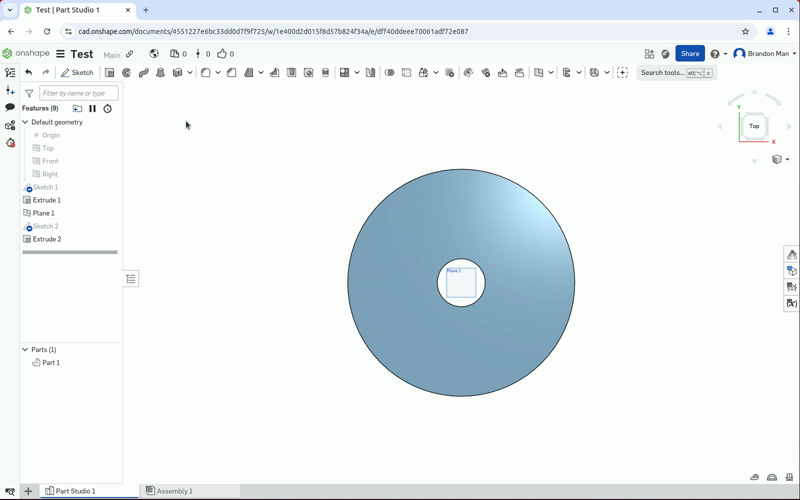
mouse_move(73, 189)
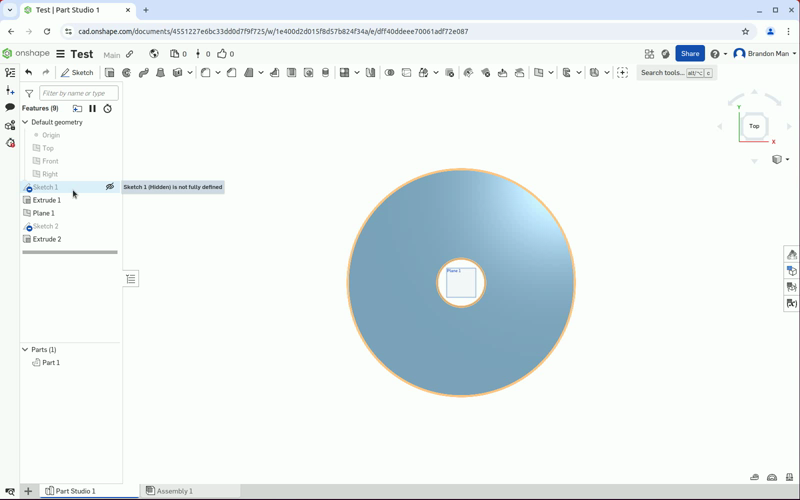
click(73, 189)
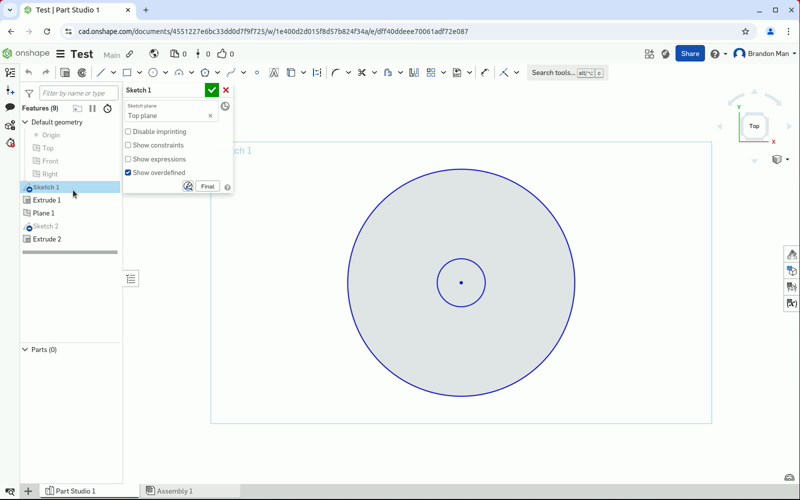
mouse_move(229, 92)
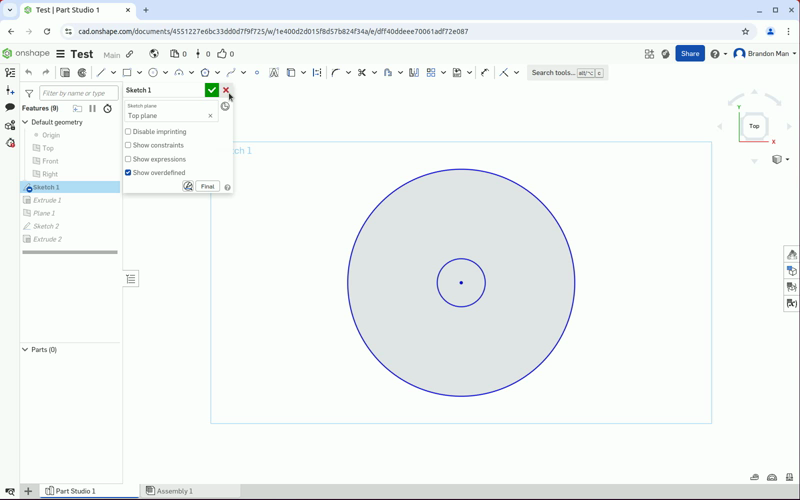
click(229, 92)
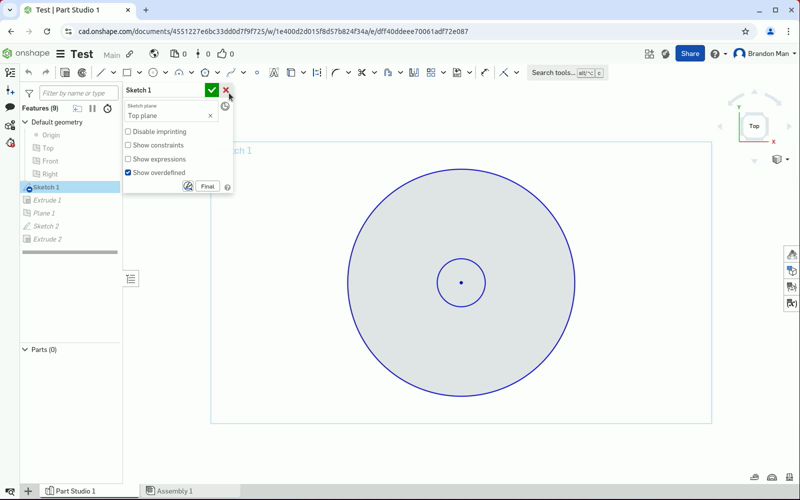
key(shift+s)
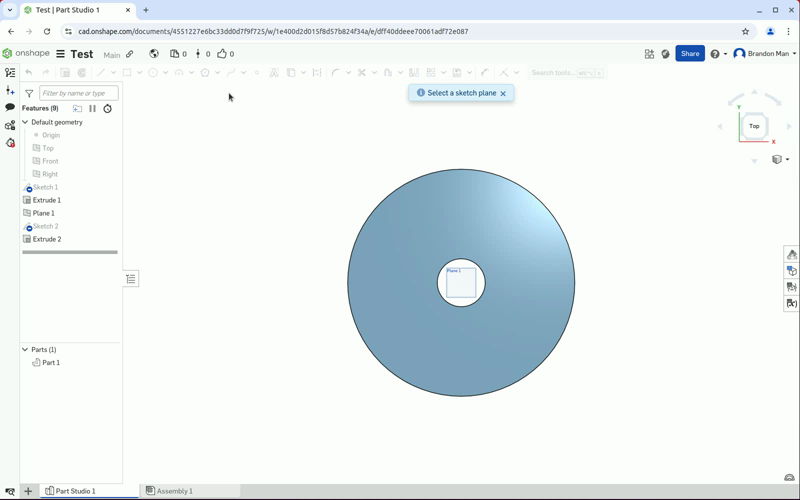
mouse_move(73, 215)
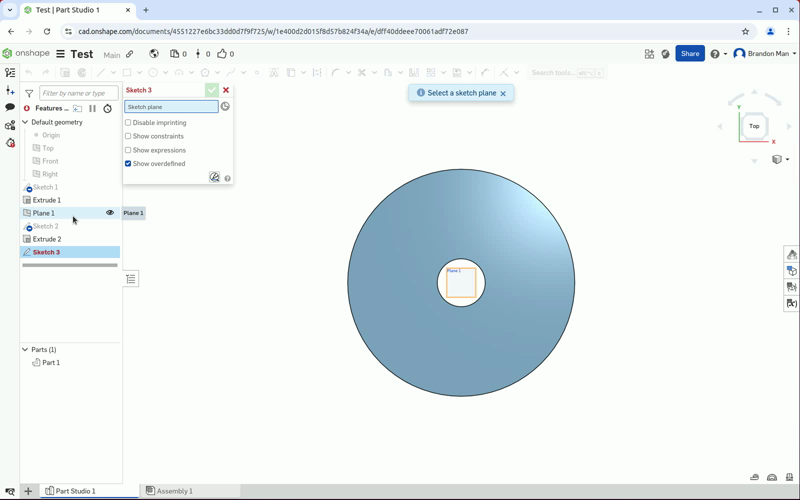
click(73, 215)
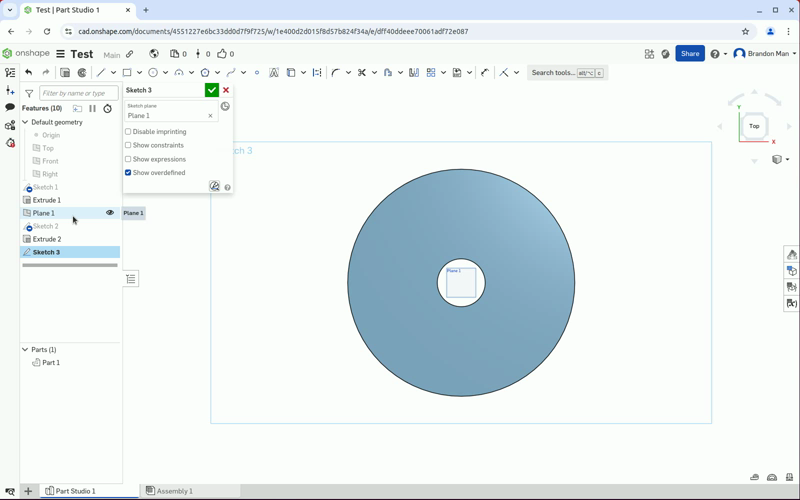
mouse_move(73, 352)
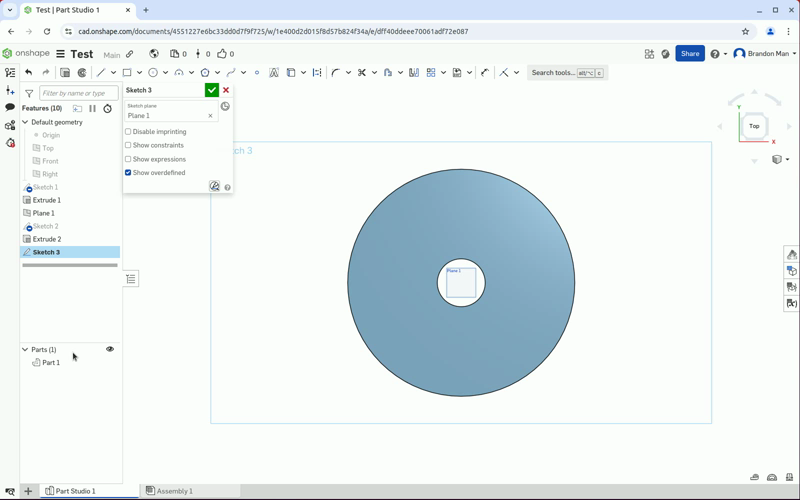
key(y)
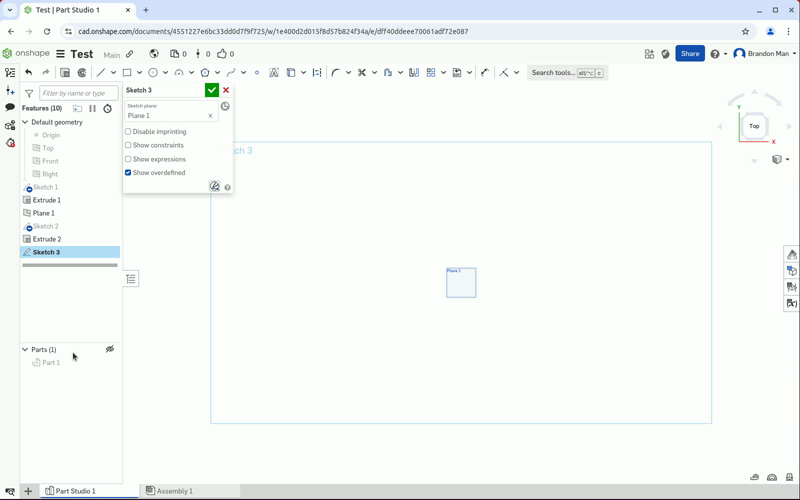
key(l)
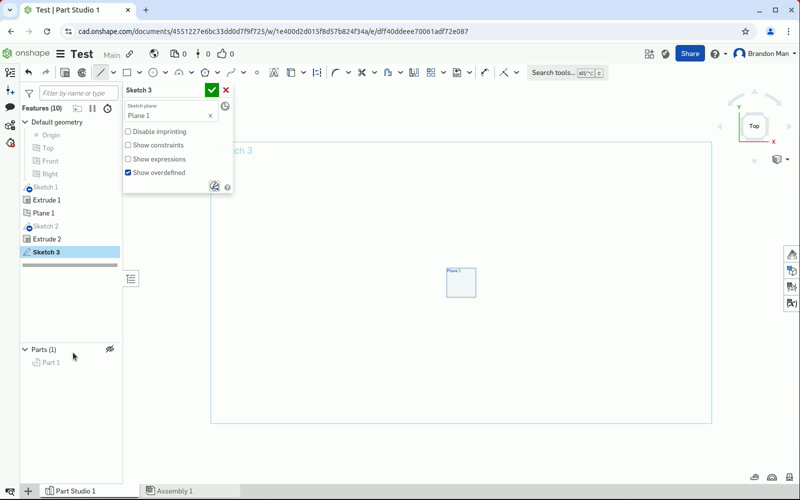
key_down(shift)
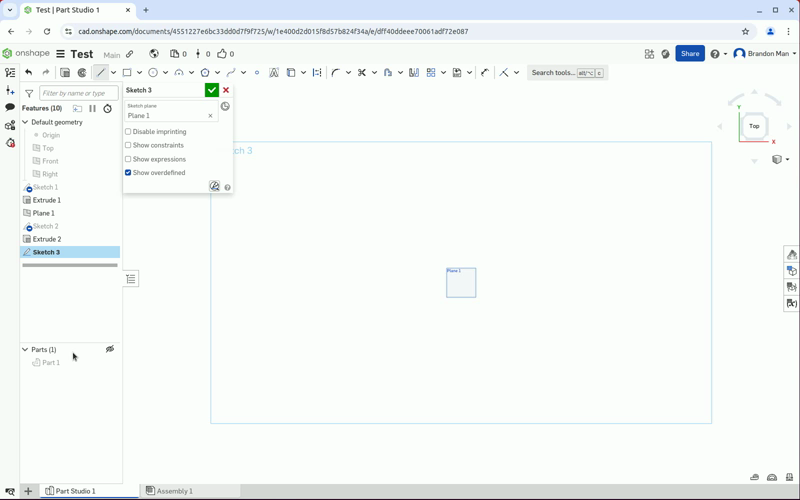
mouse_move(539, 414)
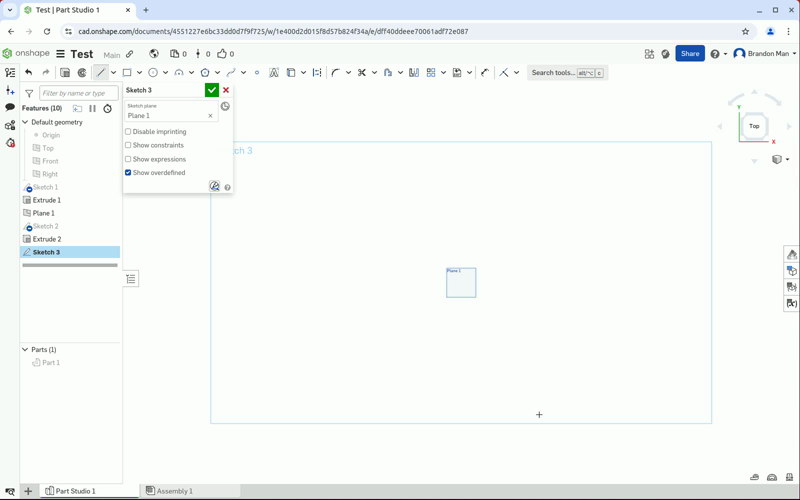
click(539, 414)
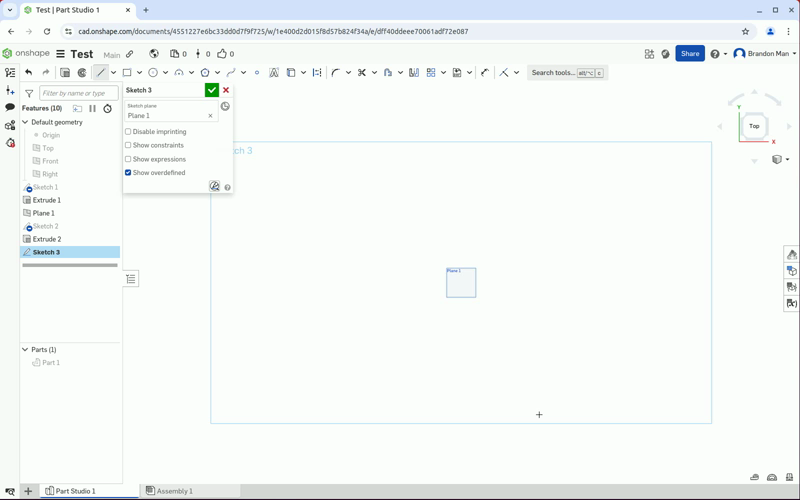
key_up(shift)
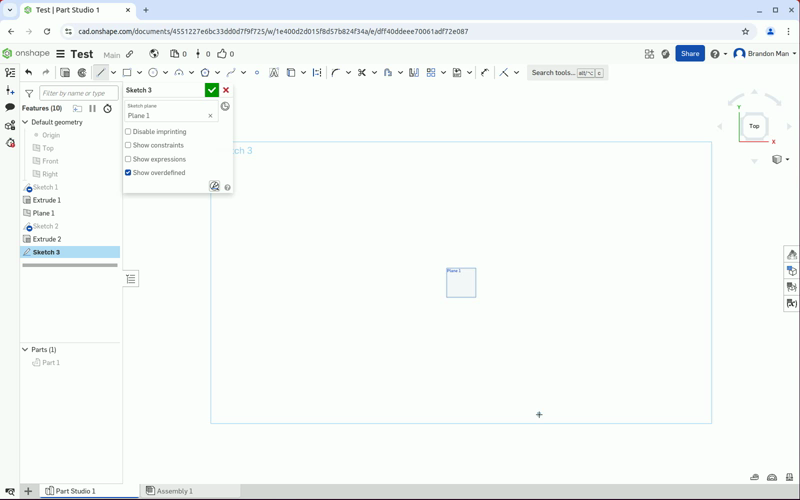
key_down(shift)
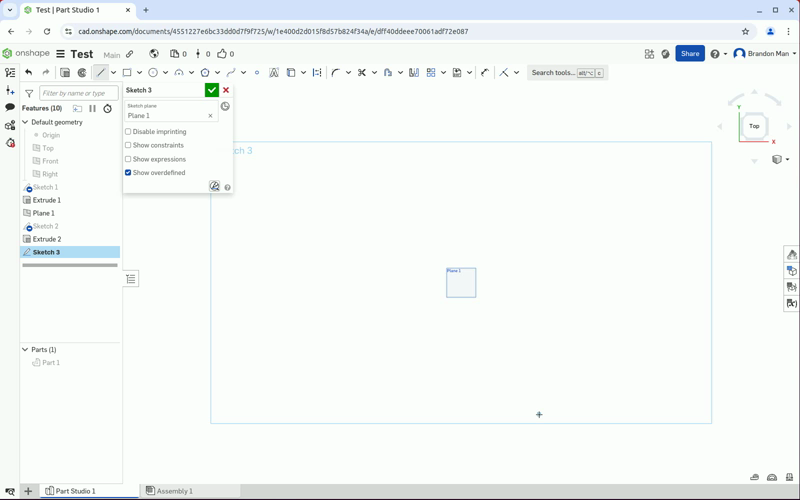
mouse_move(589, 414)
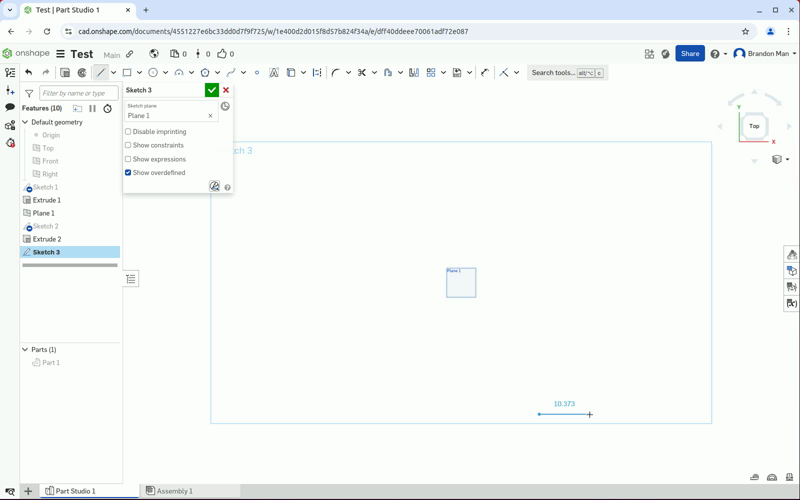
click(589, 414)
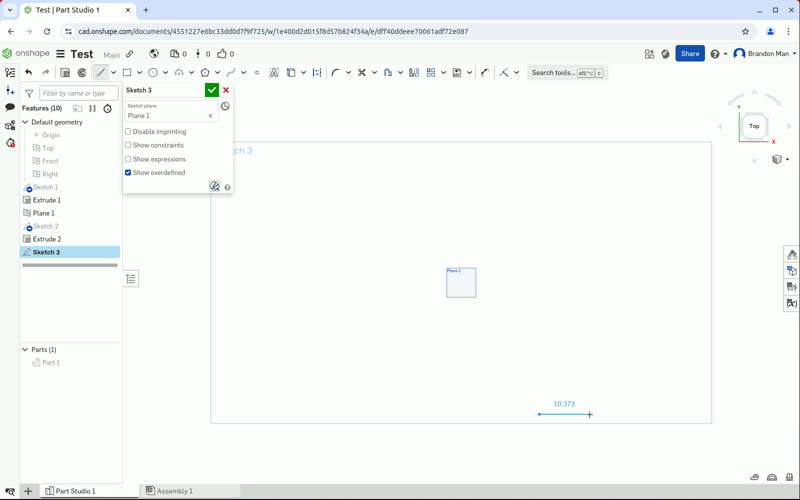
key_up(shift)
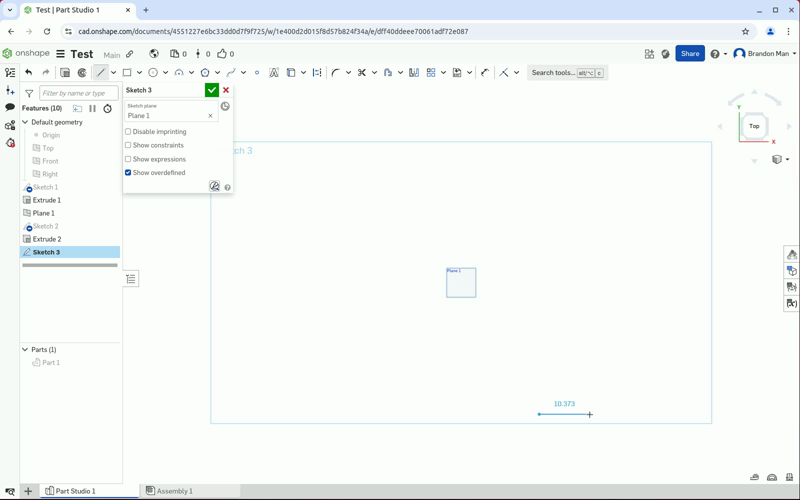
key_down(shift)
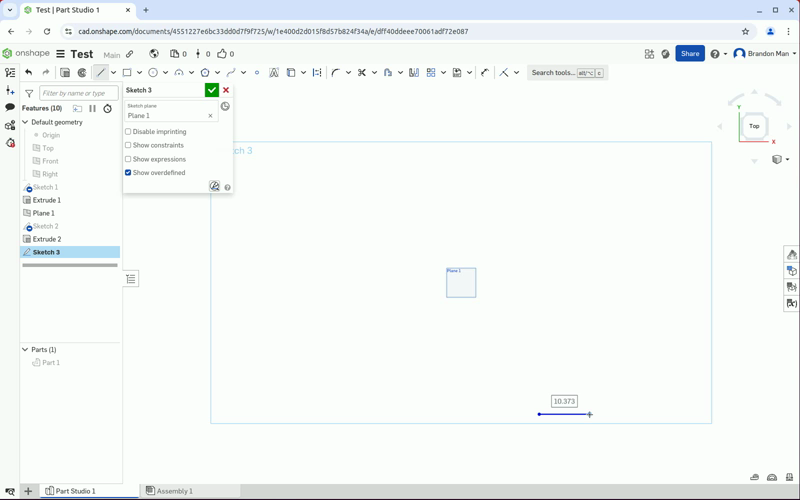
mouse_move(589, 165)
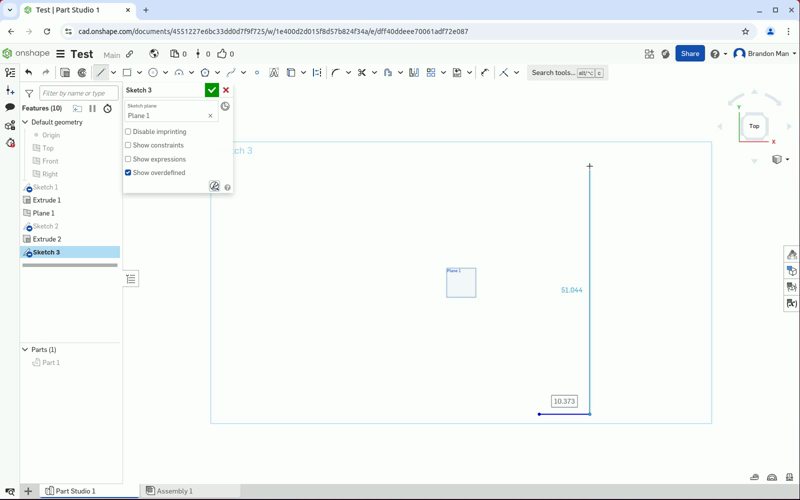
click(589, 165)
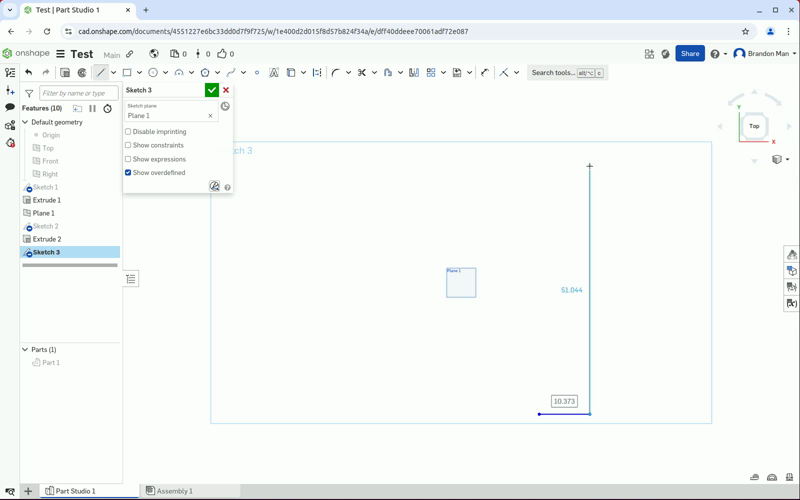
key_up(shift)
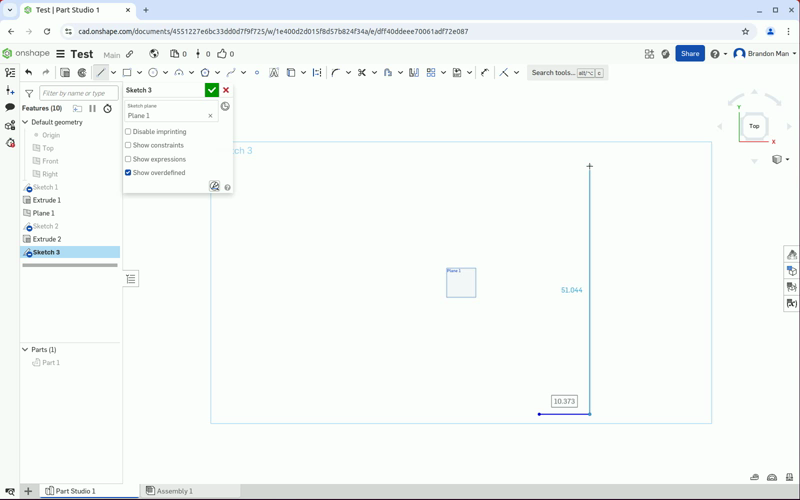
key_down(shift)
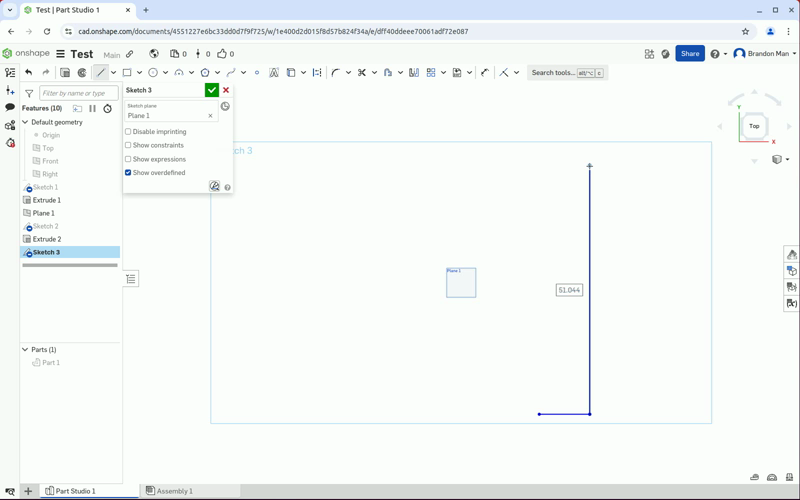
mouse_move(539, 165)
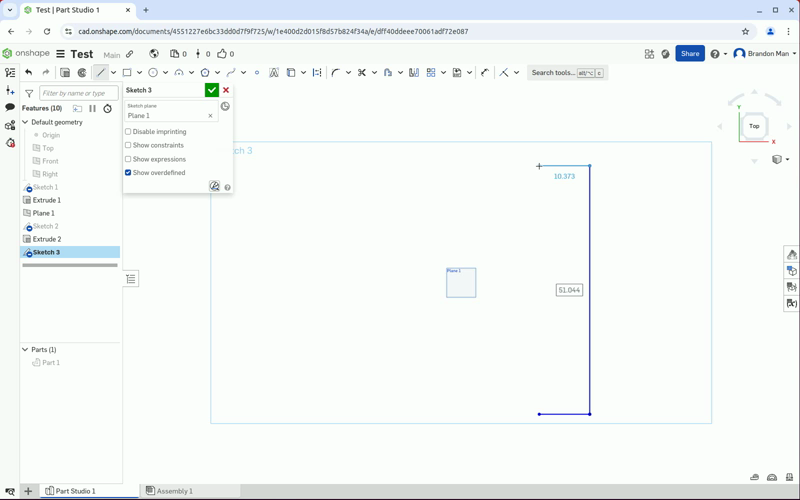
click(539, 165)
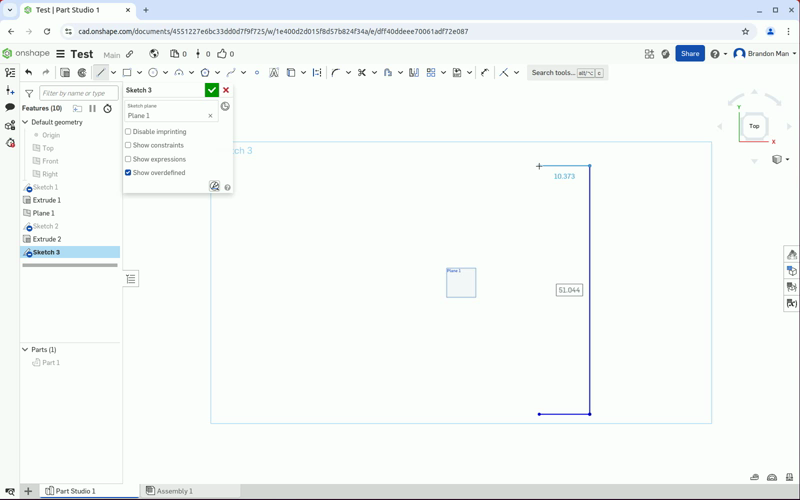
key_up(shift)
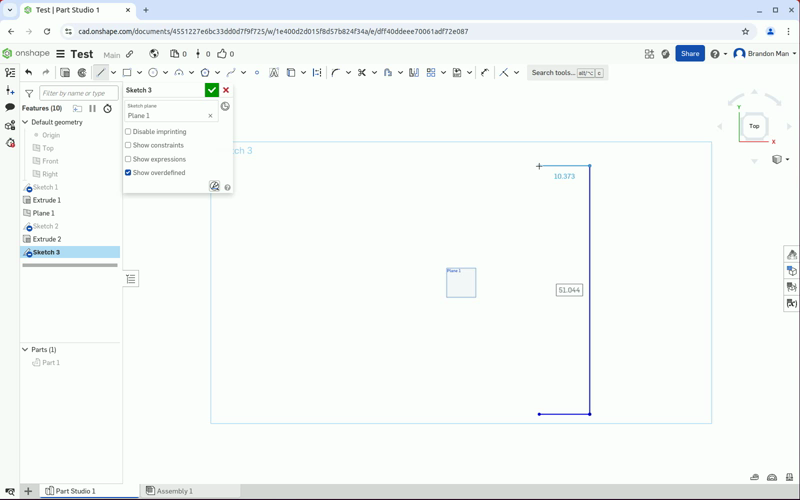
key_down(shift)
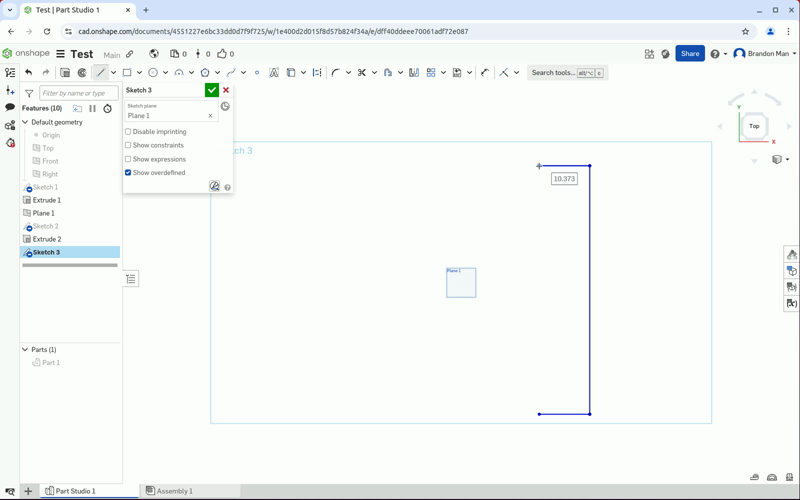
mouse_move(569, 165)
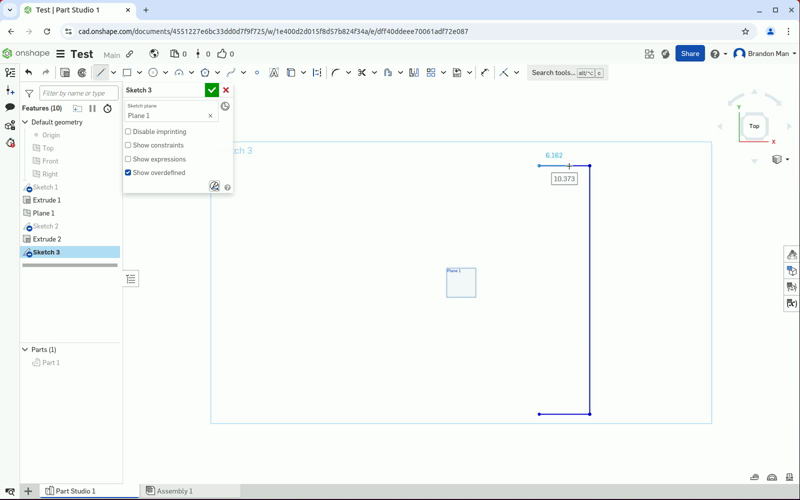
mouse_move(539, 205)
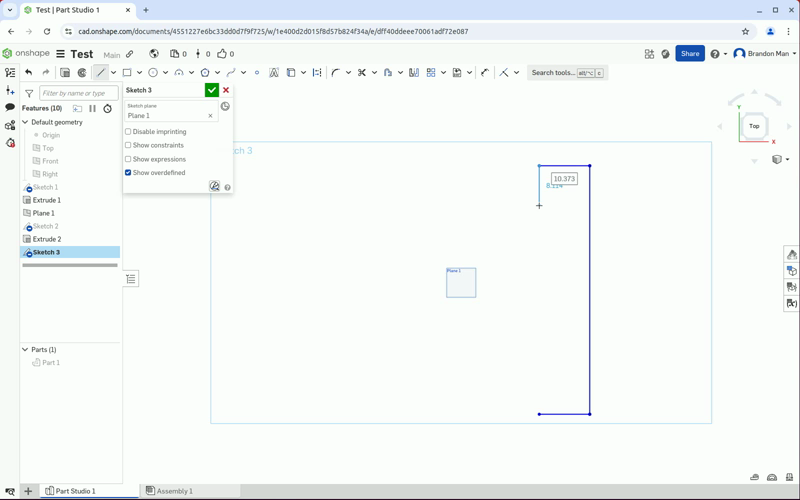
click(539, 205)
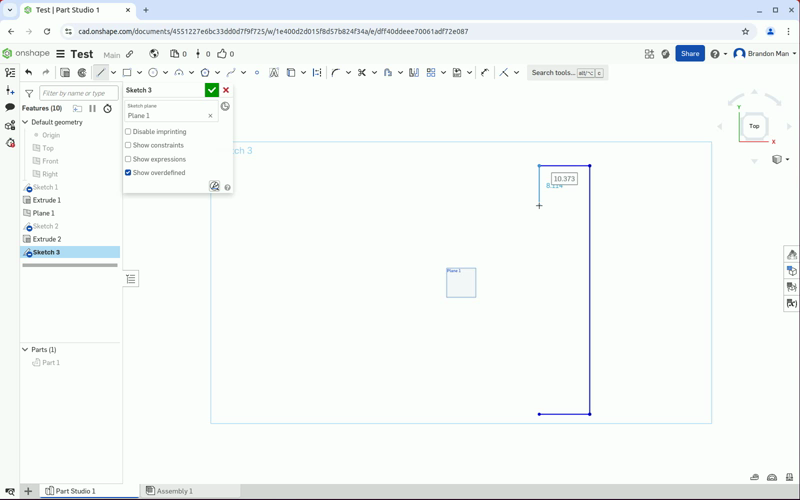
key_up(shift)
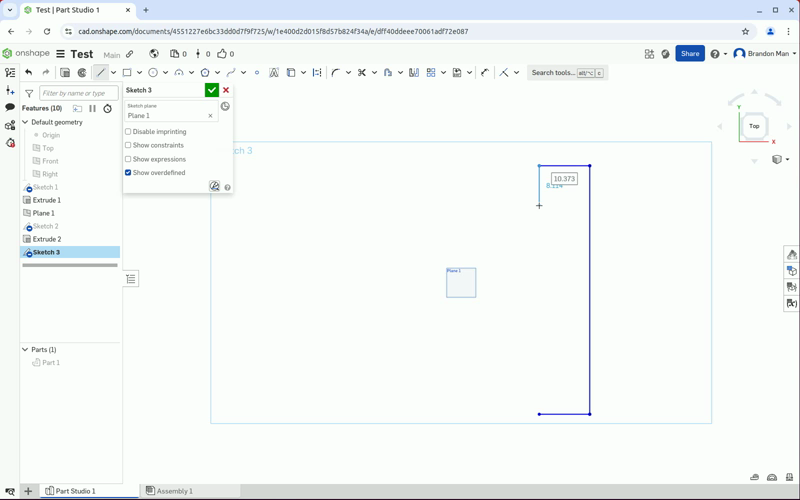
key(esc)
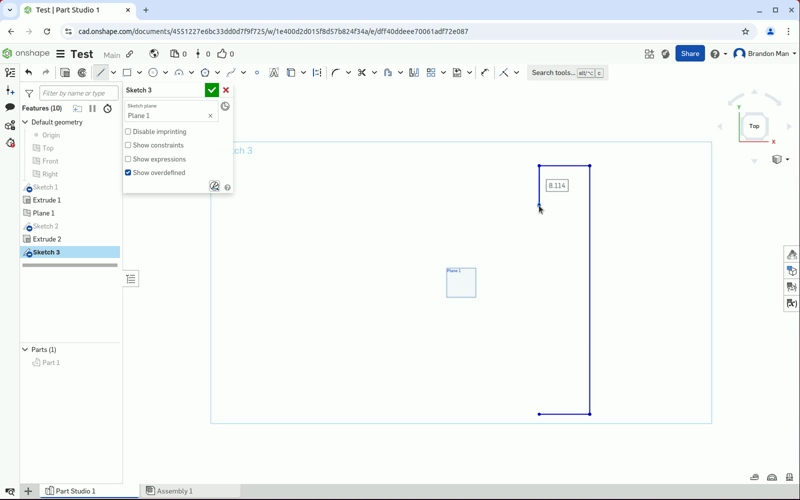
key(a)
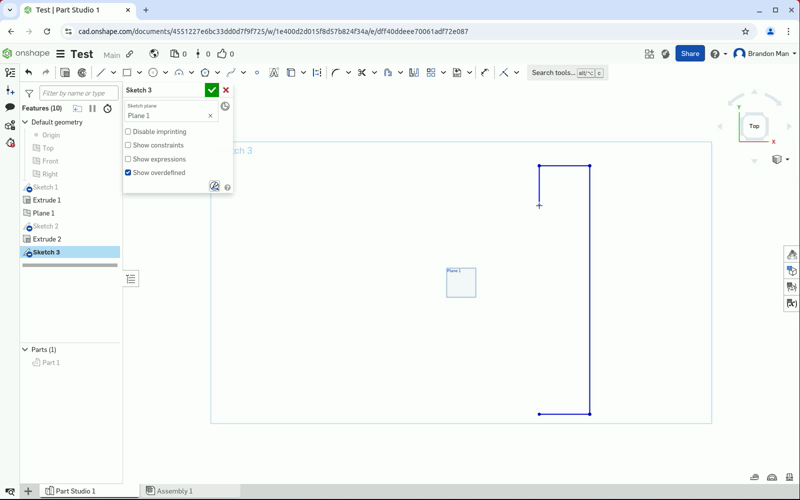
mouse_move(539, 205)
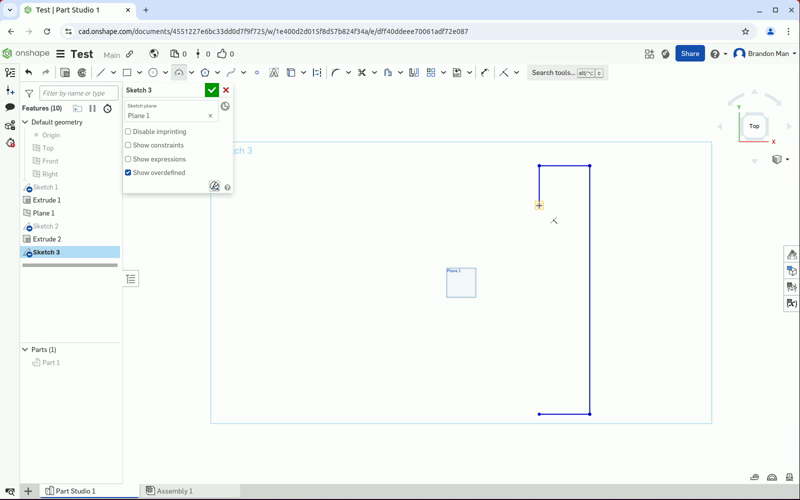
click(539, 205)
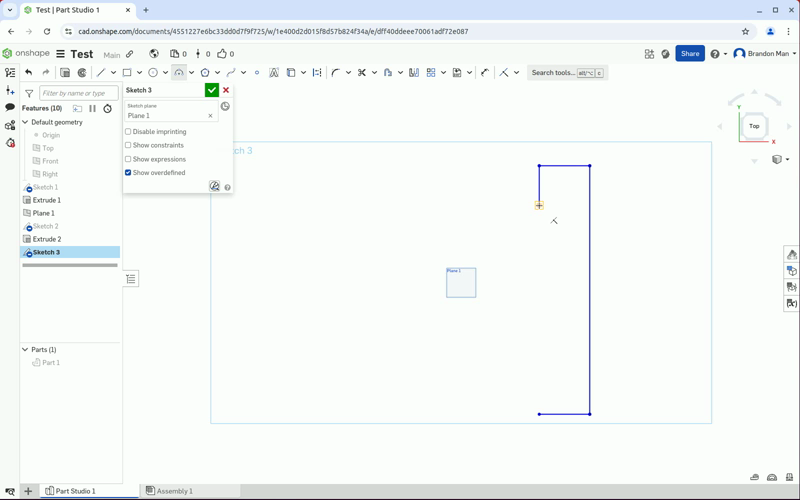
key_down(shift)
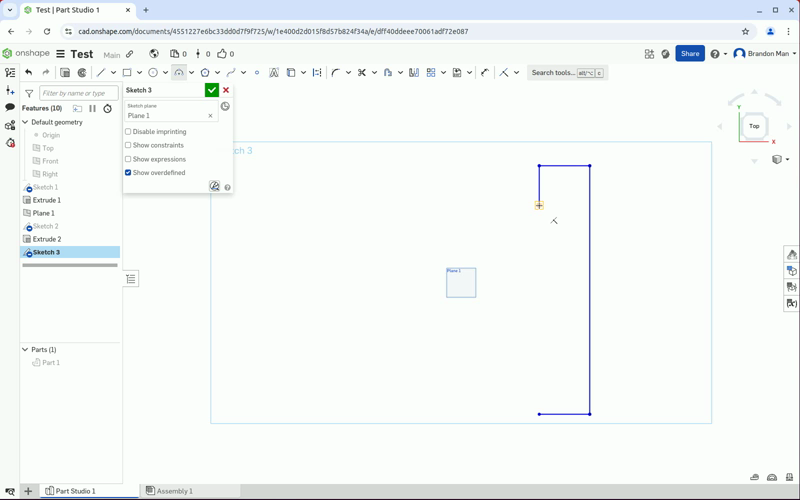
mouse_move(539, 364)
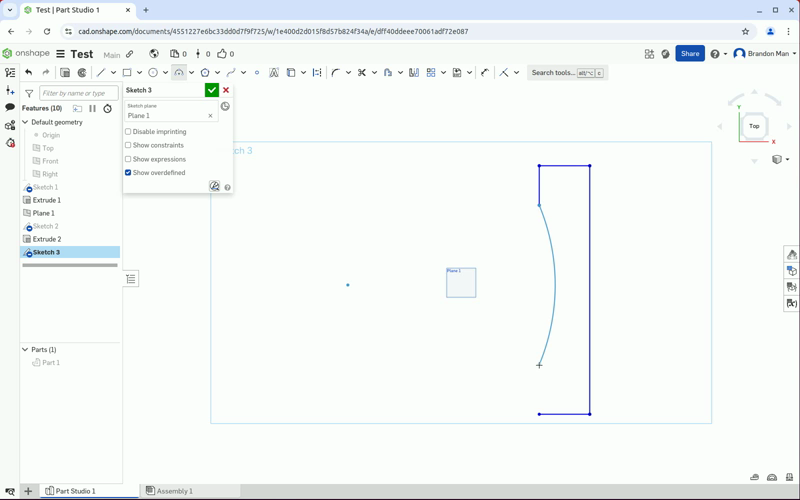
click(539, 364)
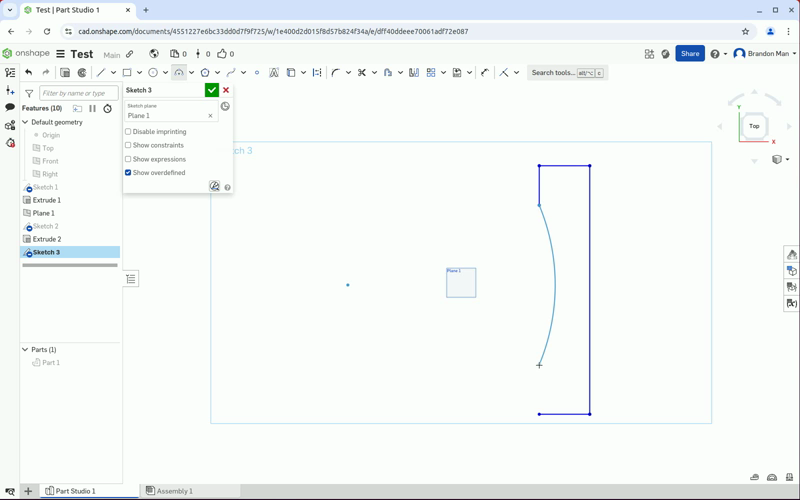
mouse_move(572, 284)
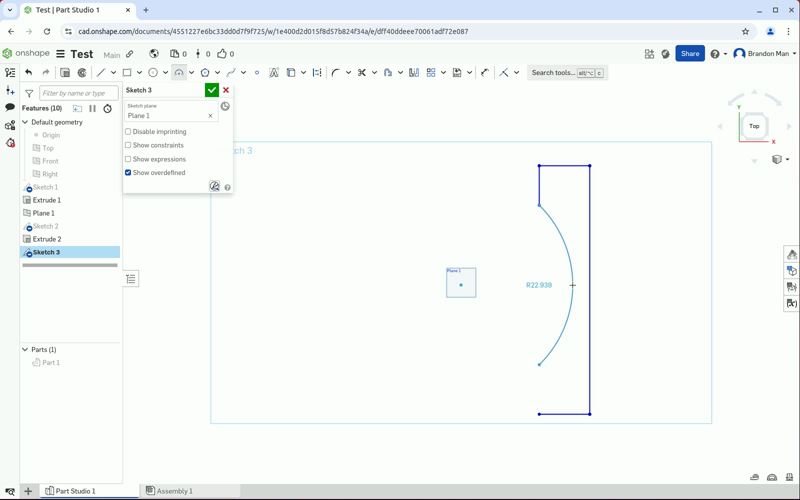
click(572, 284)
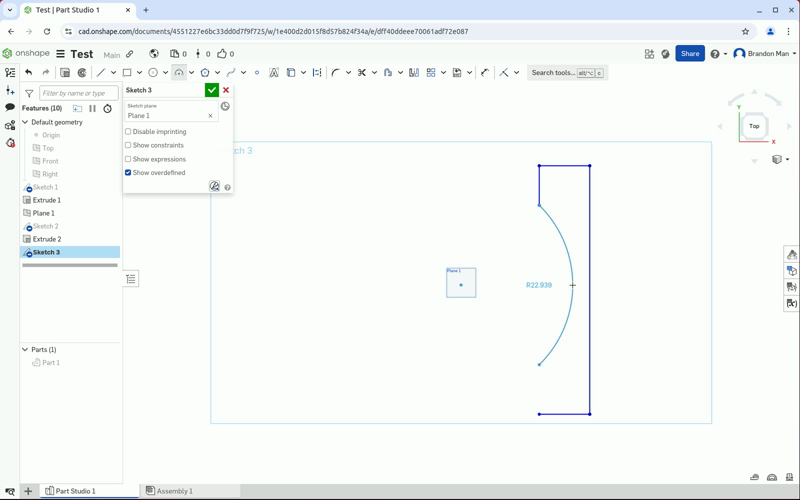
key_up(shift)
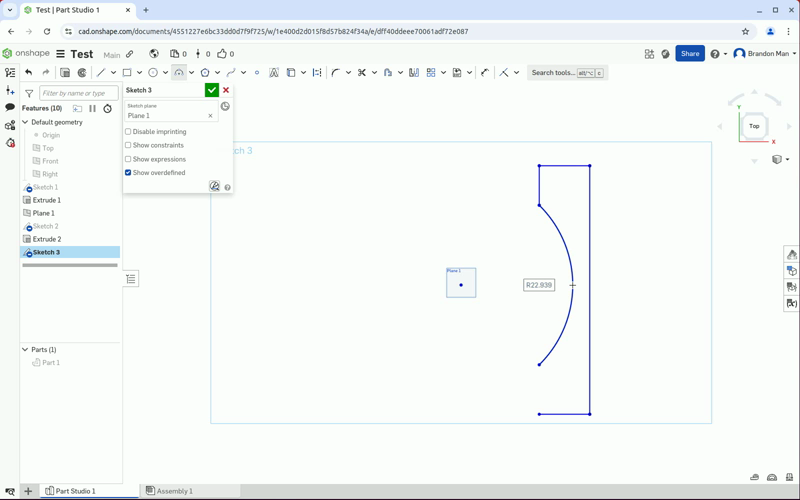
key(esc)
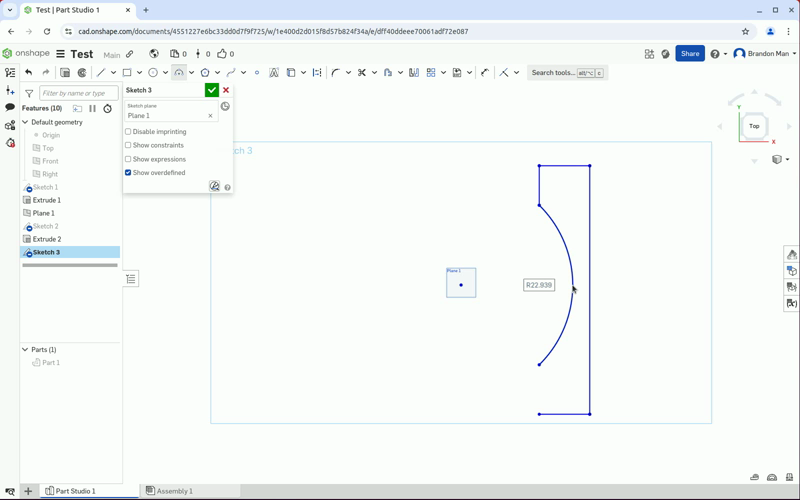
key(l)
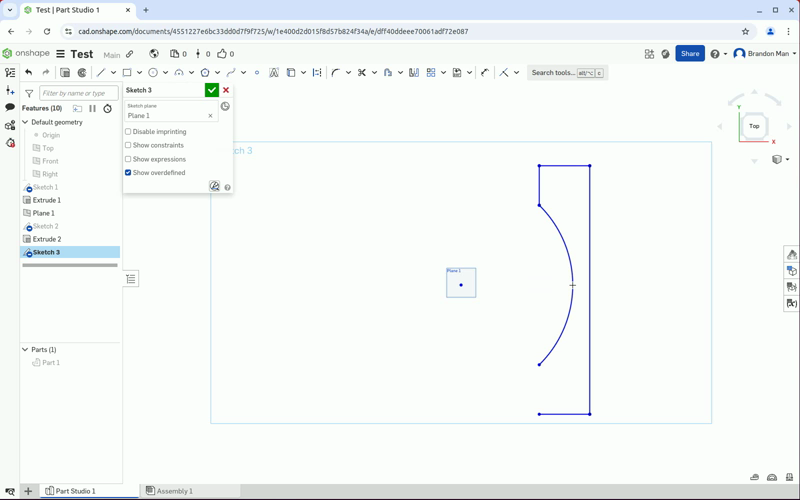
mouse_move(539, 364)
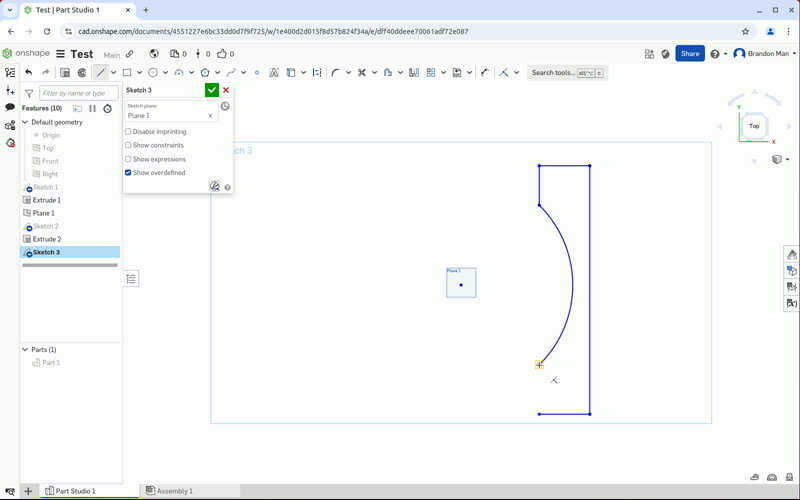
click(539, 364)
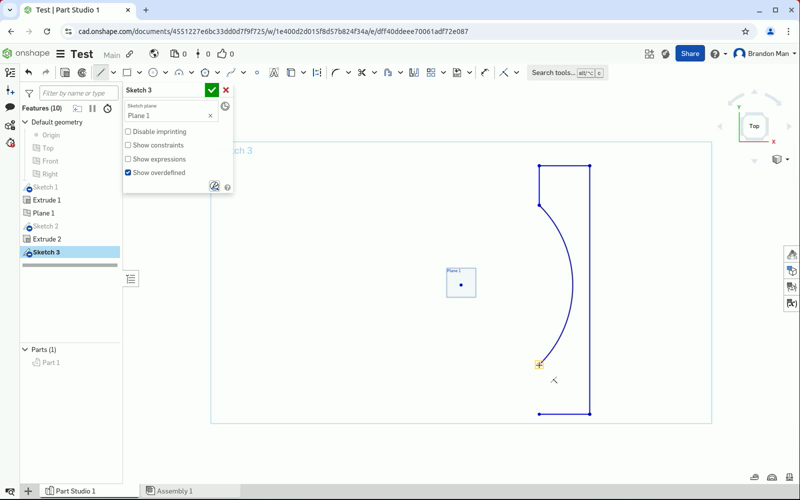
mouse_move(569, 364)
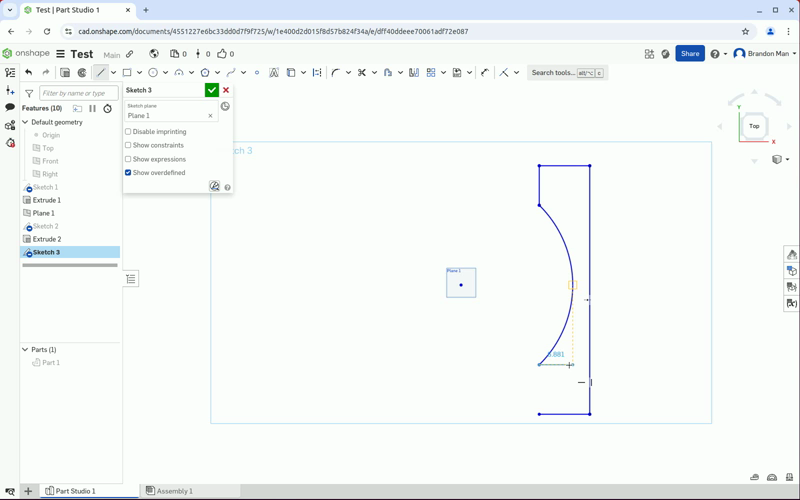
key_down(shift)
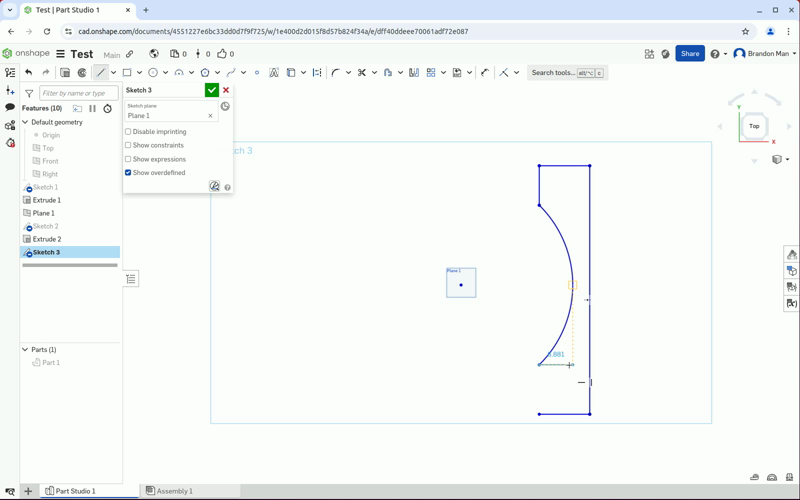
mouse_move(539, 414)
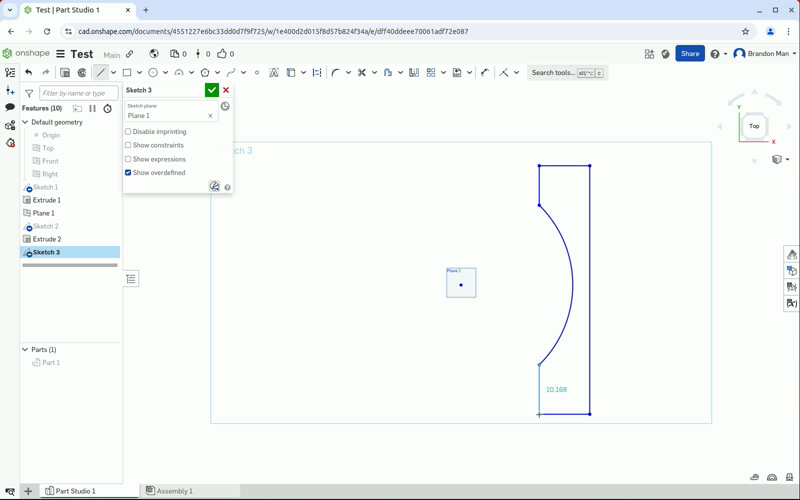
key_up(shift)
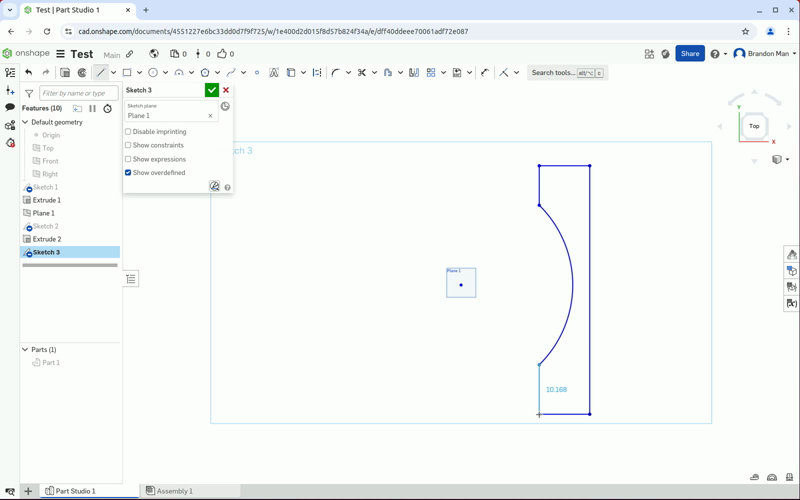
click(539, 414)
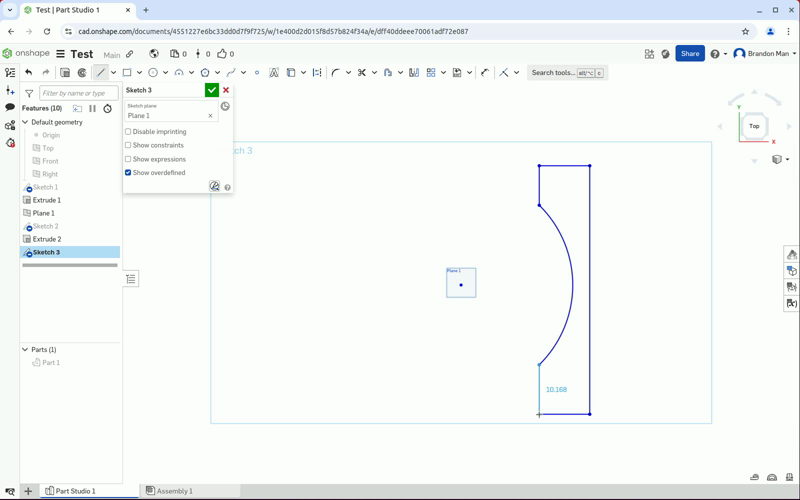
key(esc)
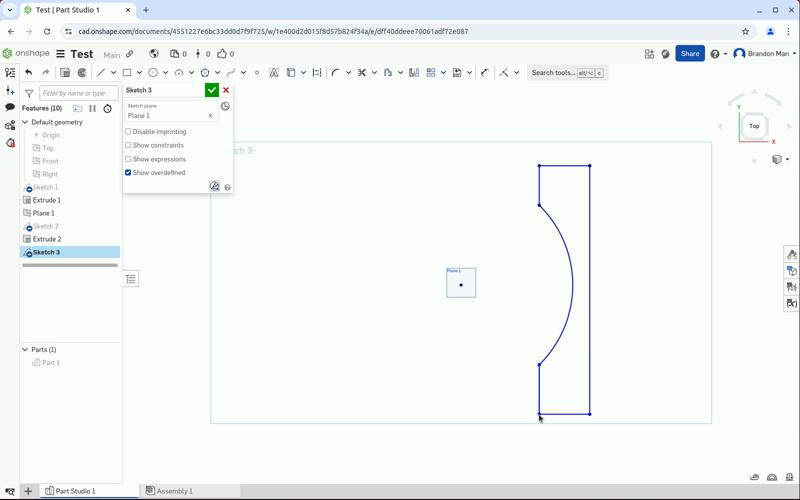
mouse_move(589, 298)
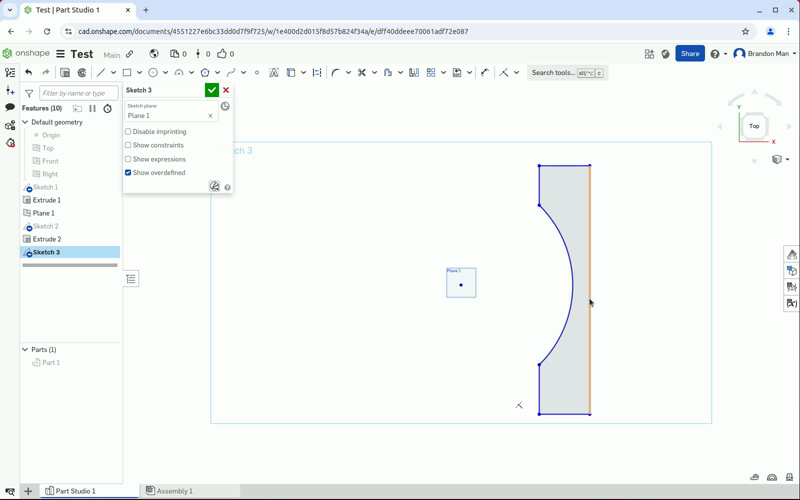
click(589, 298)
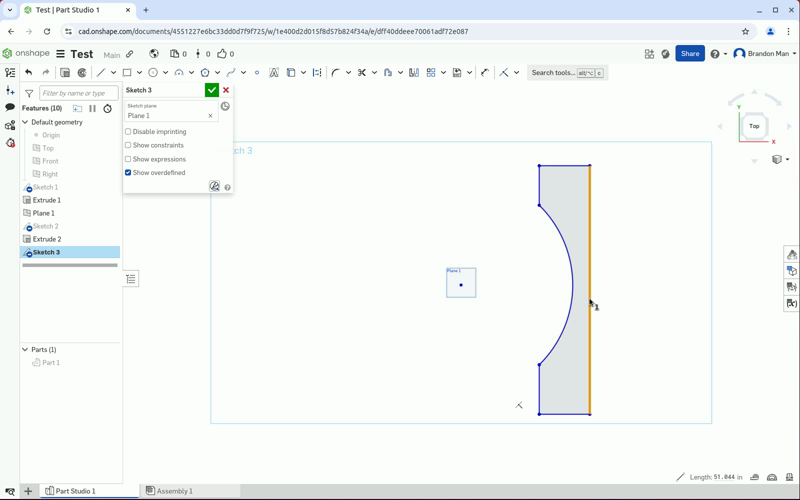
mouse_move(73, 352)
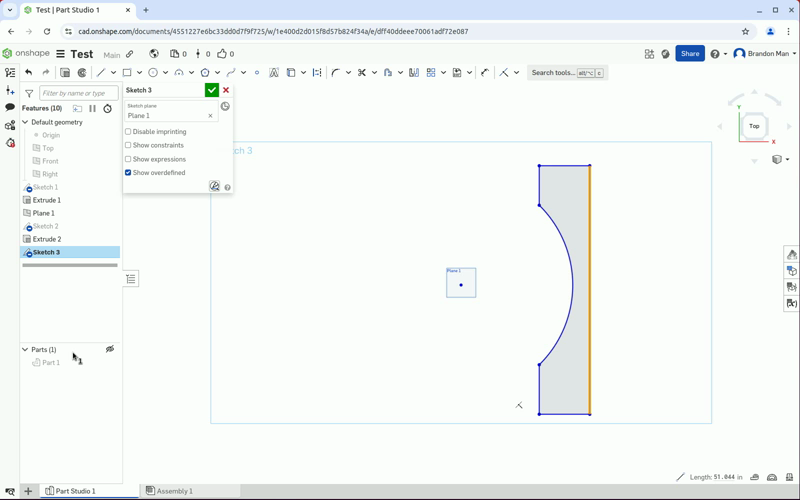
key(shift+y)
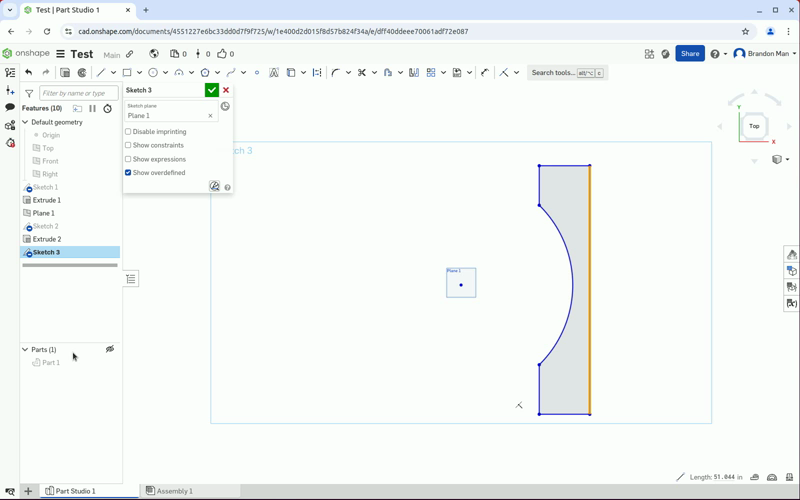
key(shift+e)
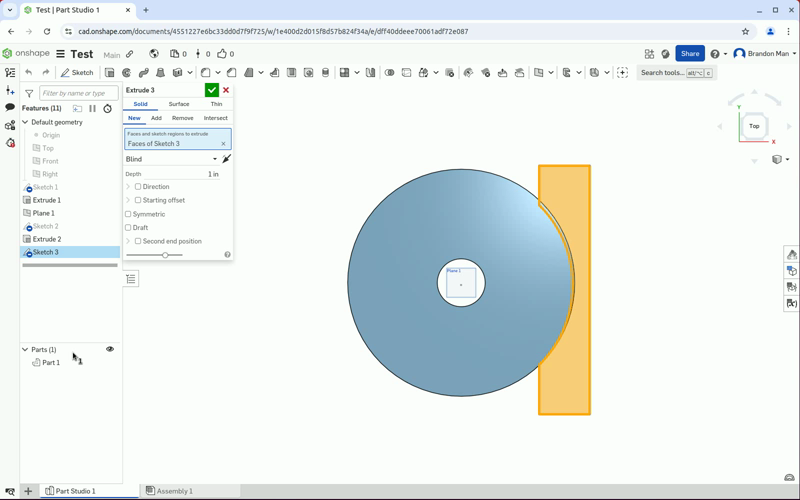
mouse_move(143, 106)
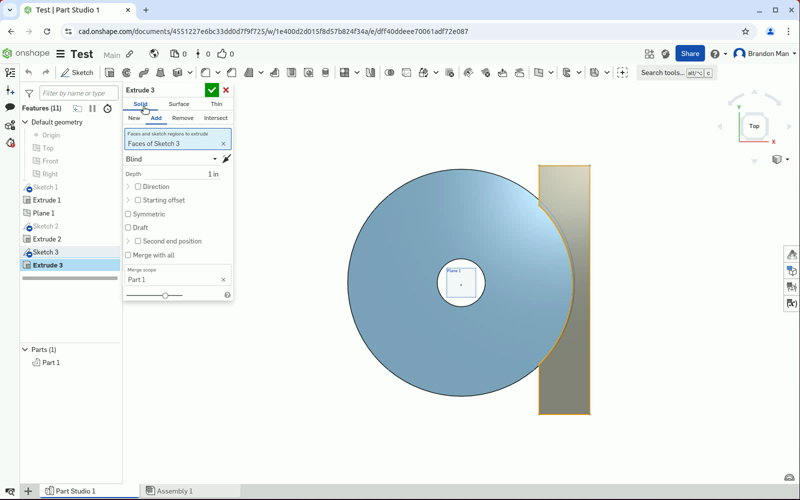
click(143, 106)
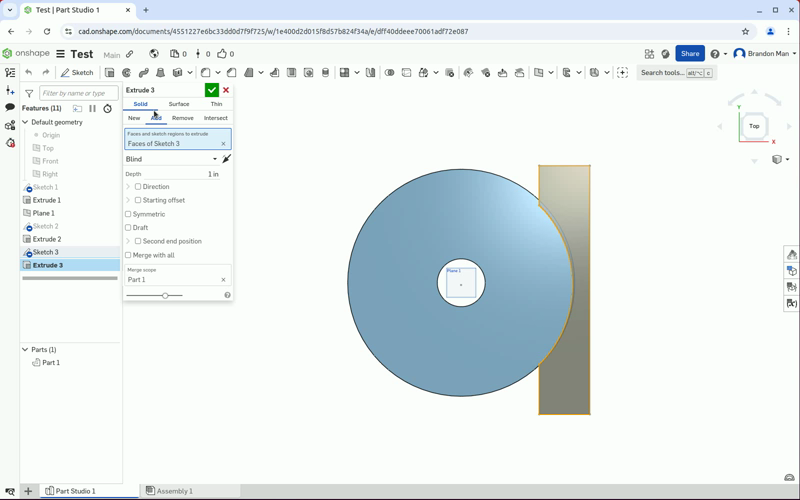
mouse_move(186, 120)
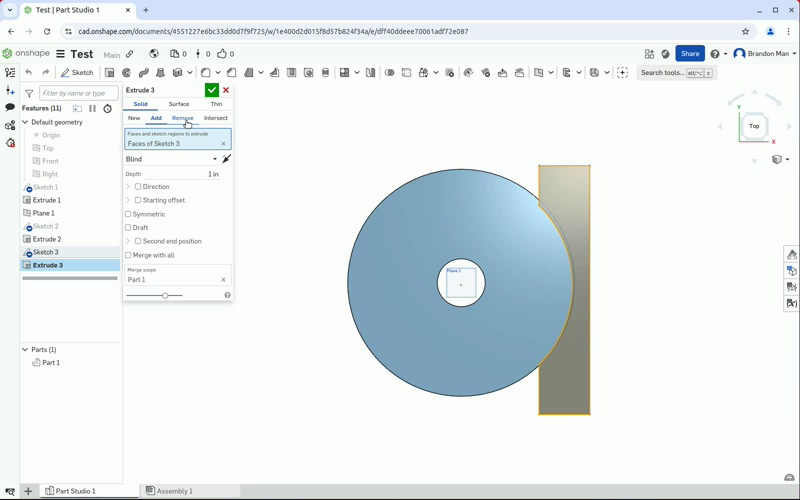
click(186, 120)
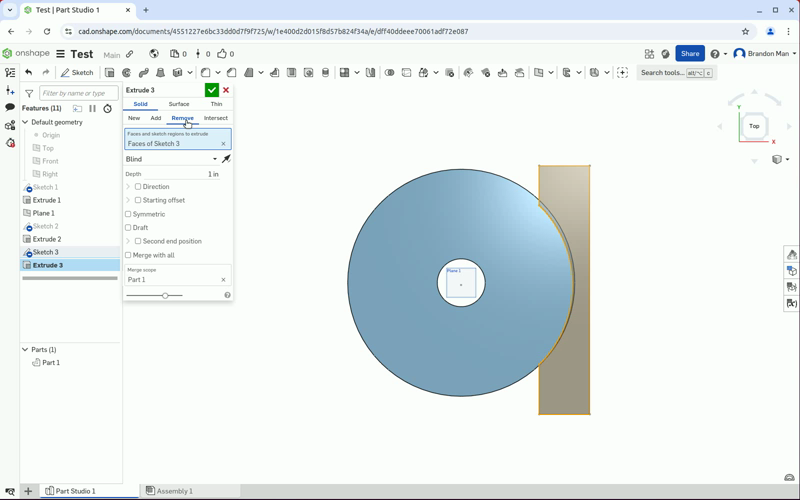
key(tab, 4)
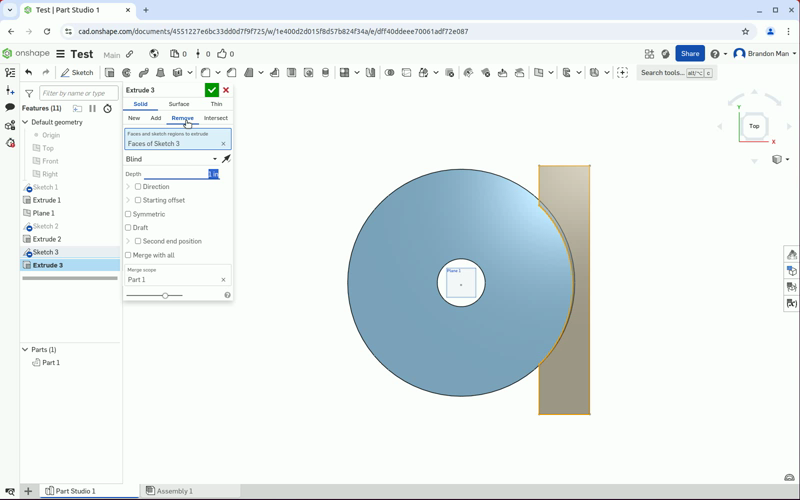
text(9.147)
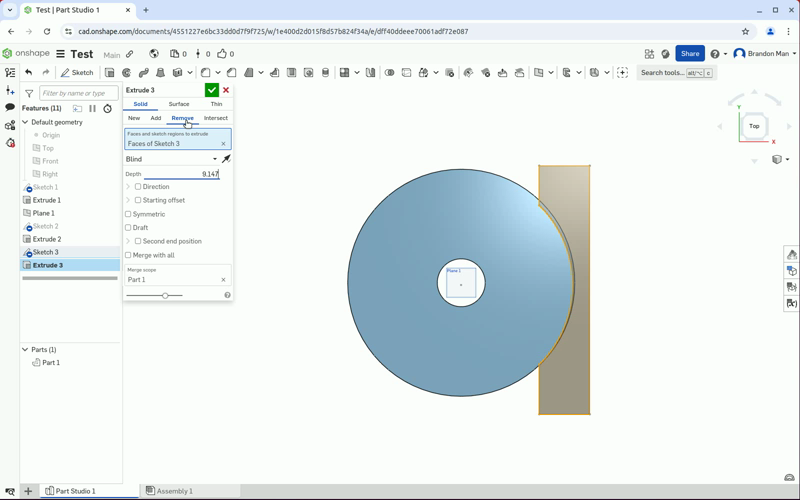
key(tab, 6)
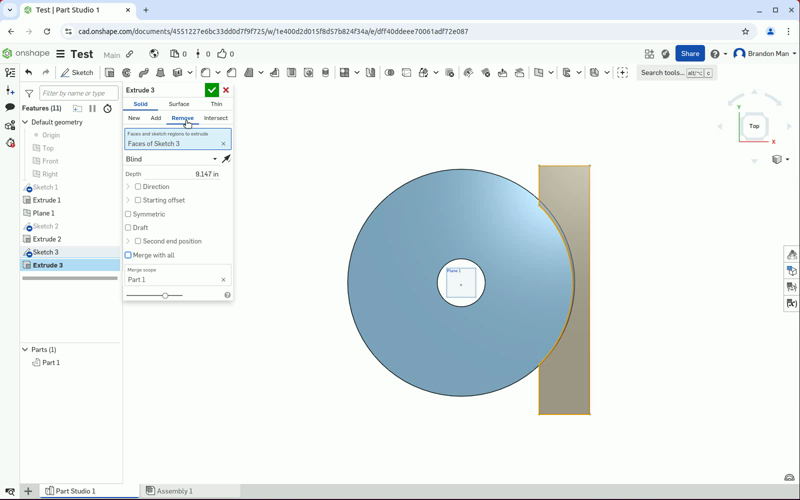
key(space)
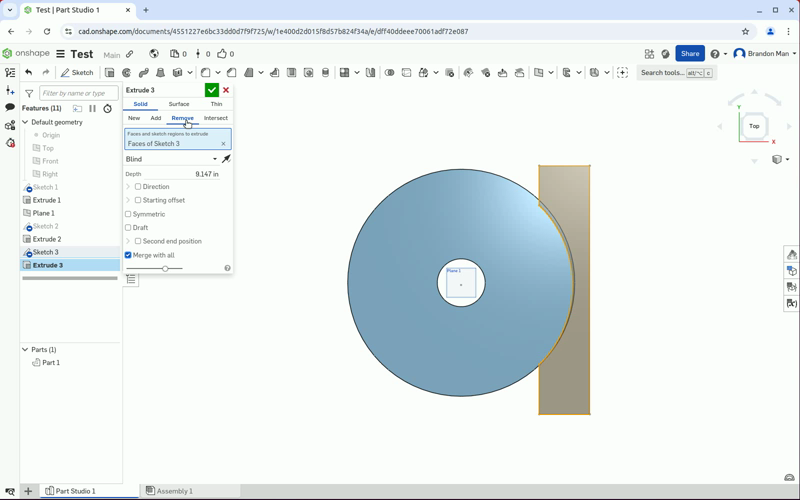
key(enter)
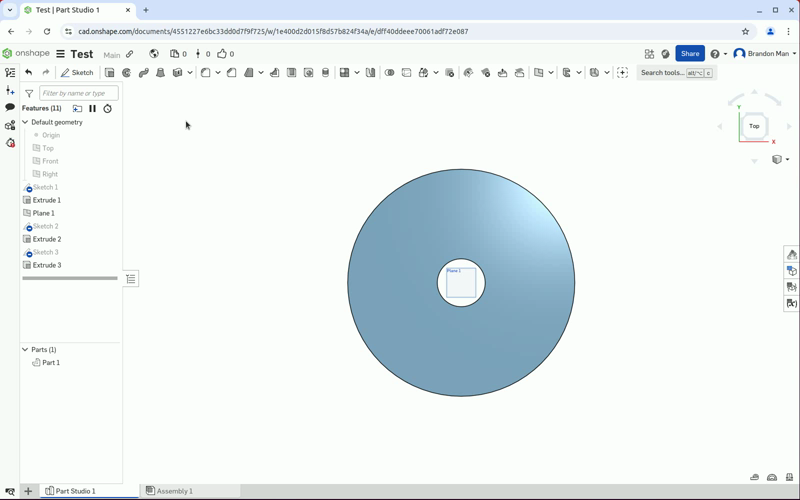
key(shift+h)
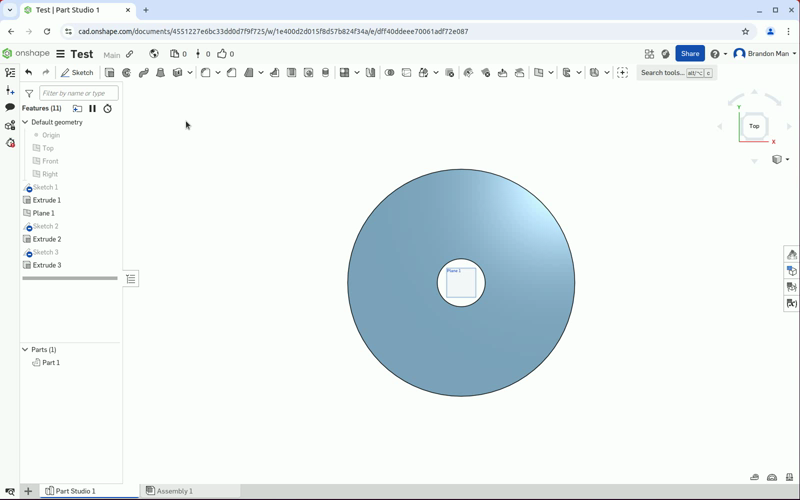
key(shift+h)
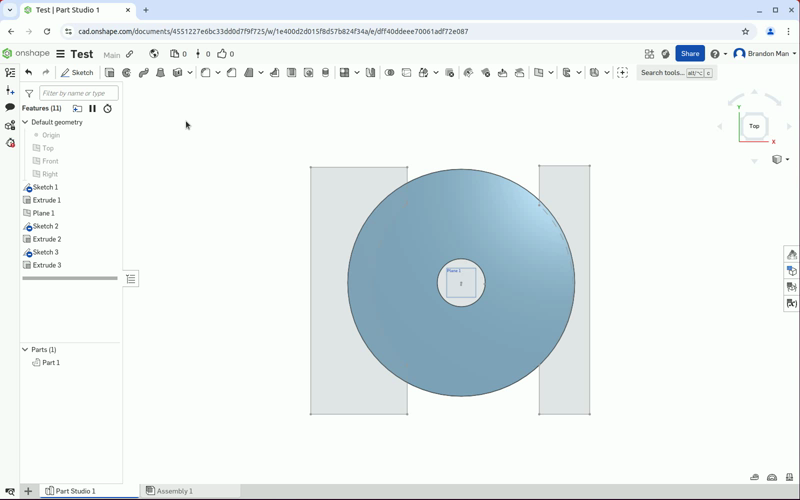
mouse_move(73, 189)
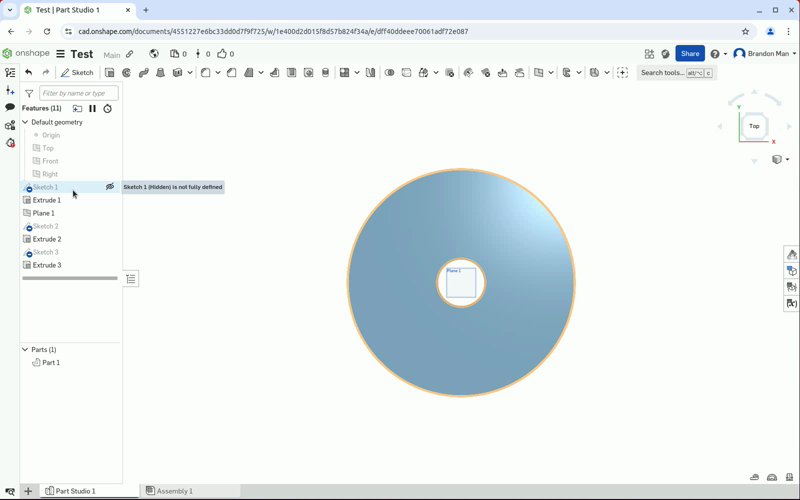
click(73, 189)
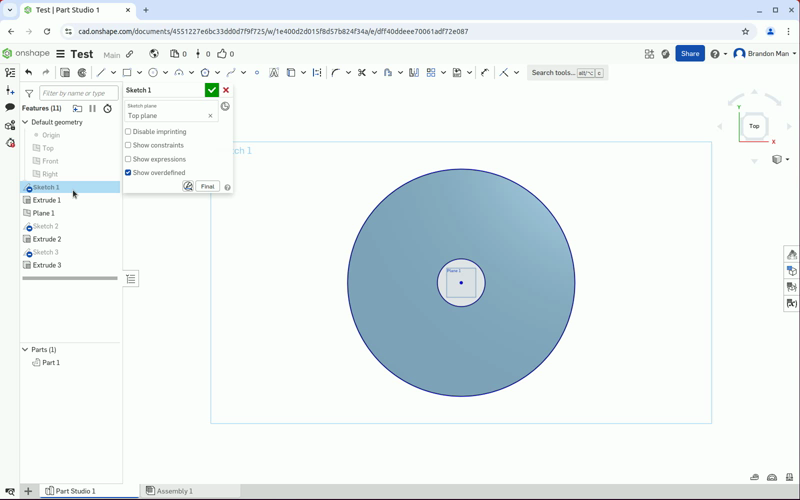
mouse_move(229, 92)
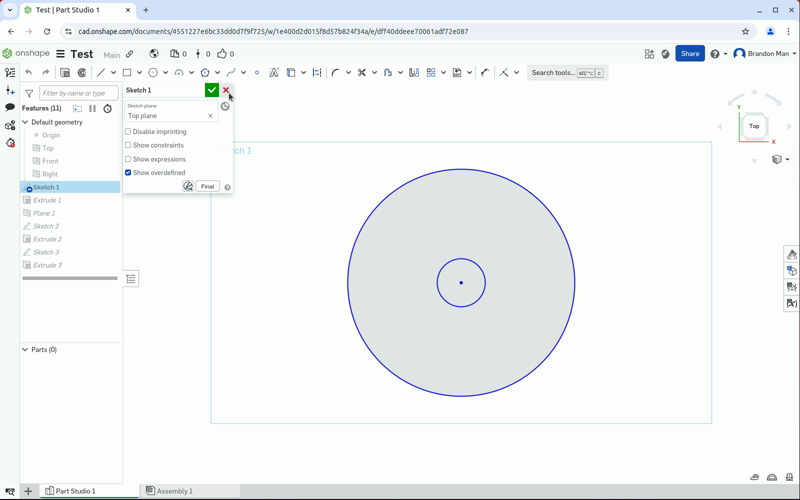
click(229, 92)
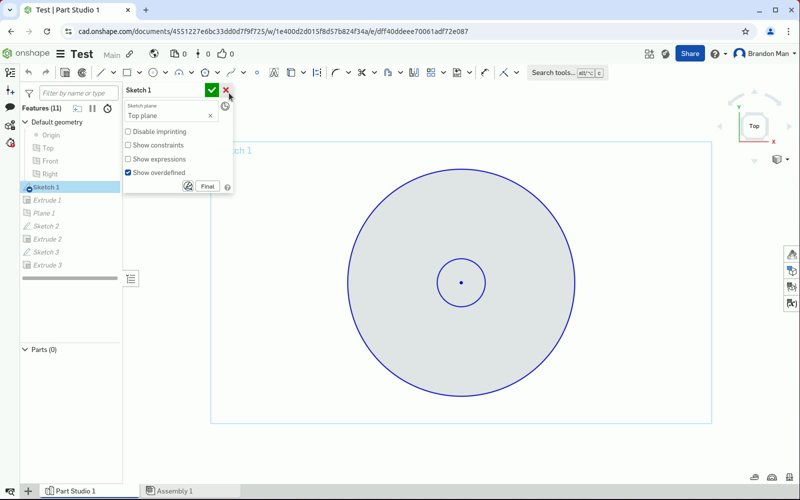
key(shift+s)
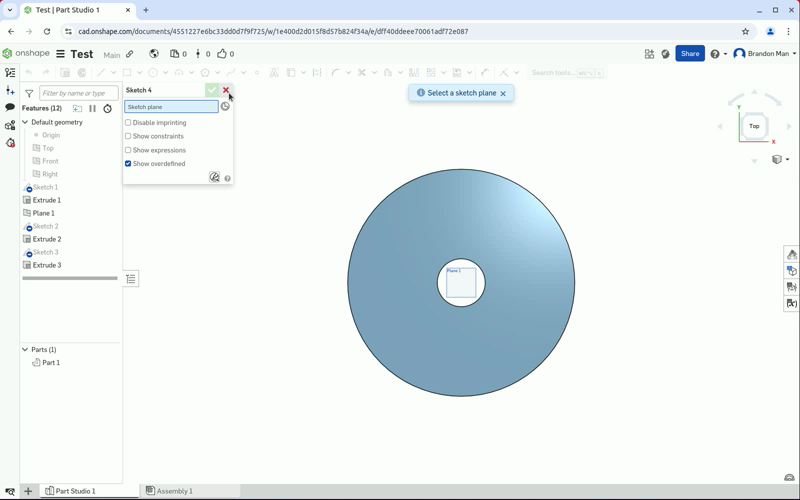
mouse_move(73, 215)
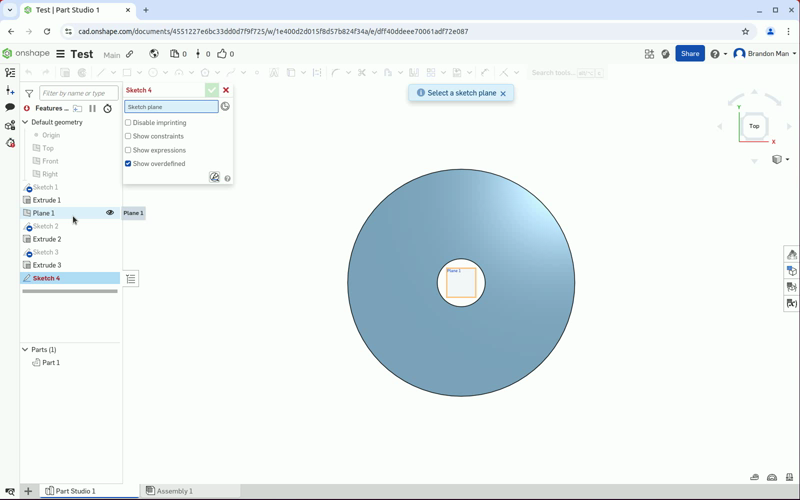
click(73, 215)
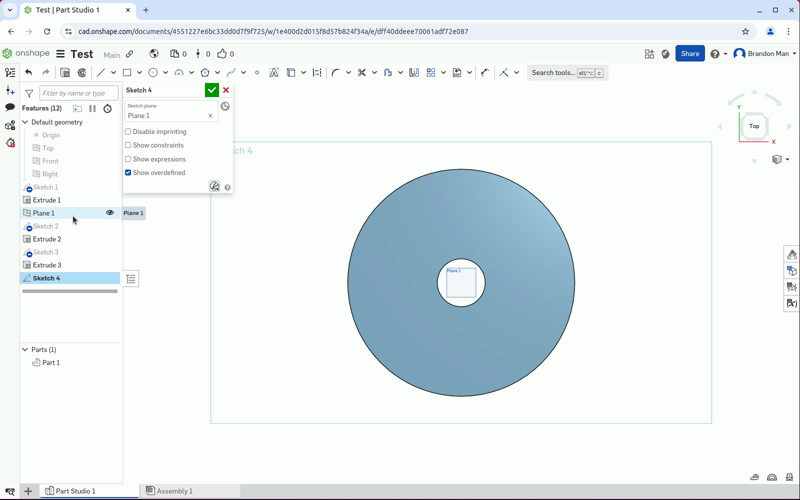
mouse_move(73, 352)
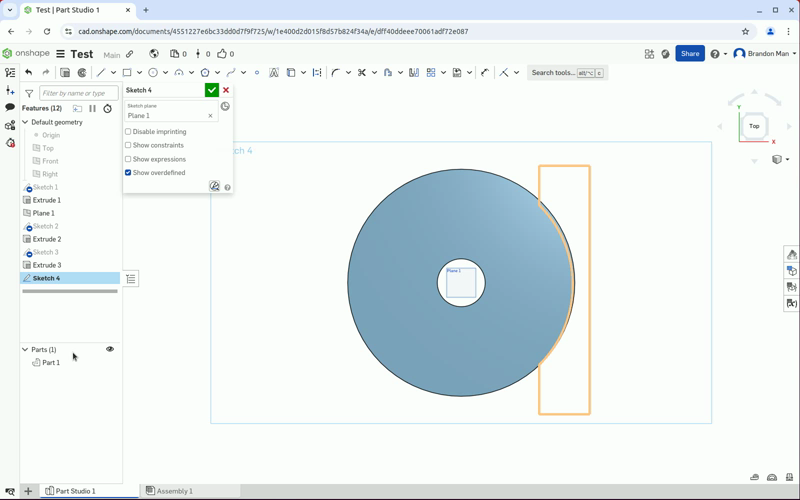
key(y)
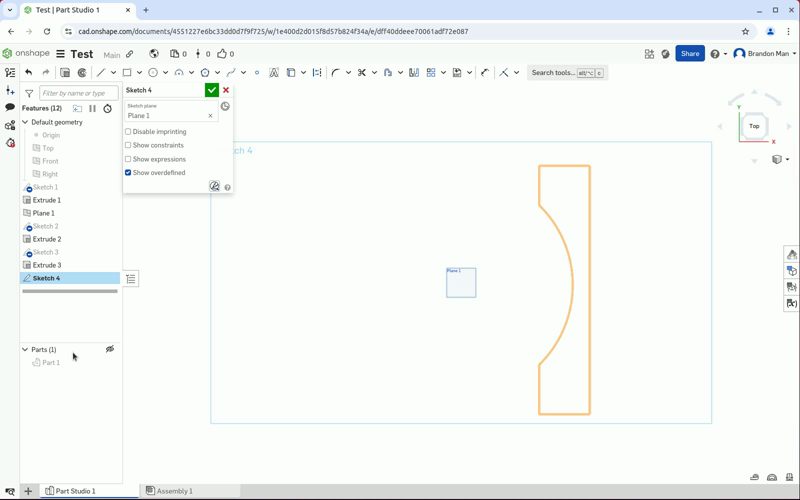
key(l)
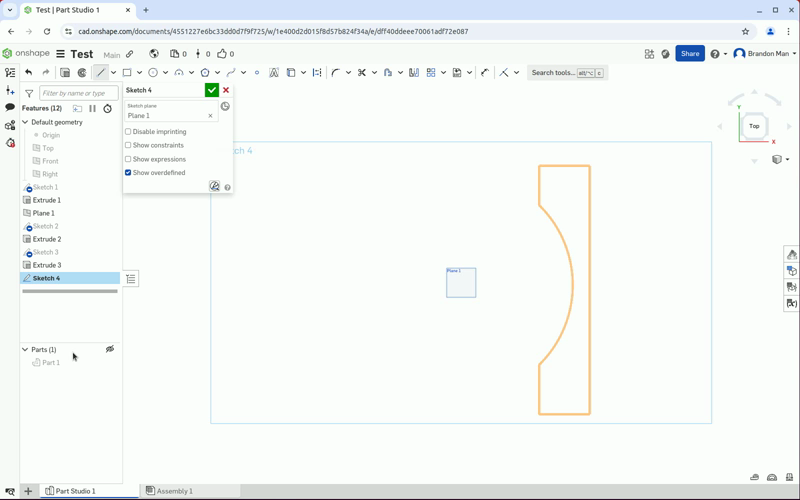
key_down(shift)
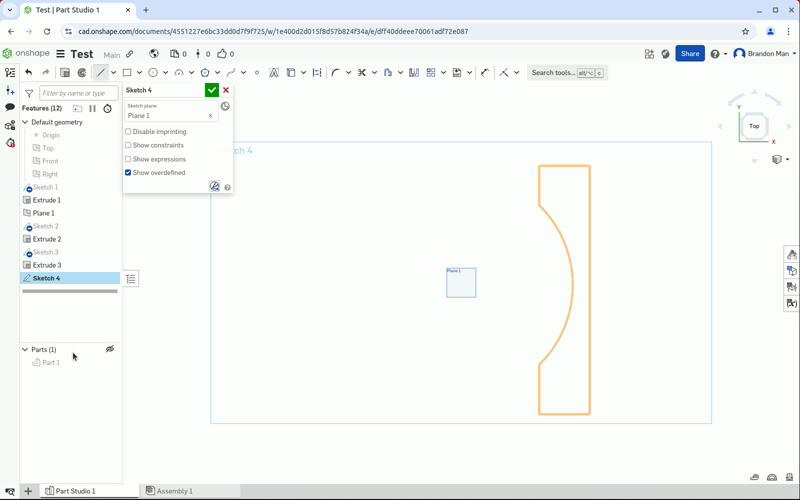
mouse_move(382, 363)
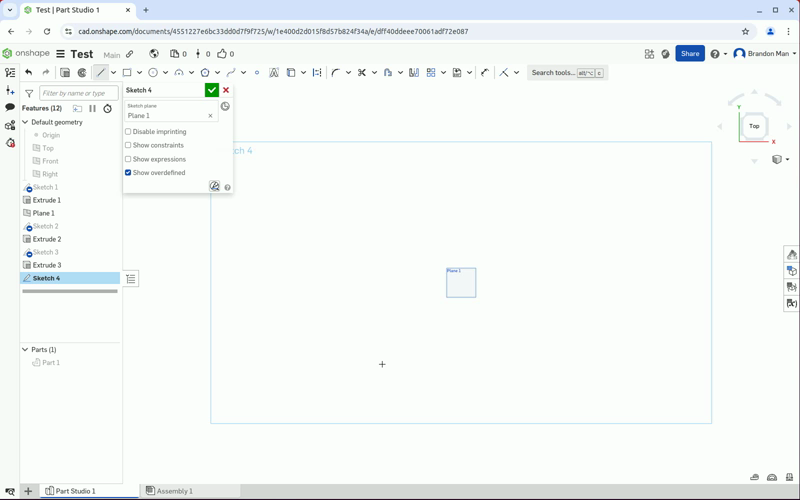
click(382, 363)
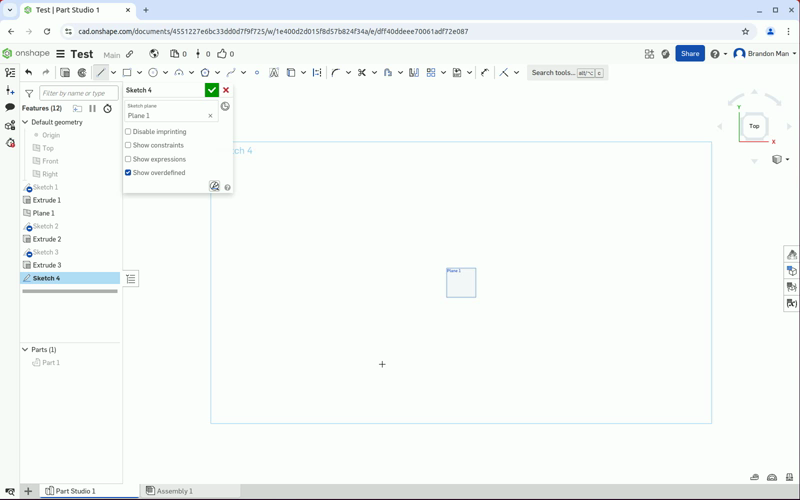
key_up(shift)
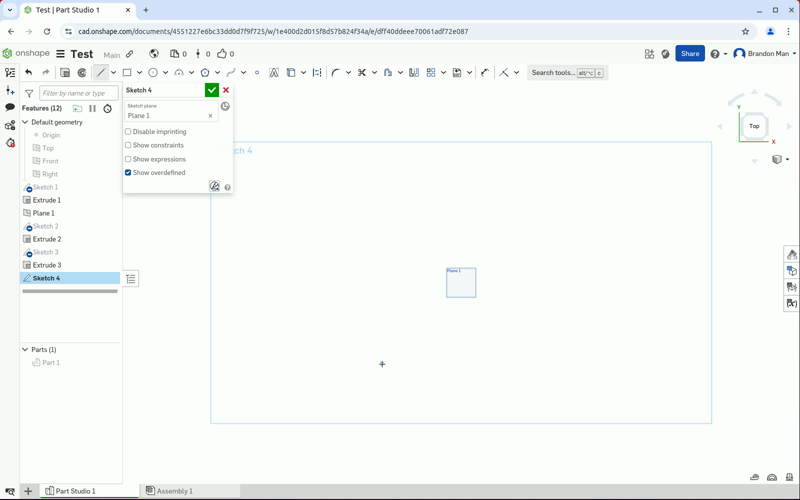
key_down(shift)
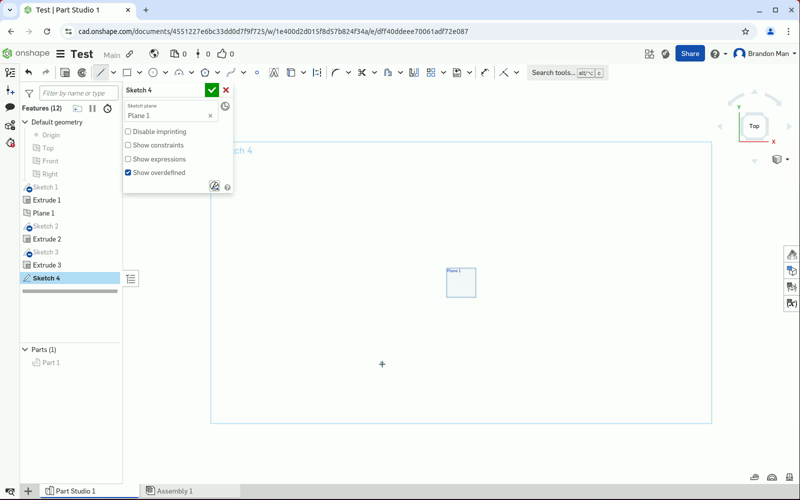
mouse_move(382, 203)
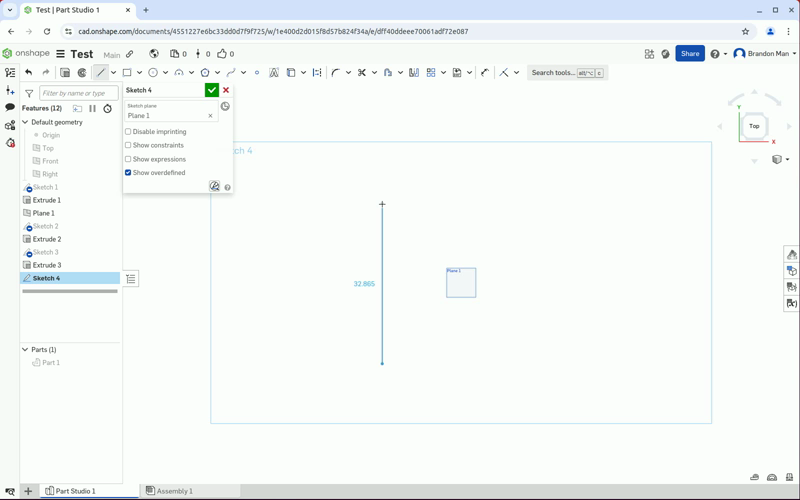
click(382, 203)
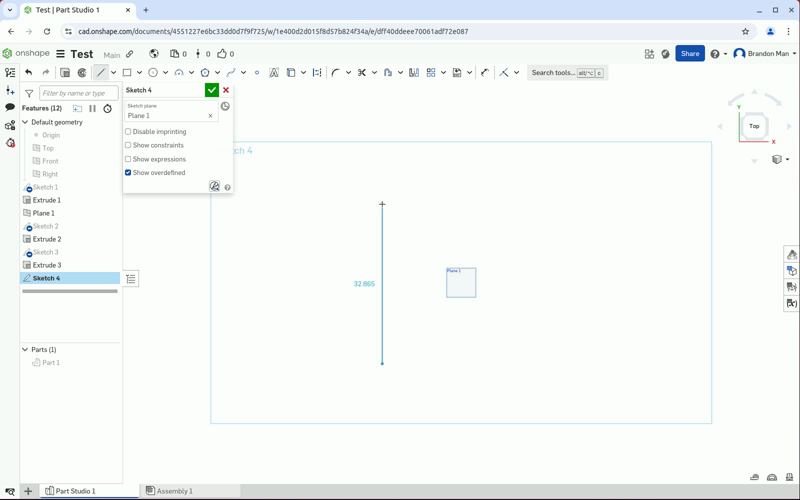
key_up(shift)
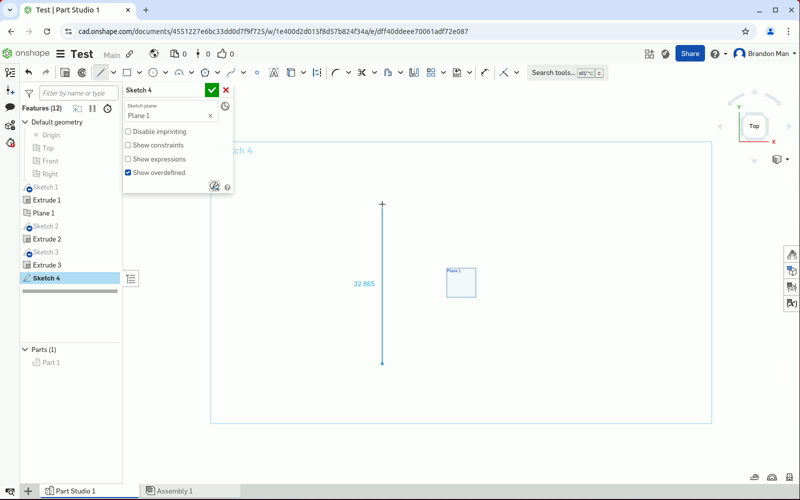
key(esc)
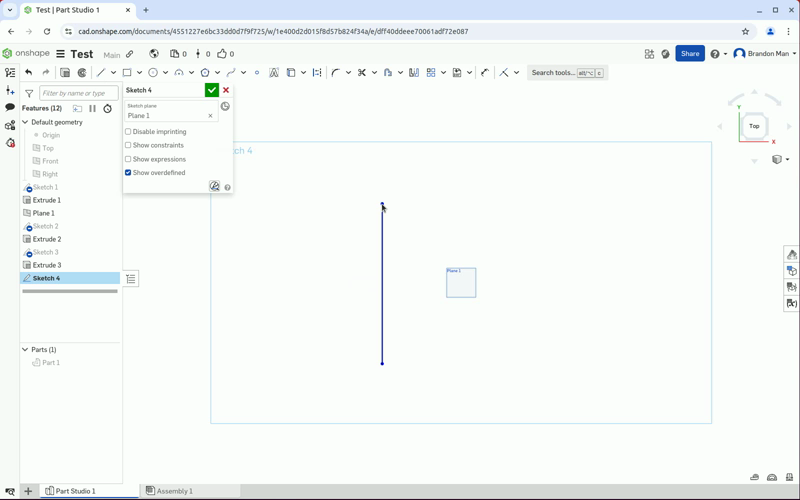
key(a)
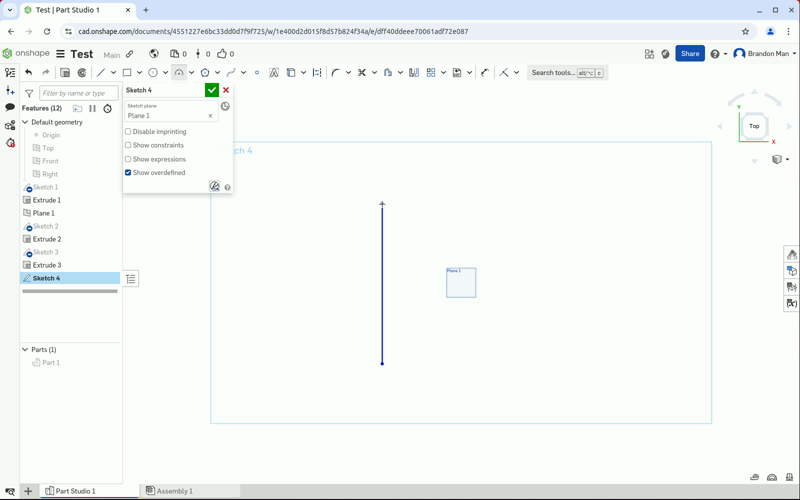
mouse_move(382, 203)
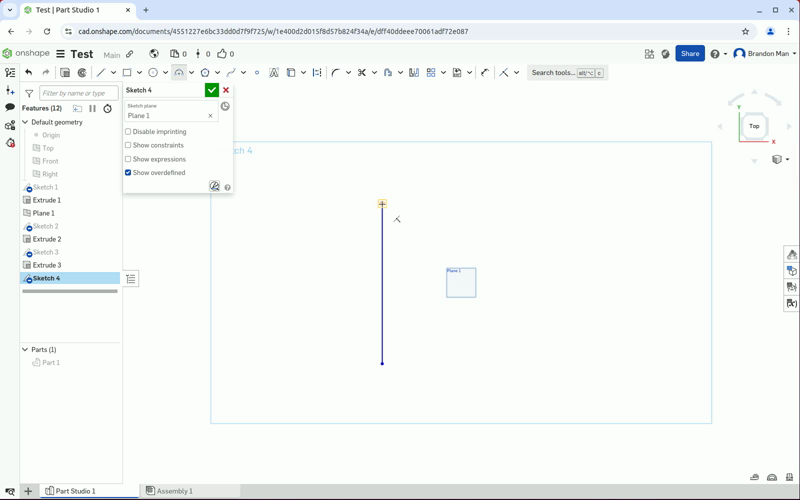
click(382, 203)
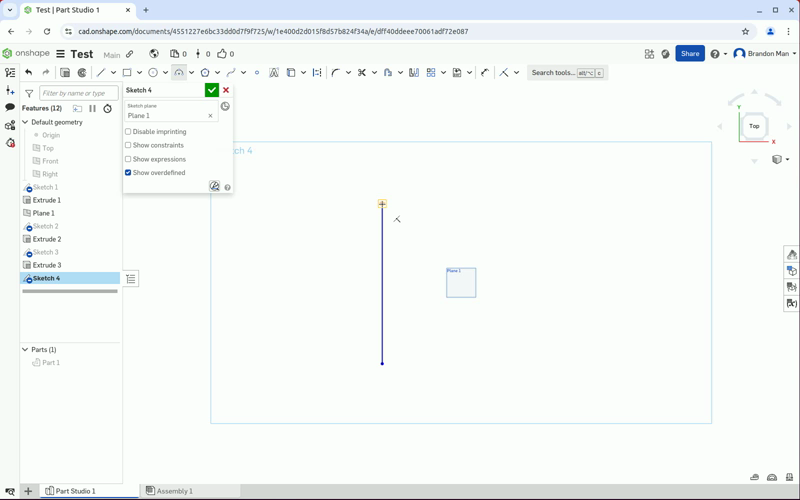
mouse_move(382, 363)
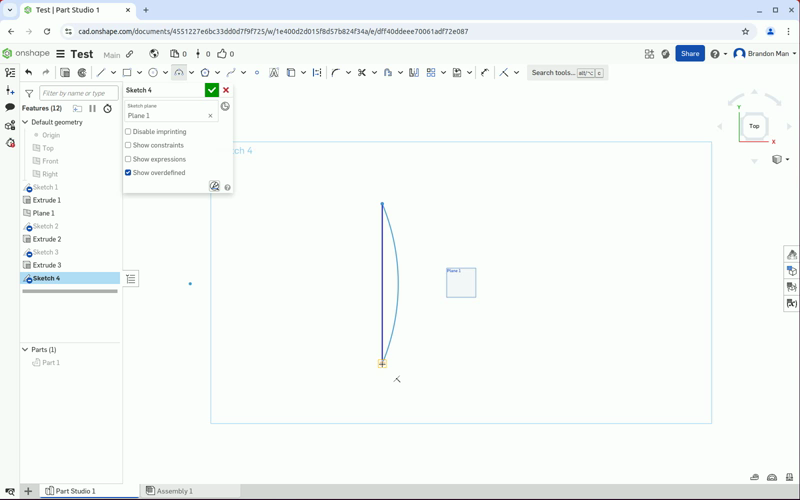
click(382, 363)
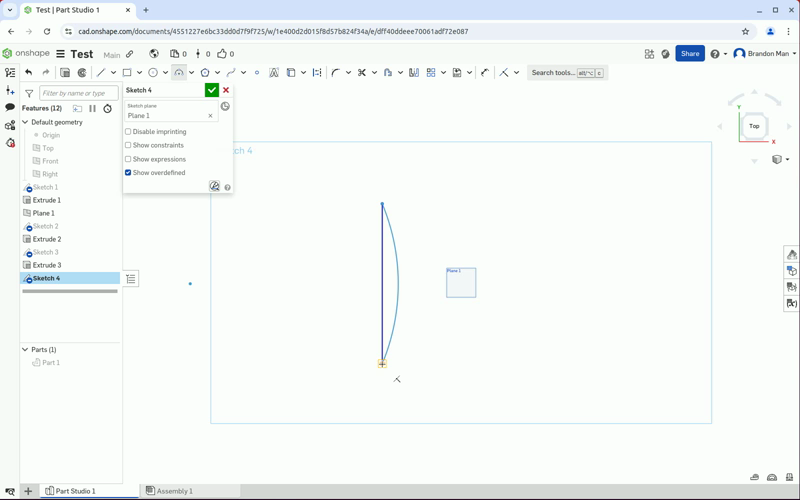
key_down(shift)
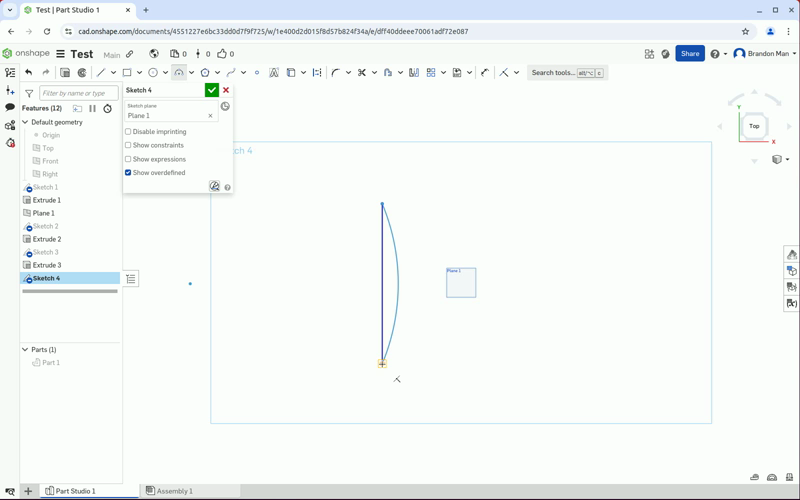
mouse_move(348, 283)
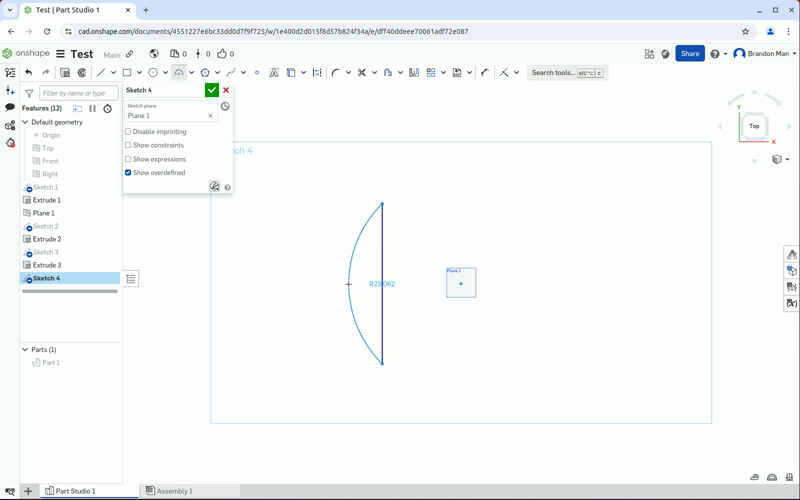
click(348, 283)
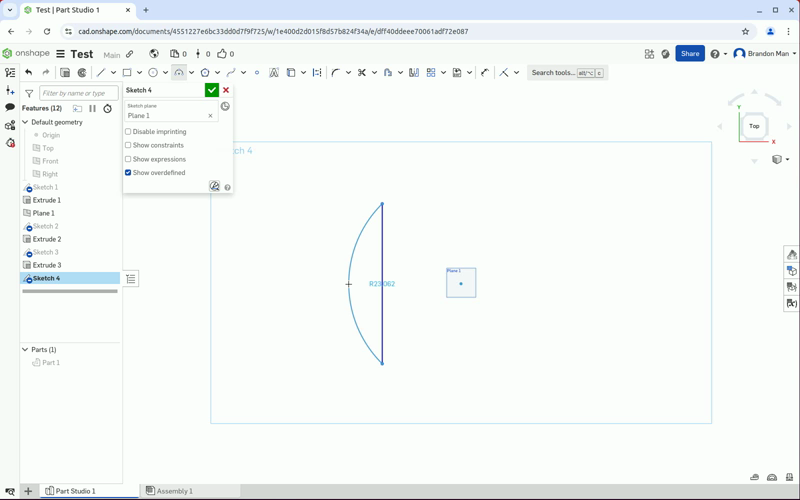
key_up(shift)
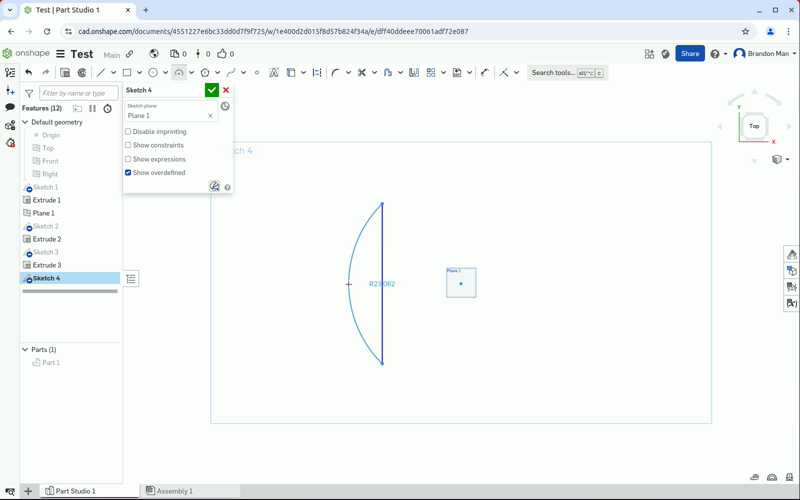
key(esc)
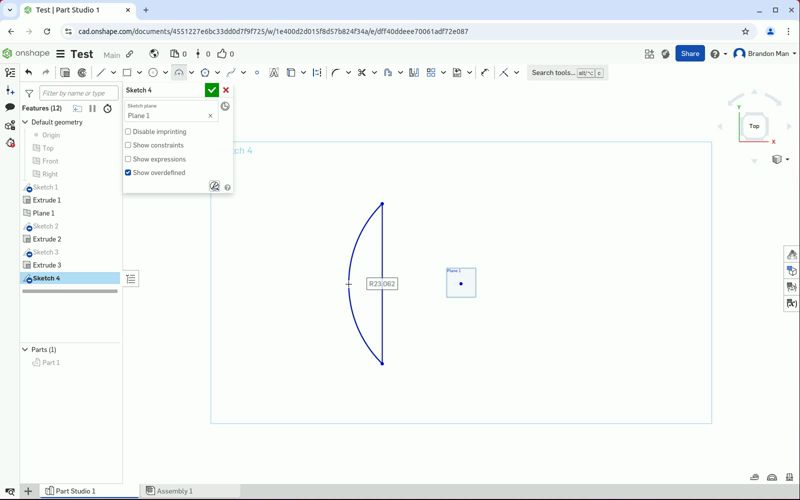
mouse_move(371, 291)
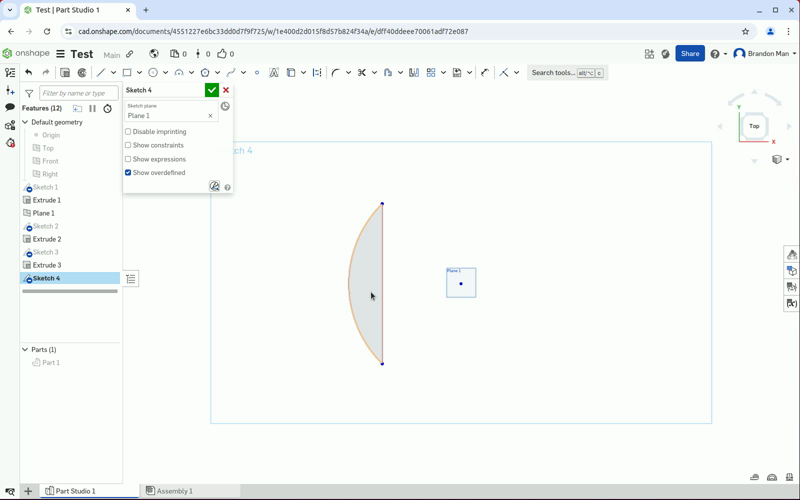
click(371, 291)
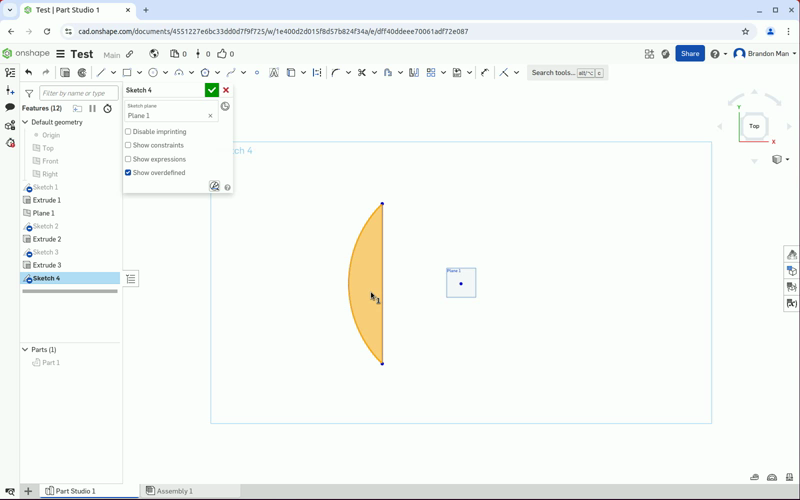
mouse_move(73, 352)
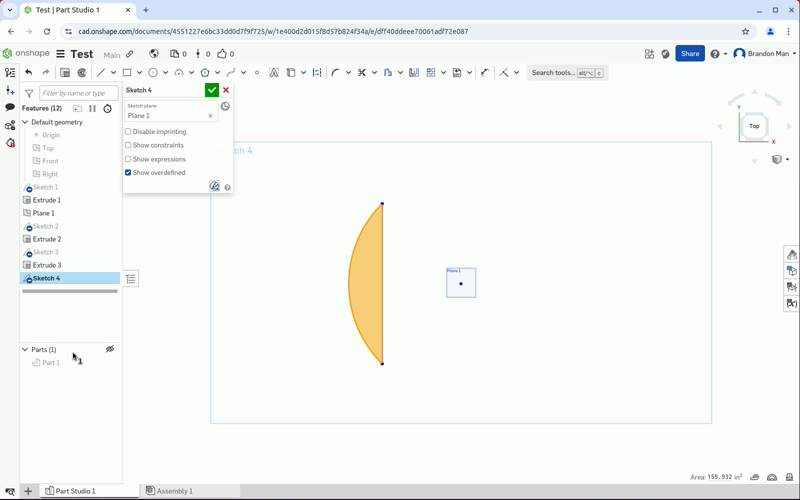
key(shift+y)
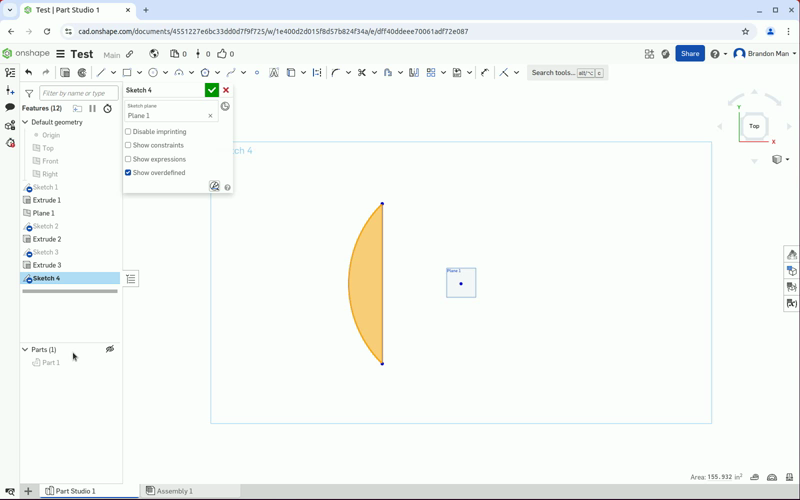
key(shift+e)
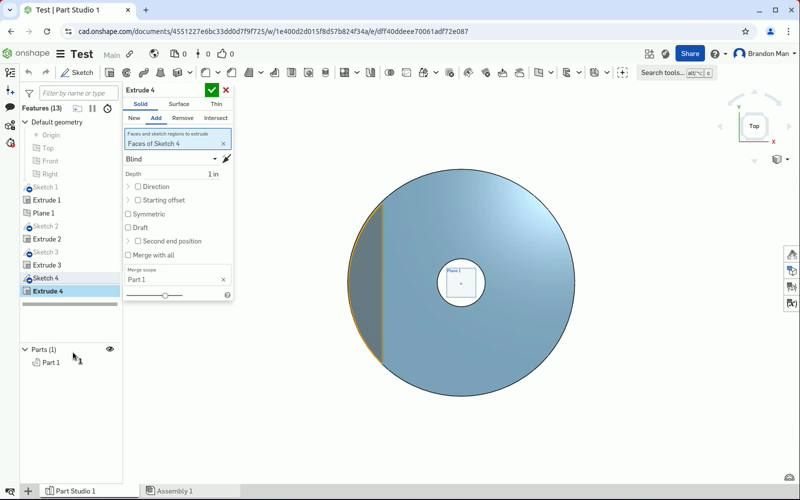
mouse_move(143, 106)
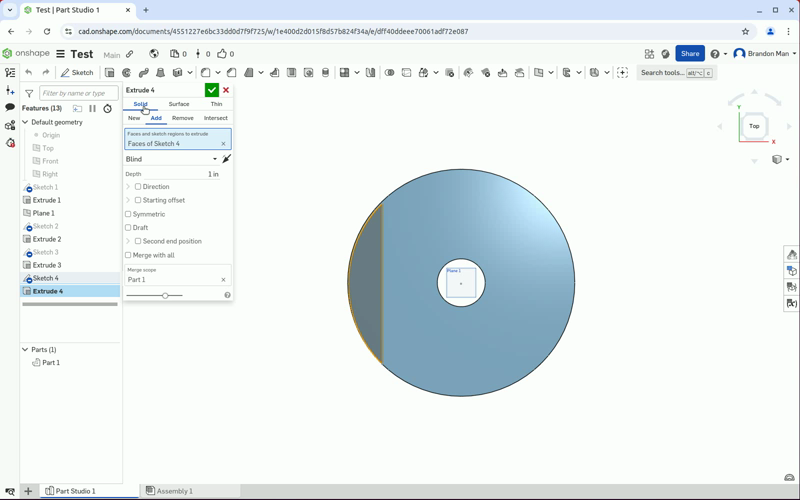
click(143, 106)
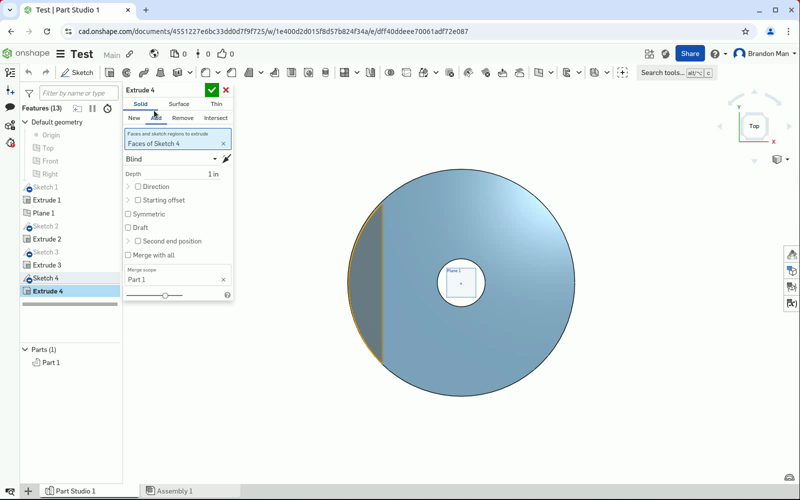
mouse_move(186, 120)
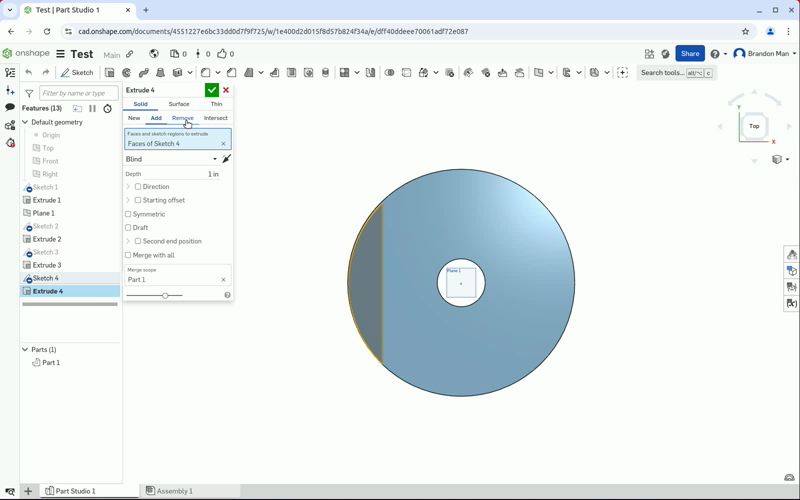
click(186, 120)
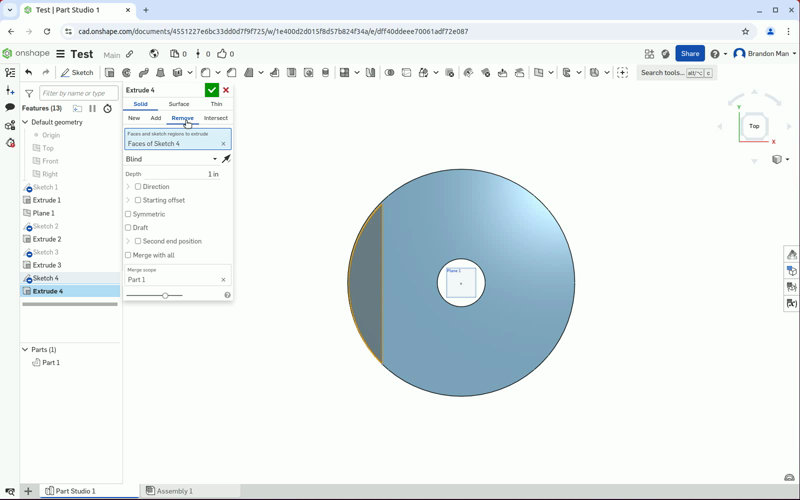
key(tab, 4)
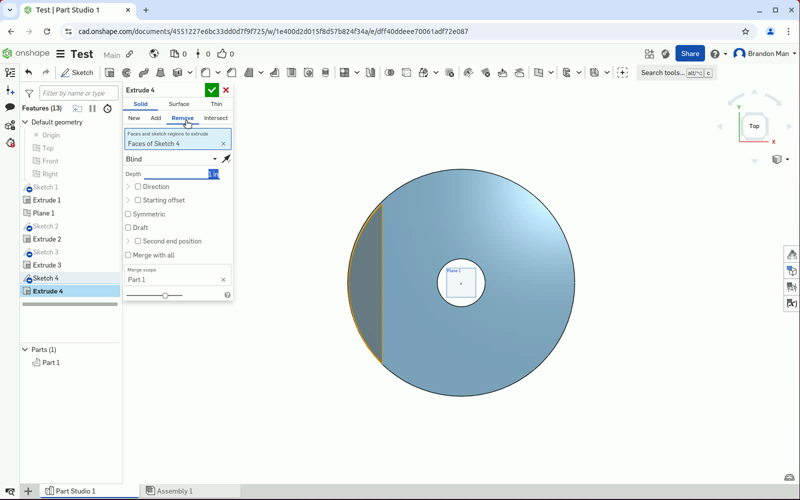
text(9.147)
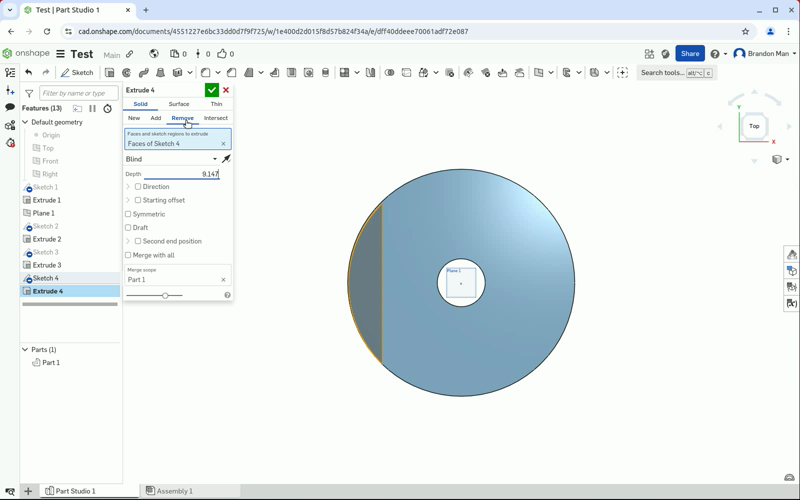
key(tab, 6)
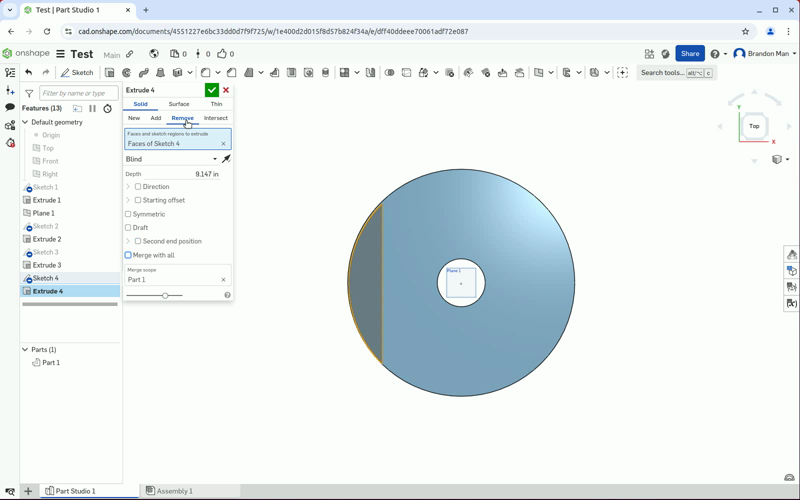
key(space)
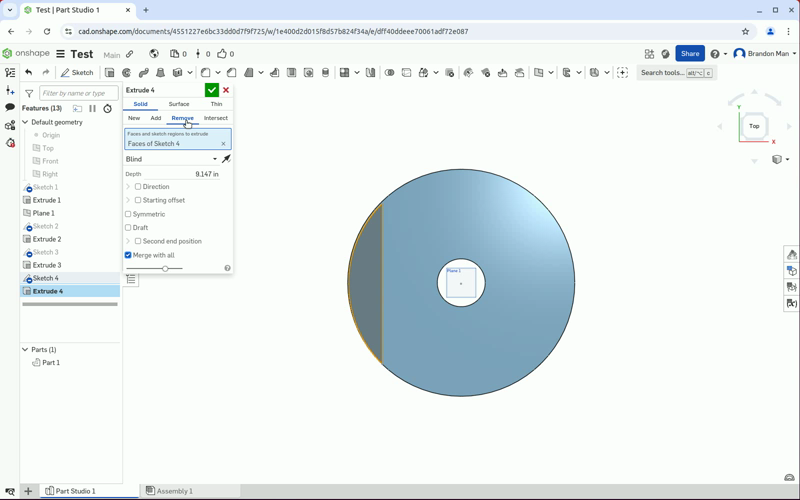
key(enter)
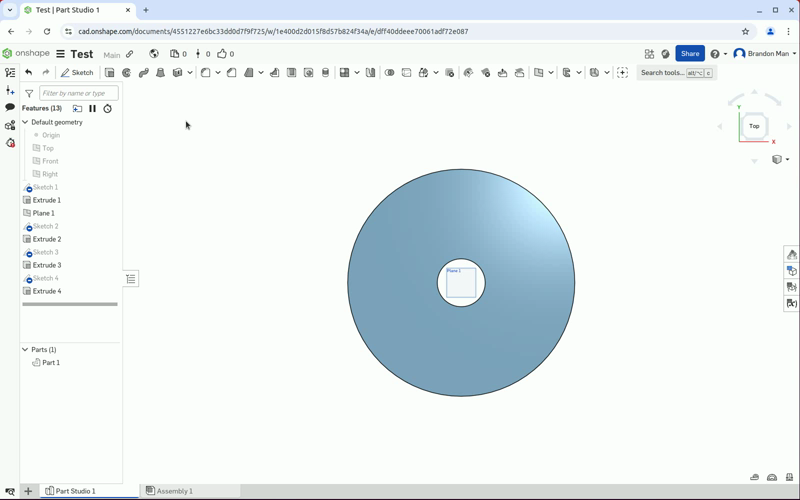
key(shift+h)
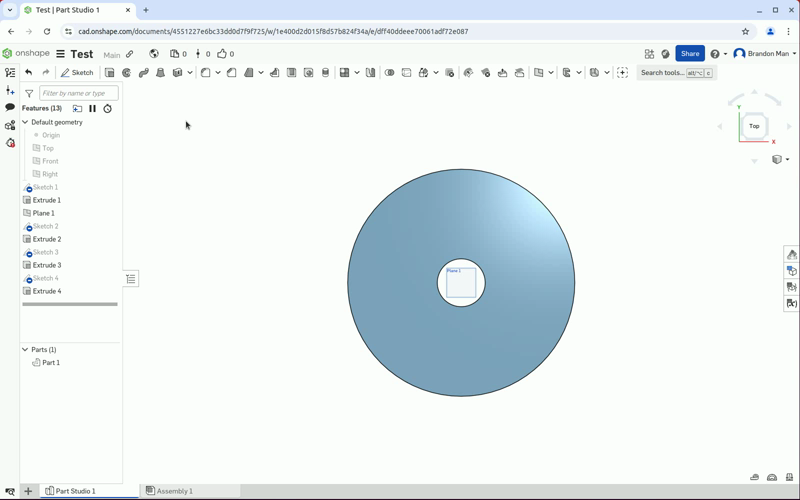
key(shift+h)
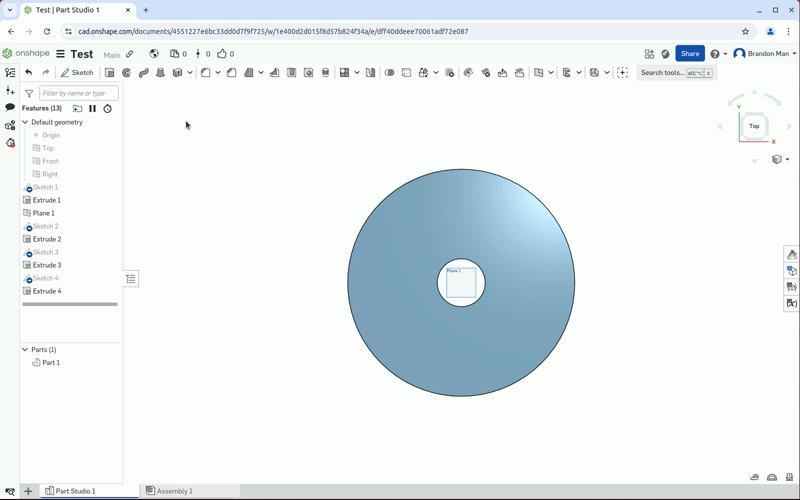
mouse_move(73, 189)
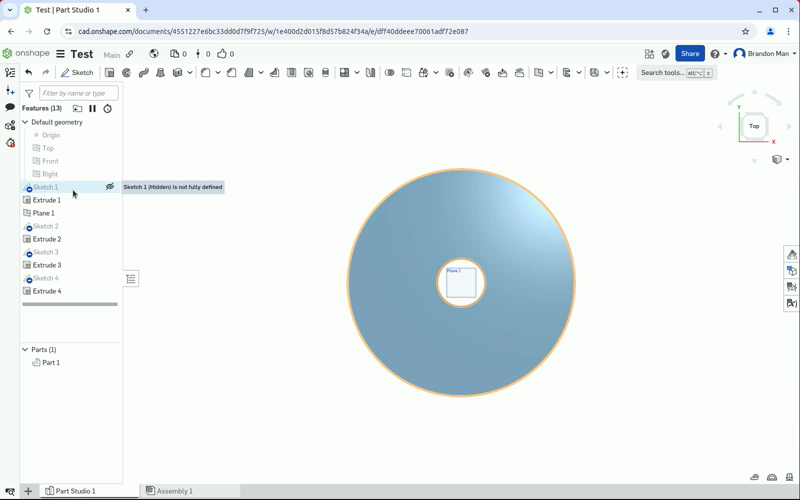
click(73, 189)
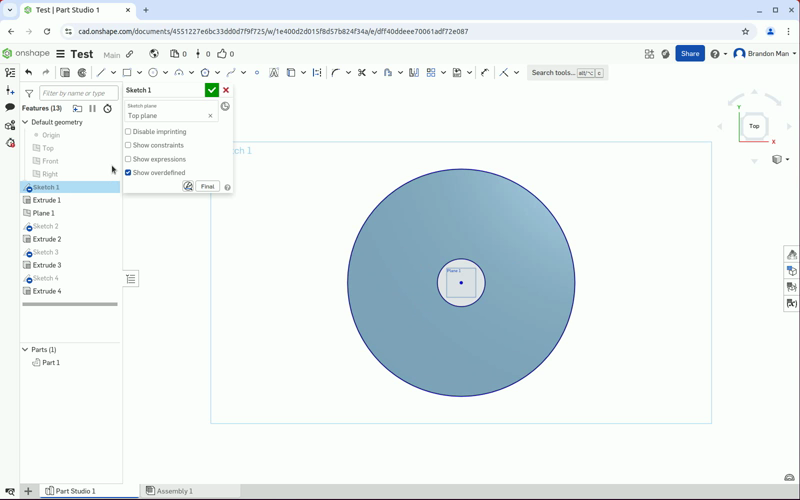
mouse_move(229, 92)
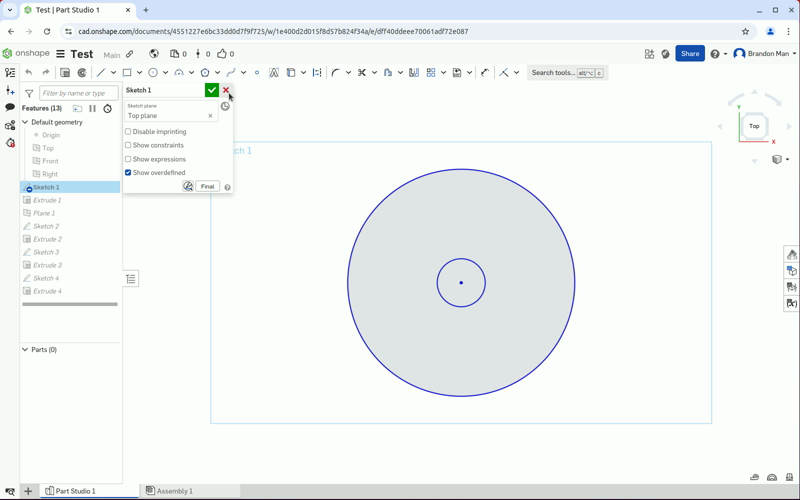
click(229, 92)
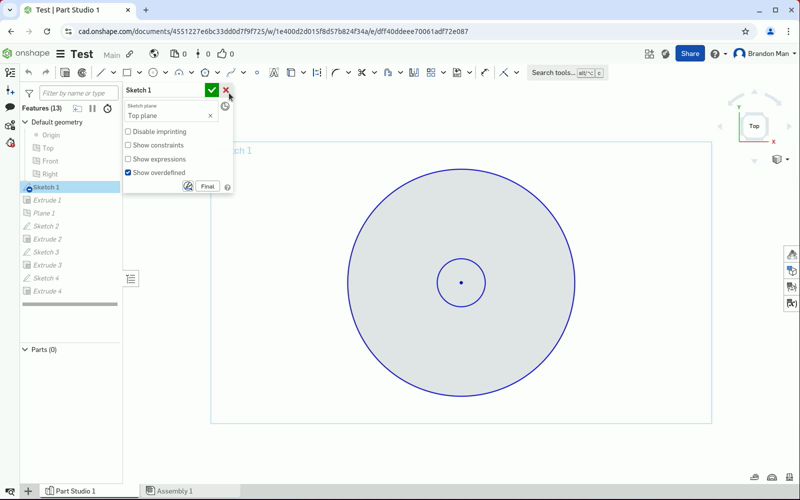
key(shift+s)
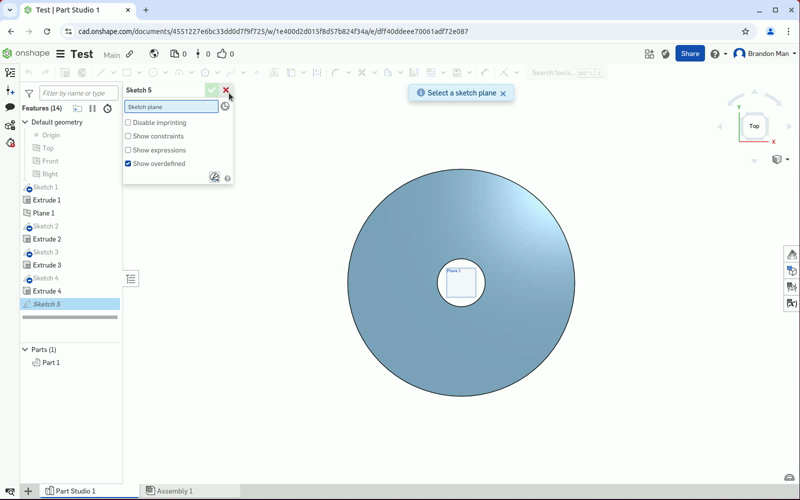
mouse_move(73, 215)
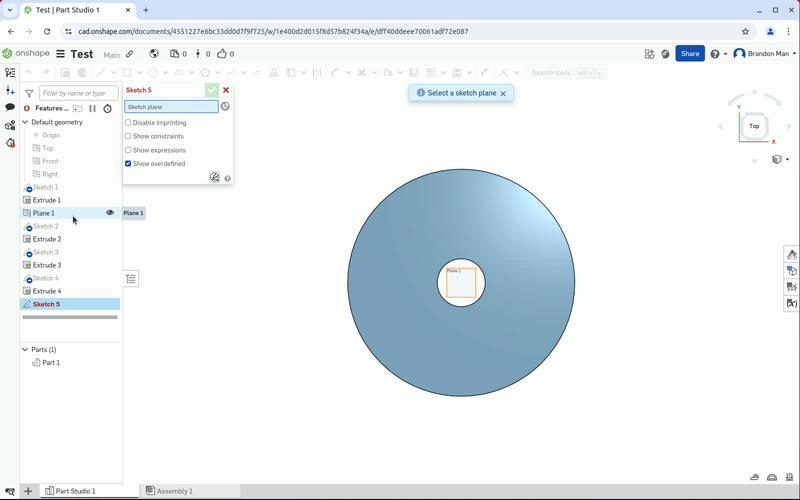
click(73, 215)
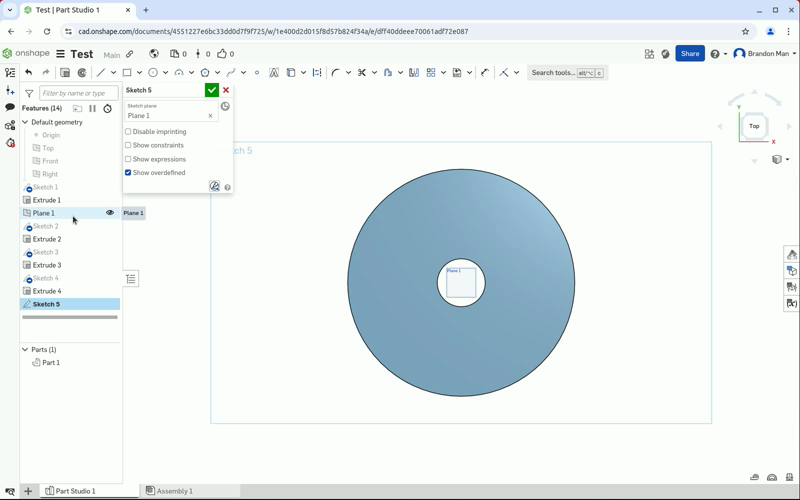
mouse_move(73, 352)
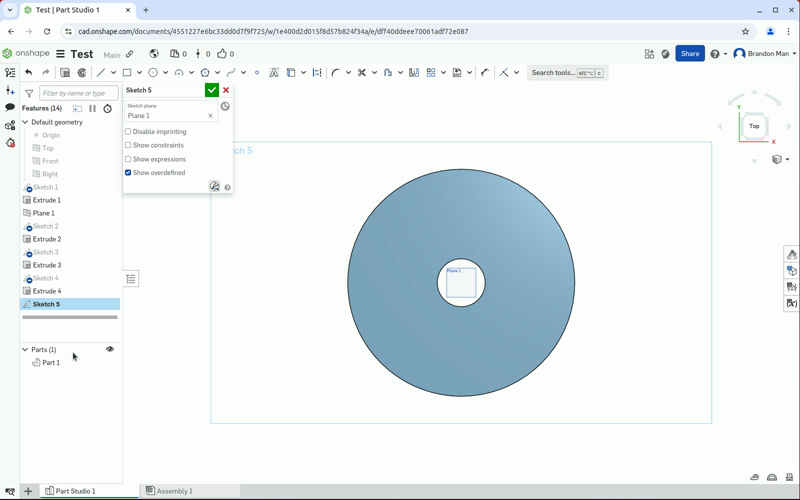
key(y)
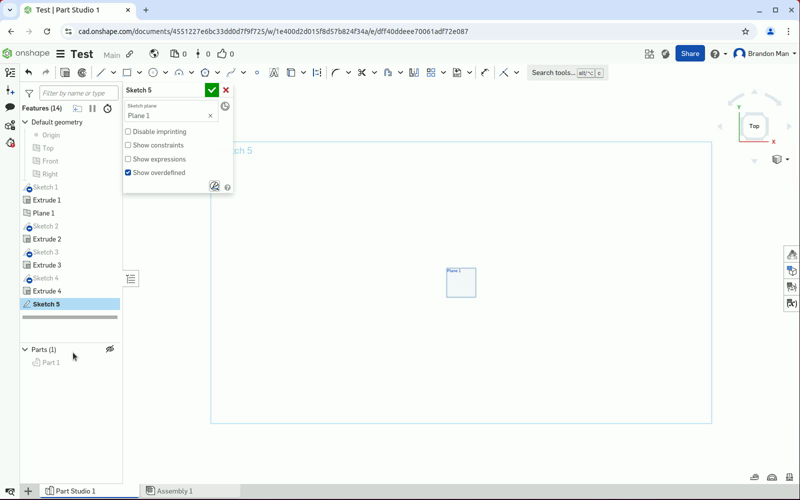
key(a)
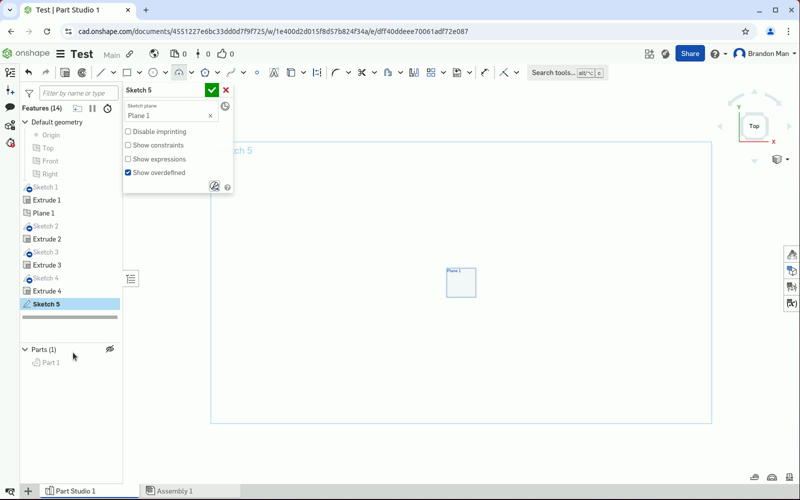
key_down(shift)
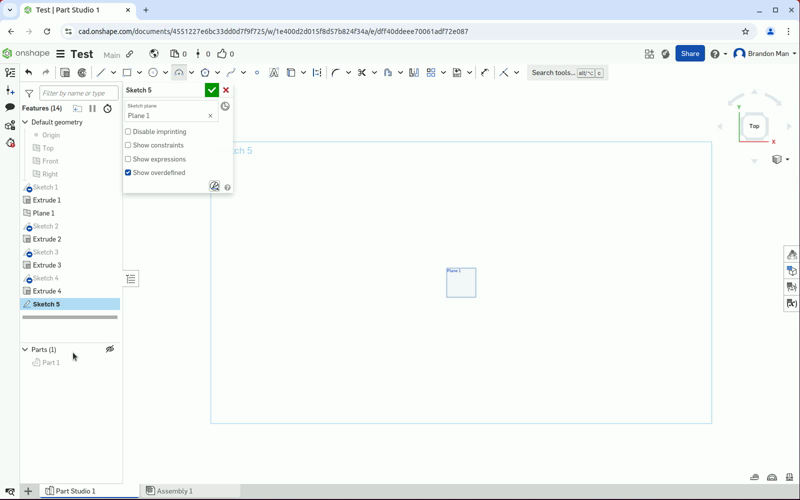
mouse_move(539, 363)
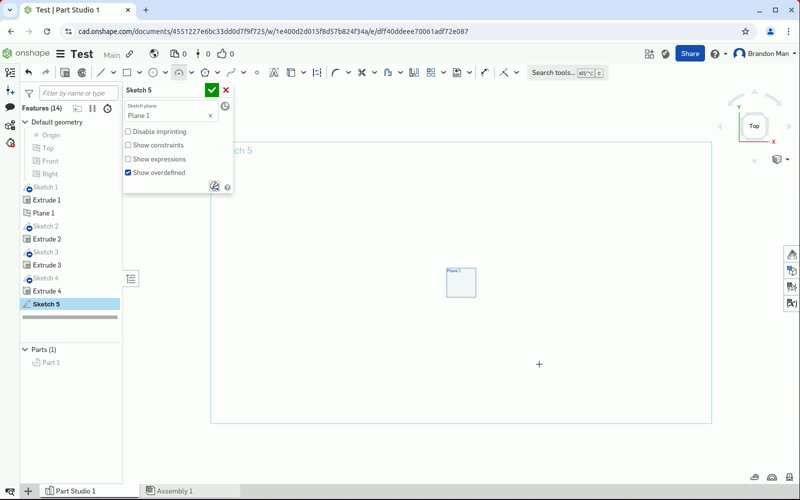
click(539, 363)
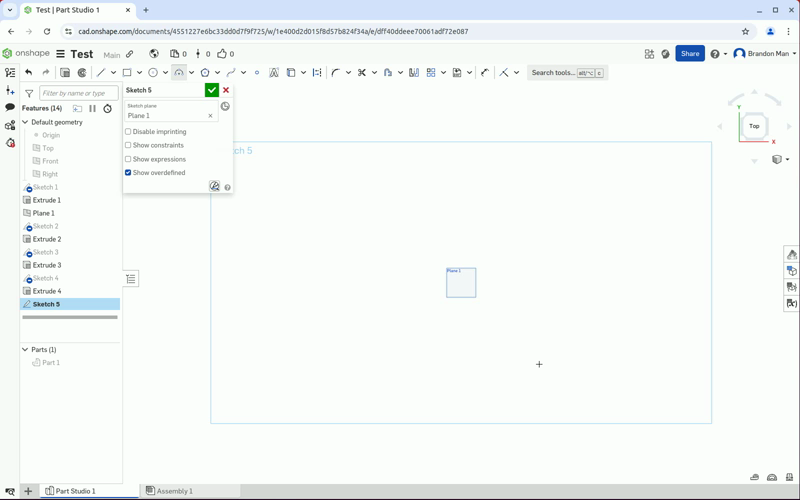
key_up(shift)
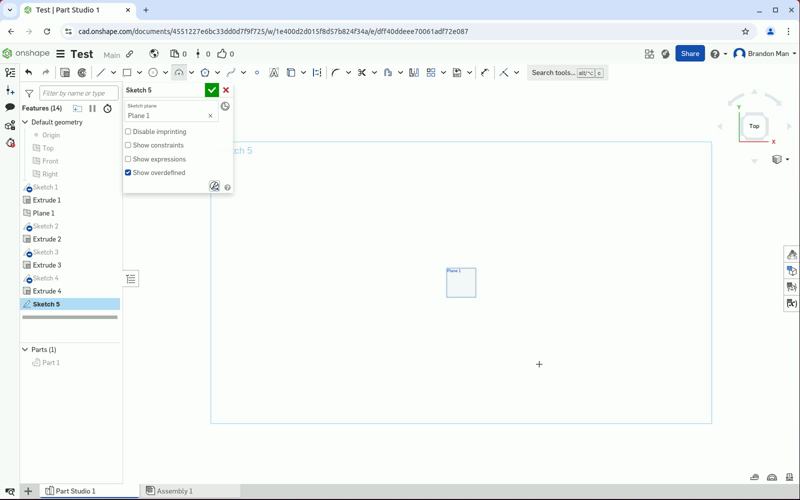
key_down(shift)
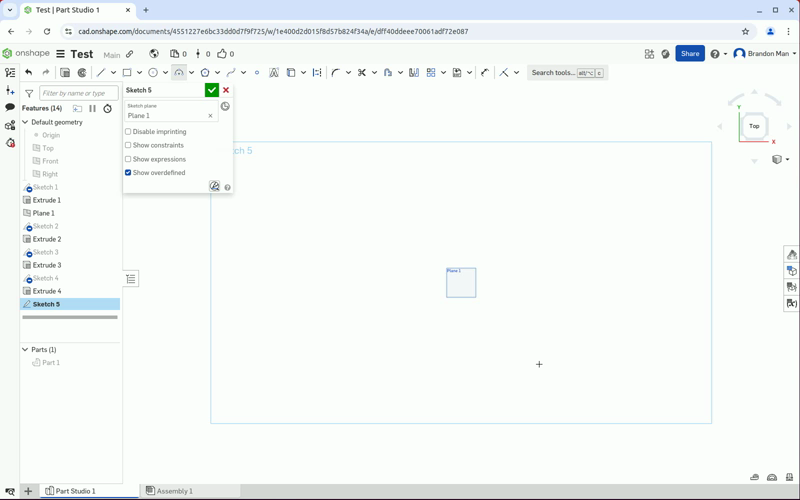
mouse_move(539, 203)
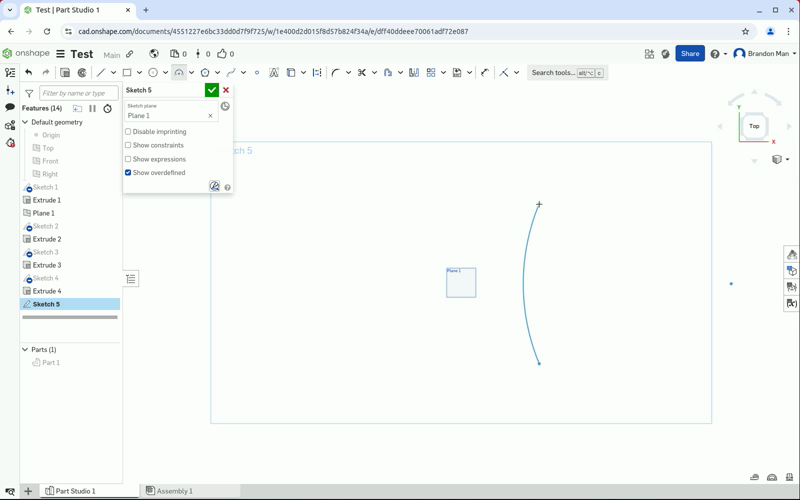
click(539, 203)
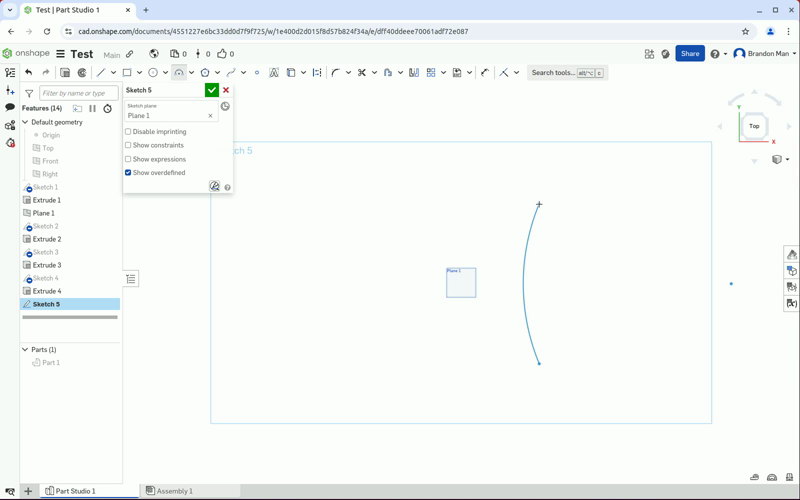
mouse_move(573, 283)
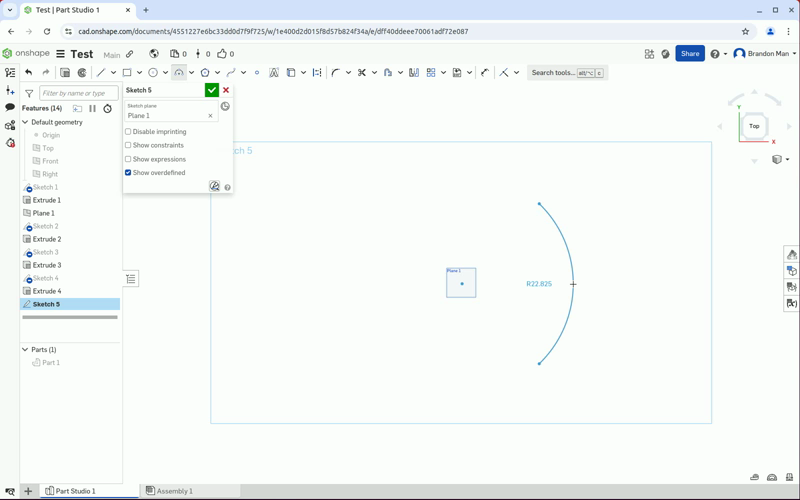
click(573, 283)
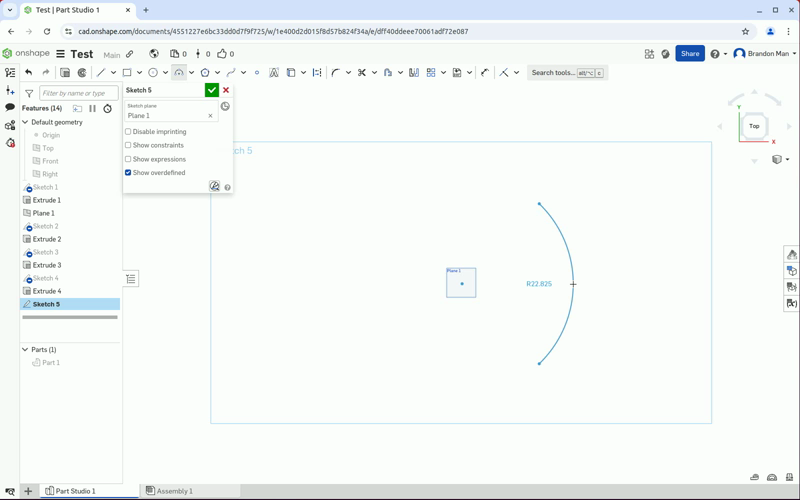
key_up(shift)
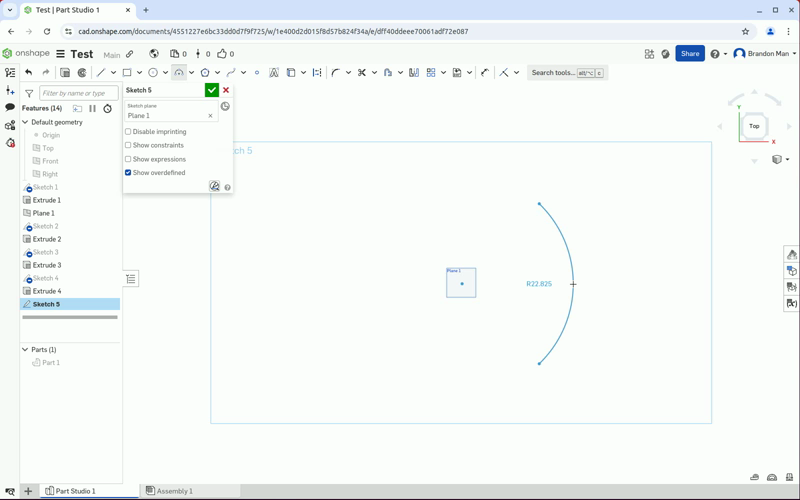
key(esc)
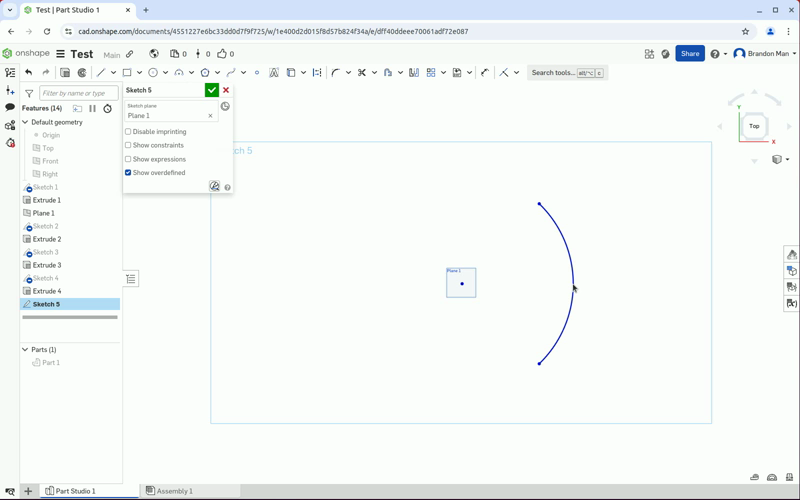
key(l)
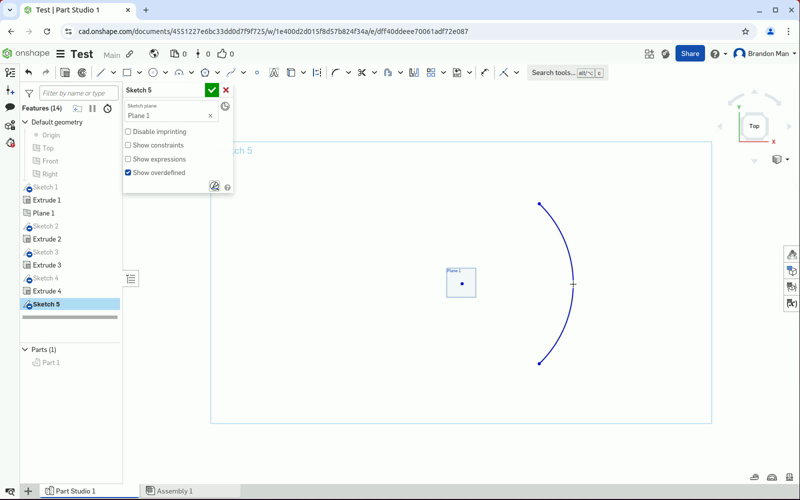
mouse_move(539, 203)
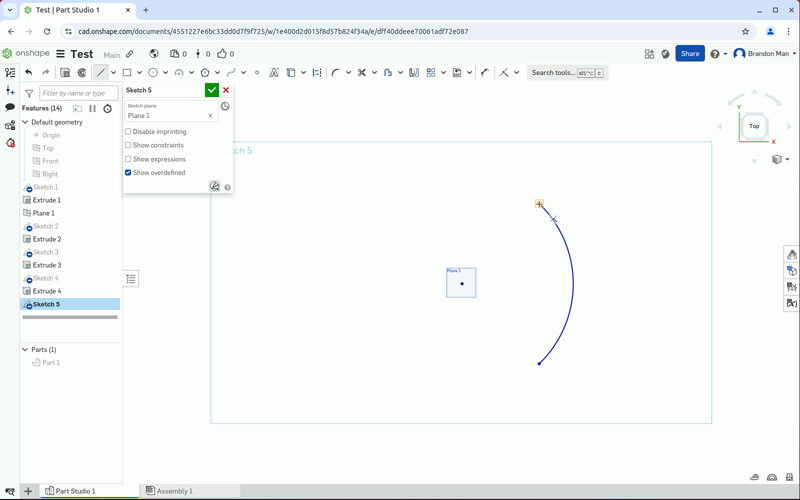
click(539, 203)
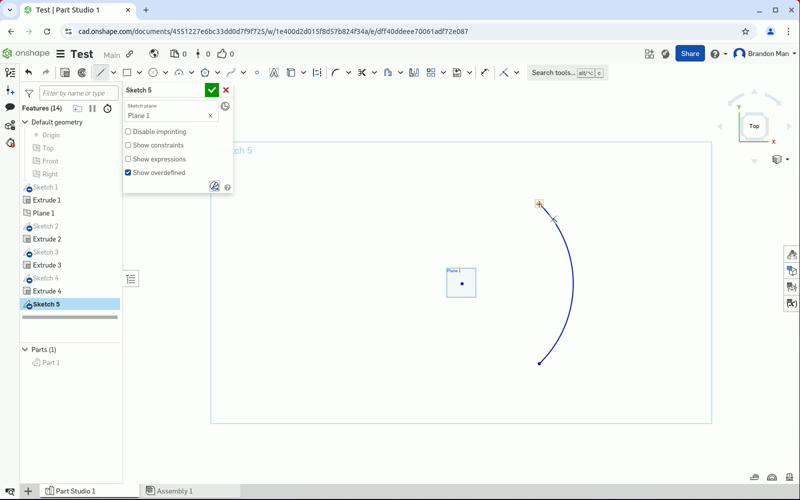
key_down(shift)
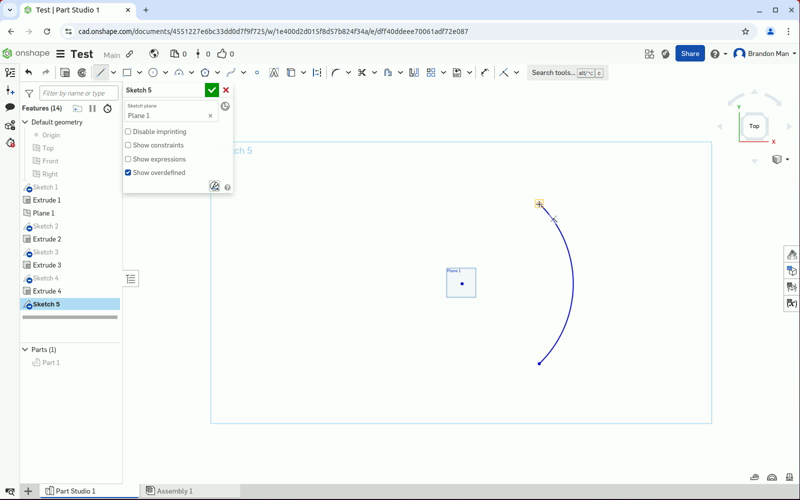
mouse_move(539, 363)
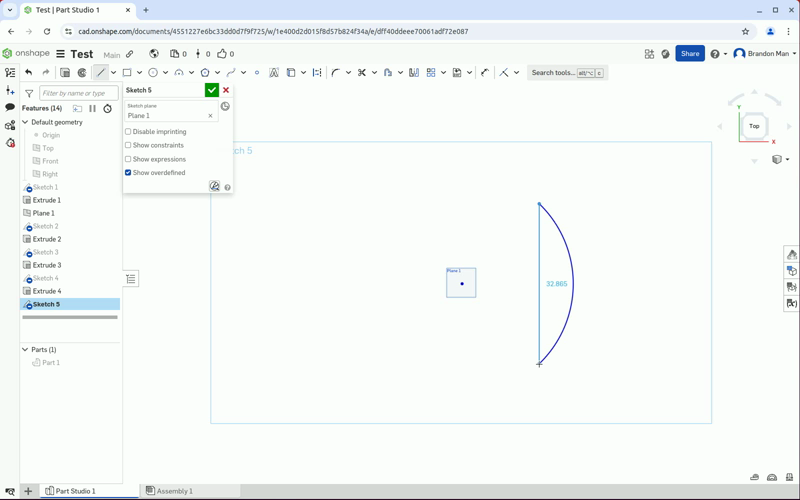
key_up(shift)
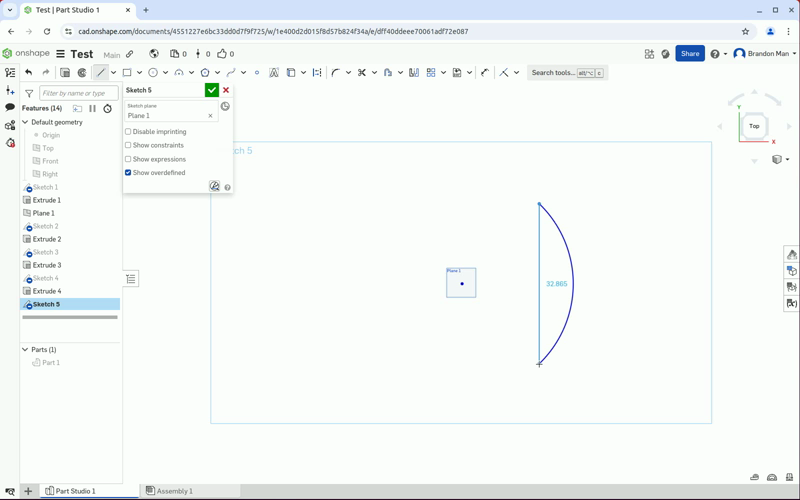
click(539, 363)
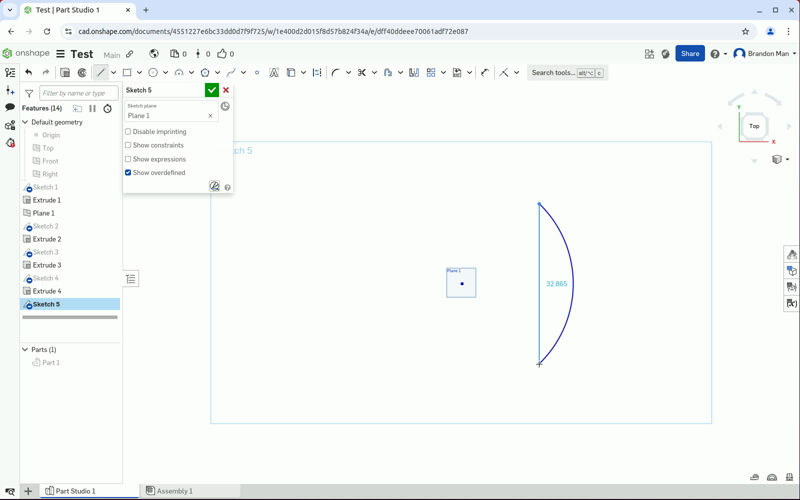
key(esc)
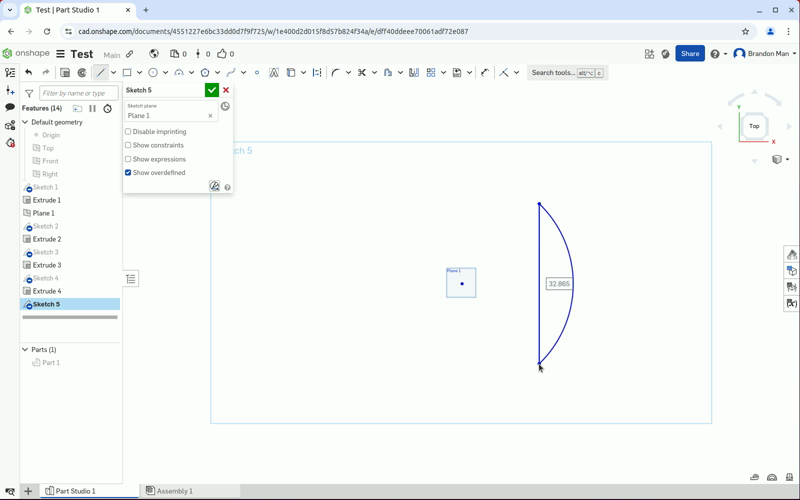
mouse_move(543, 286)
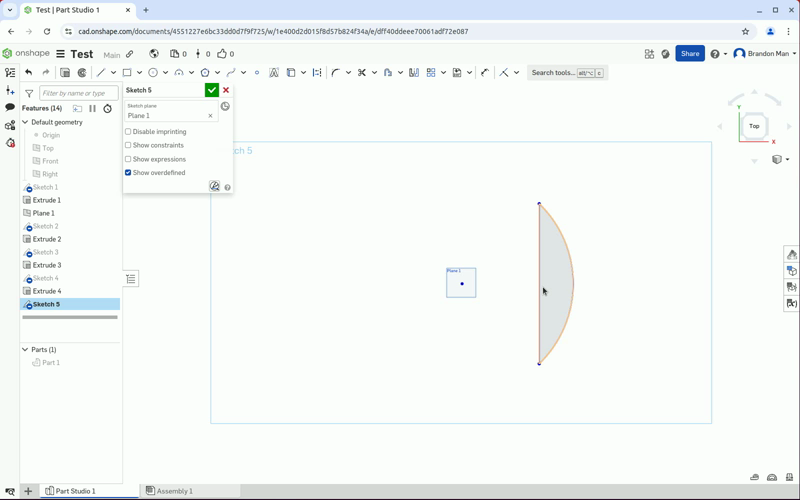
click(543, 286)
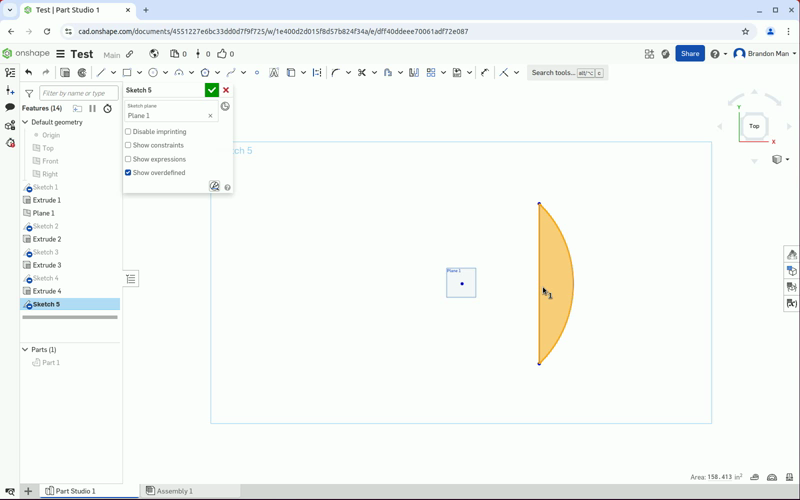
mouse_move(73, 352)
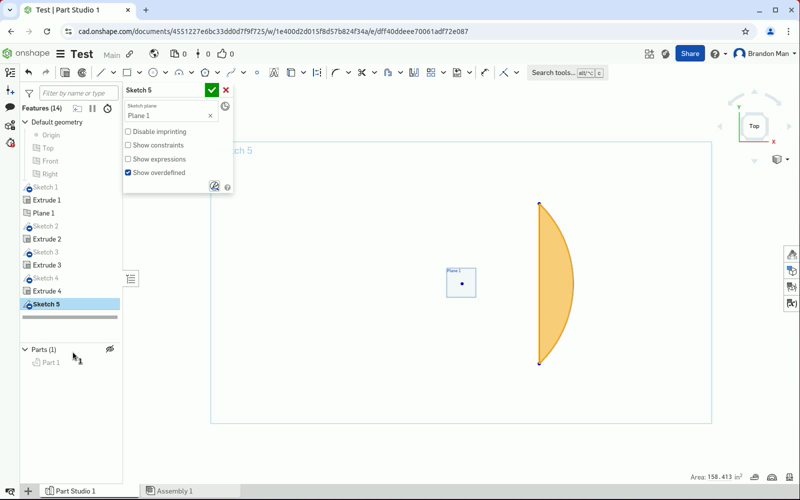
key(shift+y)
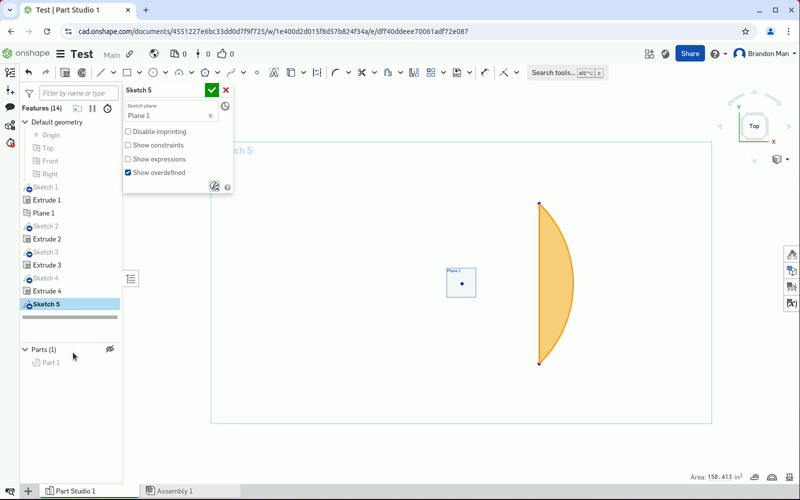
key(shift+e)
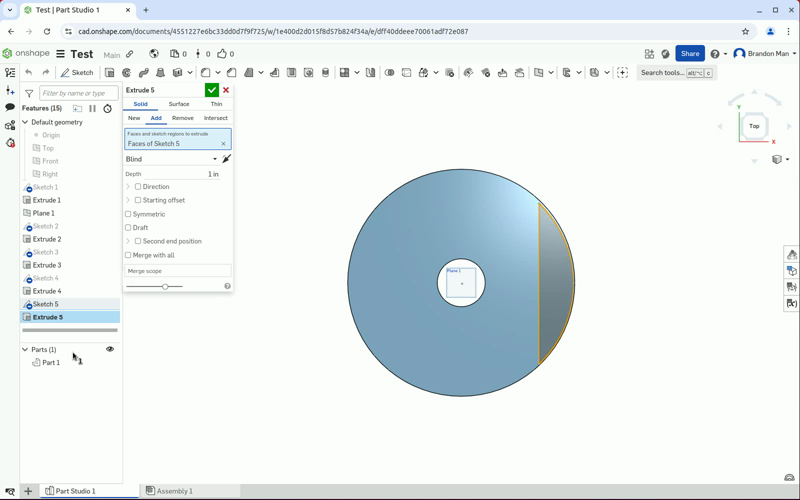
mouse_move(143, 106)
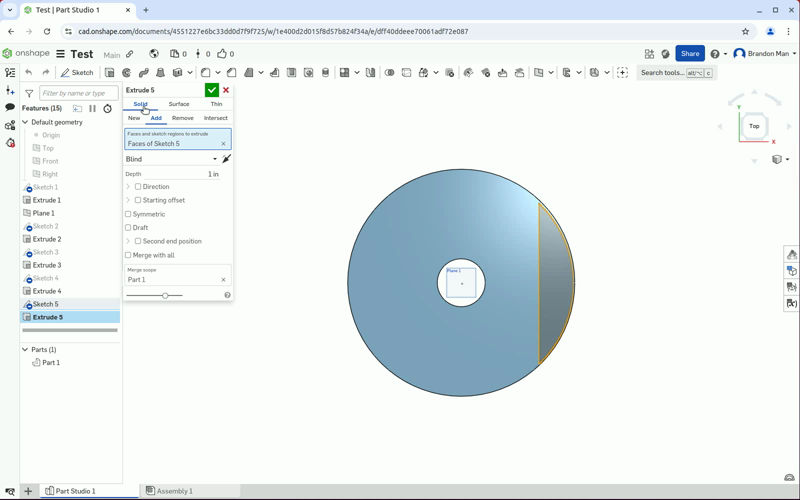
click(143, 106)
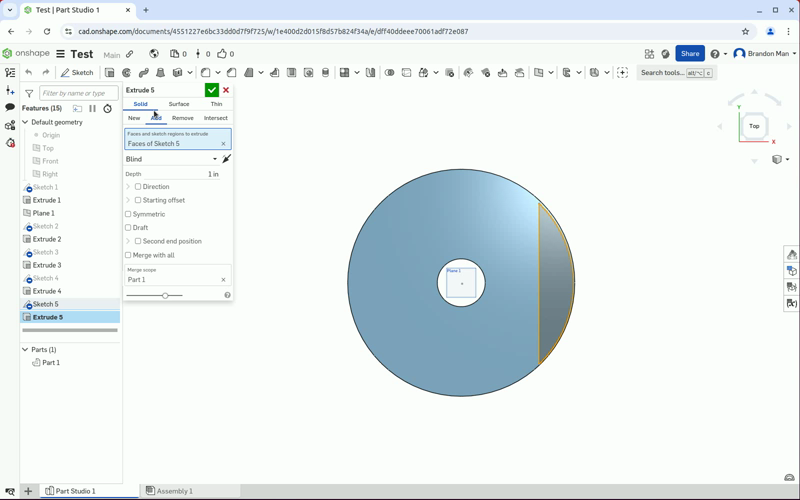
mouse_move(186, 120)
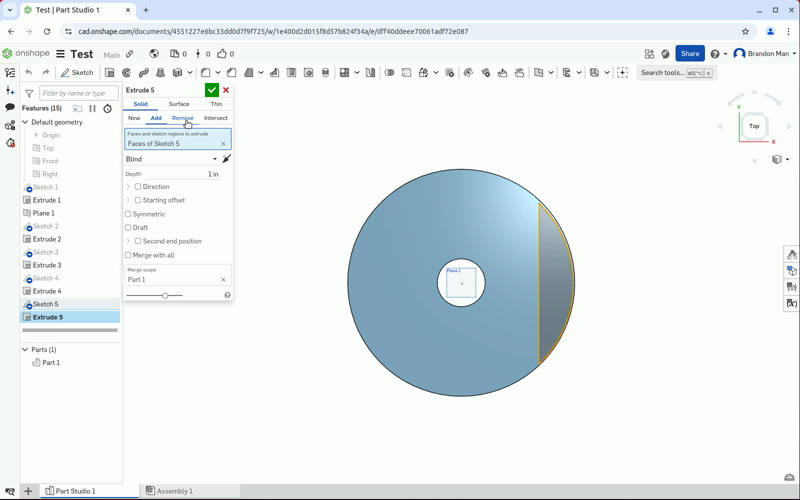
click(186, 120)
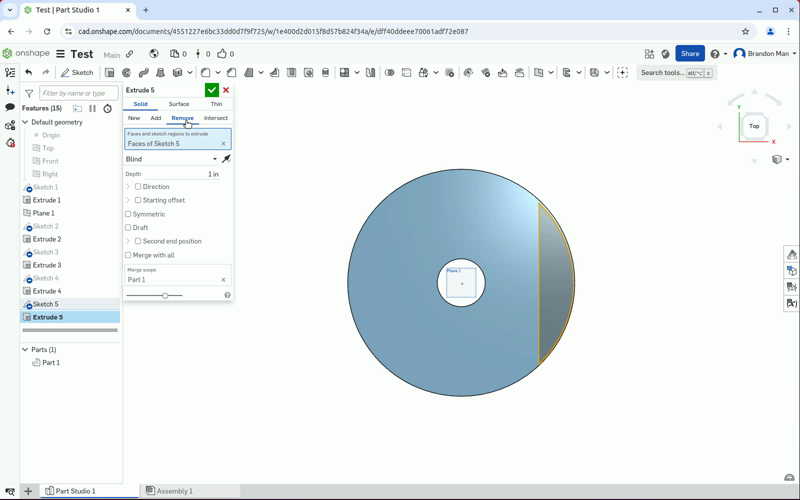
key(tab, 4)
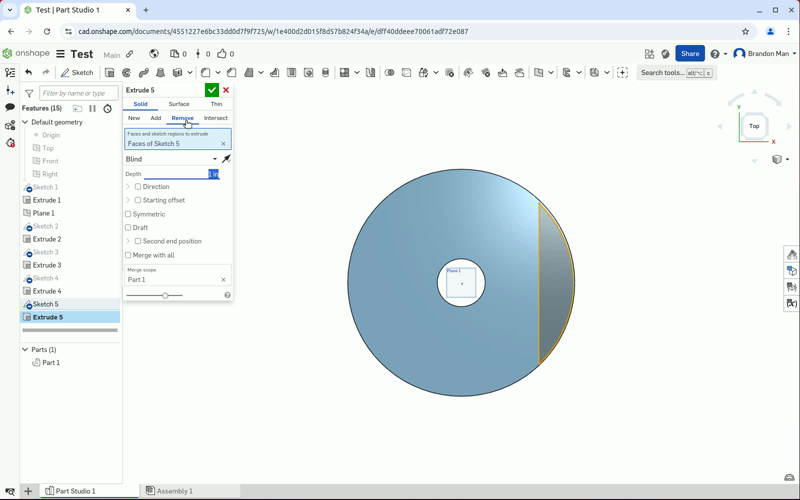
text(9.147)
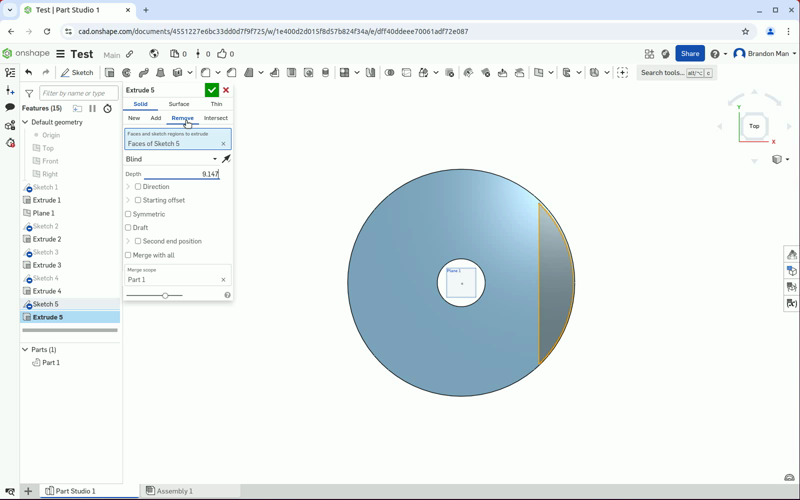
key(tab, 6)
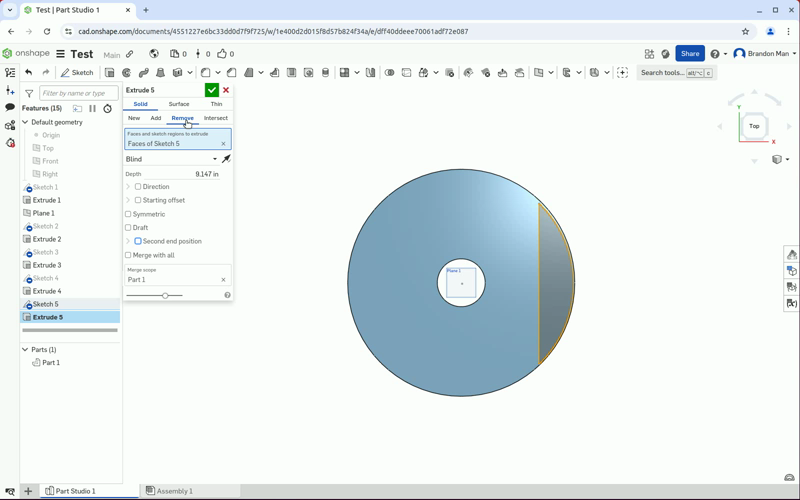
key(space)
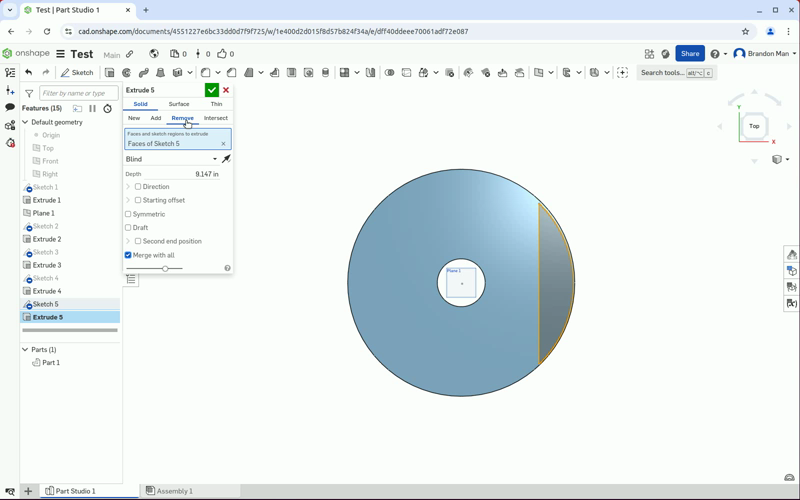
key(enter)
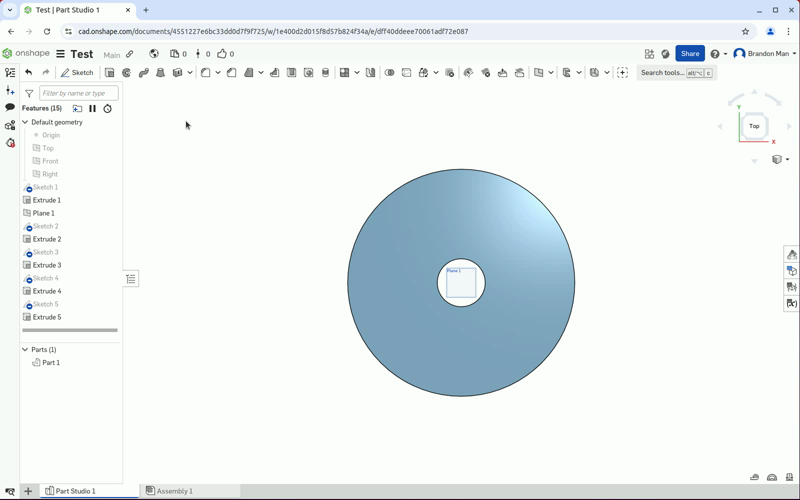
key(shift+h)
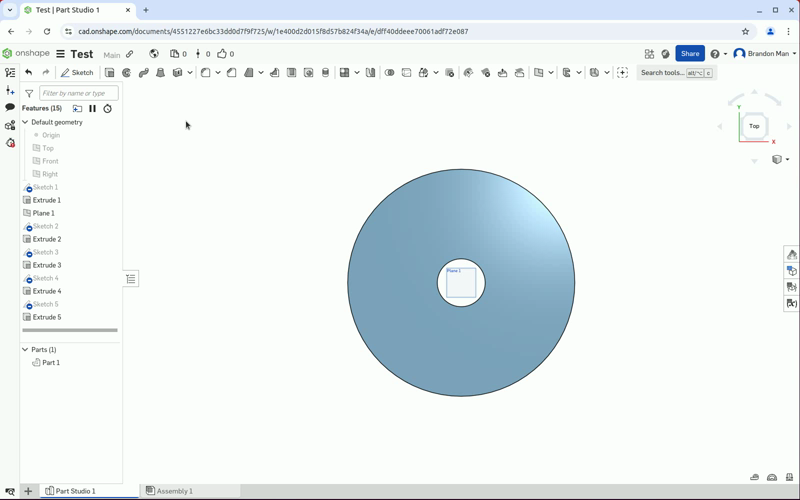
key(shift+h)
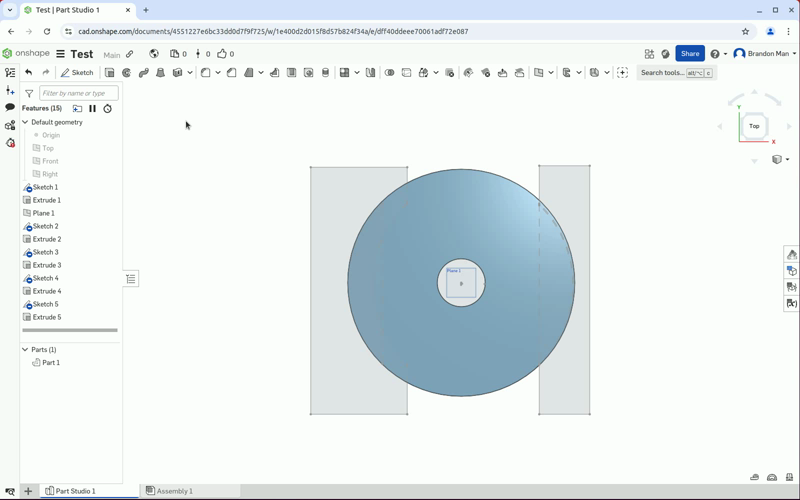
key(shift+7)
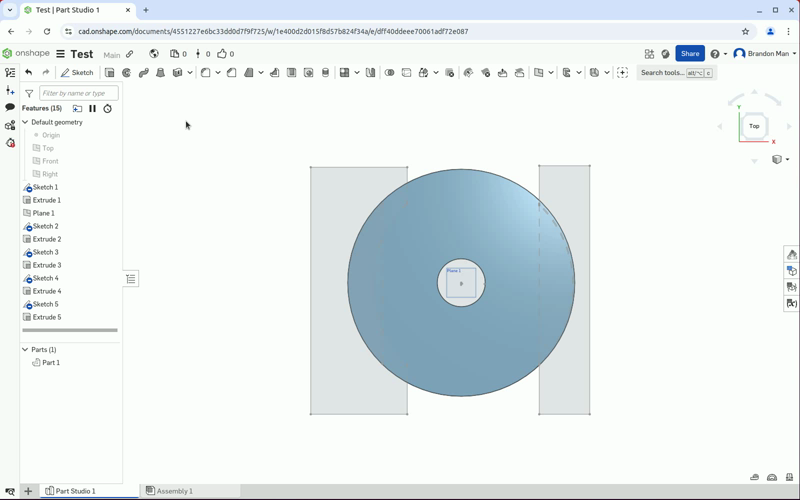
key(up, 3)
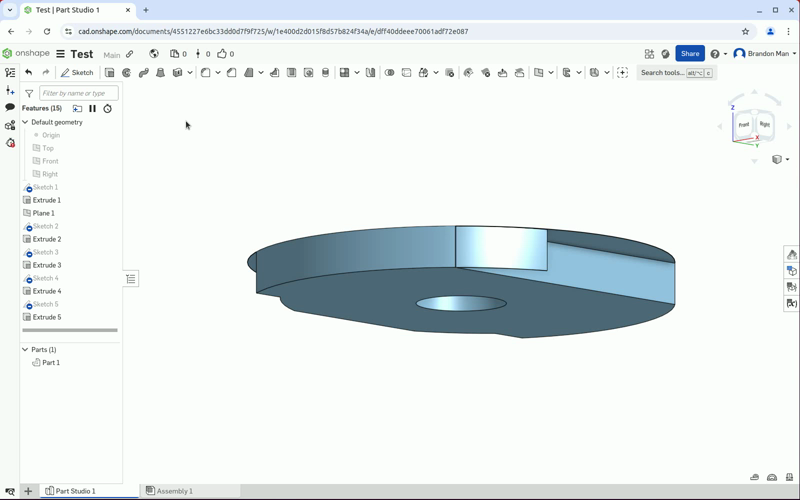
key(left, 3)
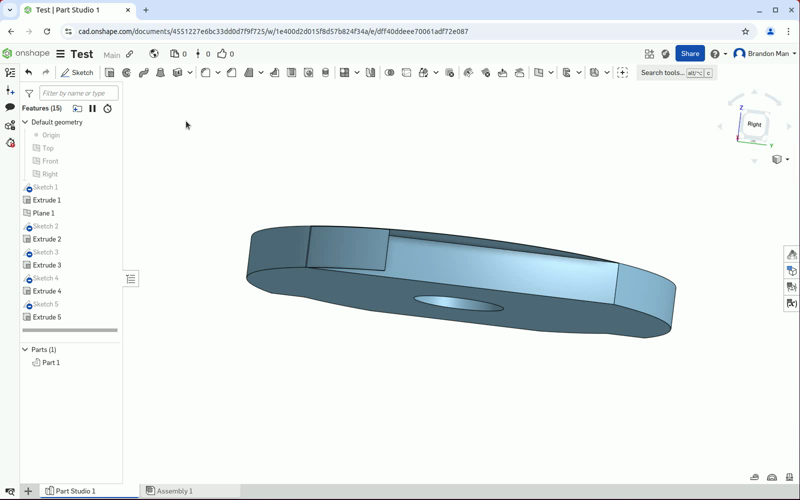
key(right, 3)
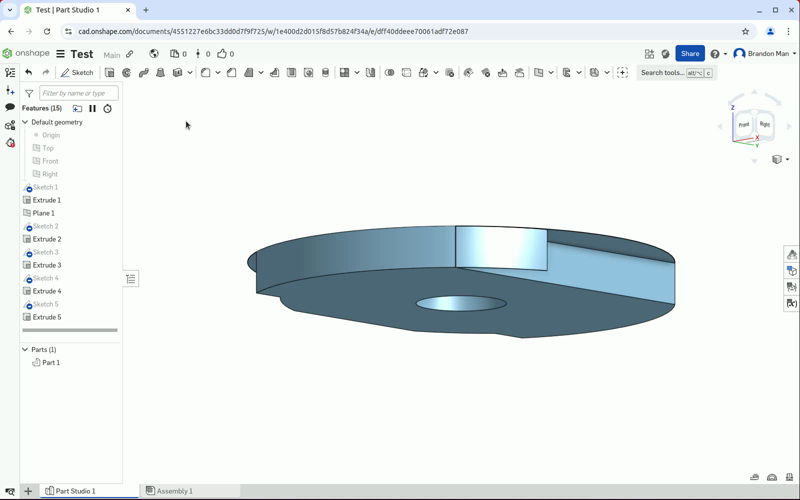
key(down, 3)
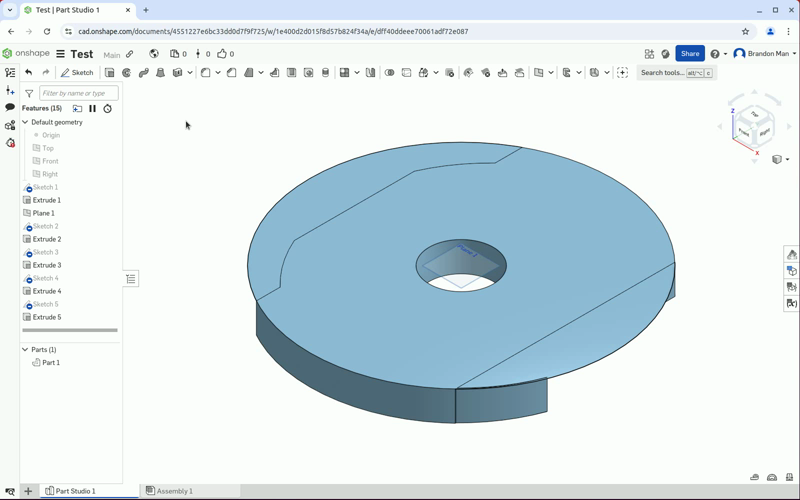
mouse_move(73, 189)
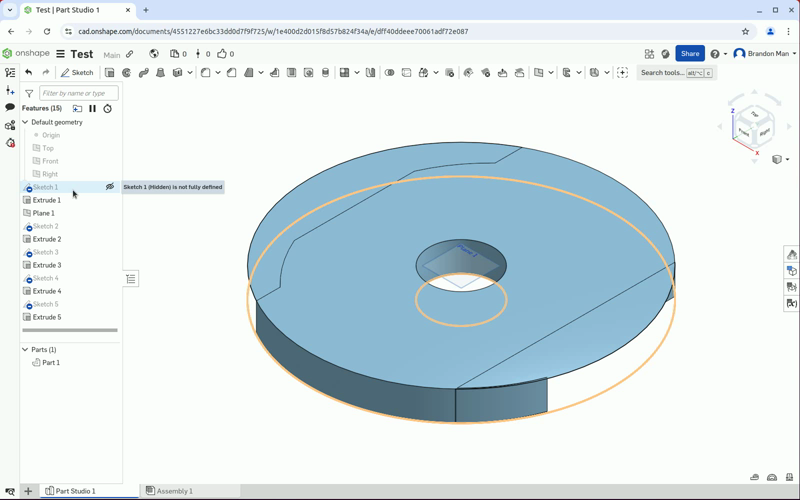
click(73, 189)